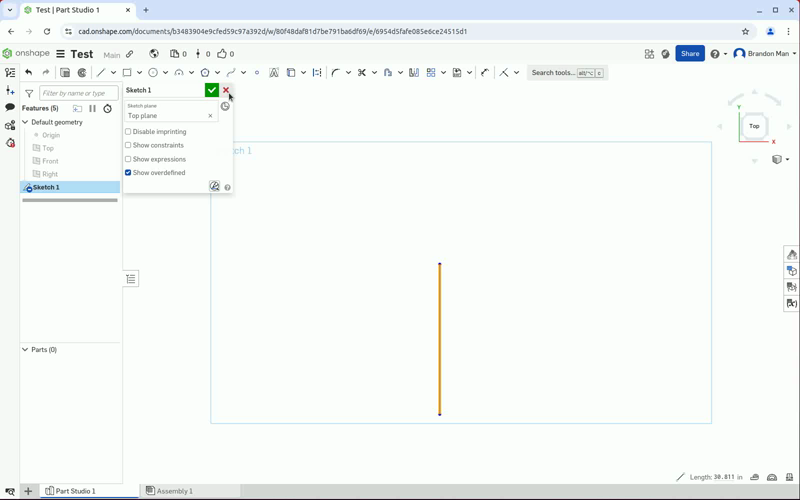
key(shift+h)
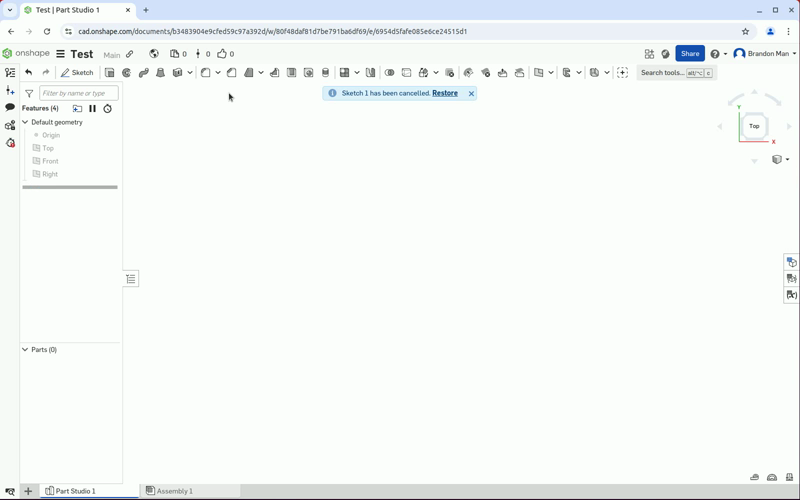
mouse_move(73, 352)
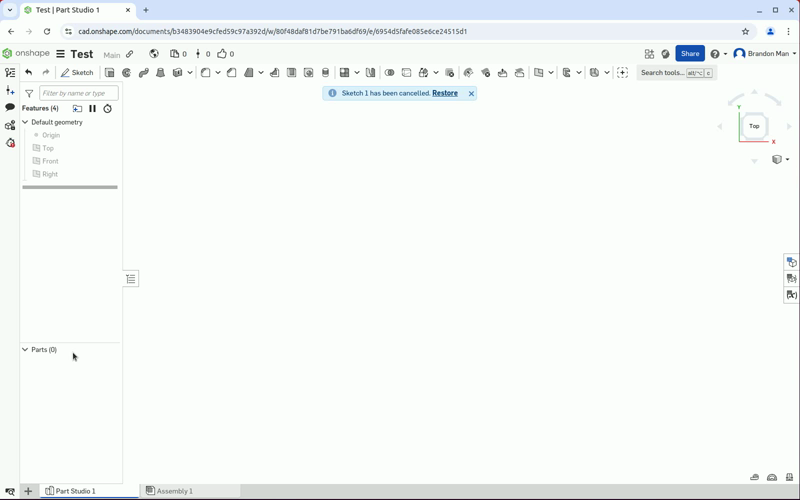
key(y)
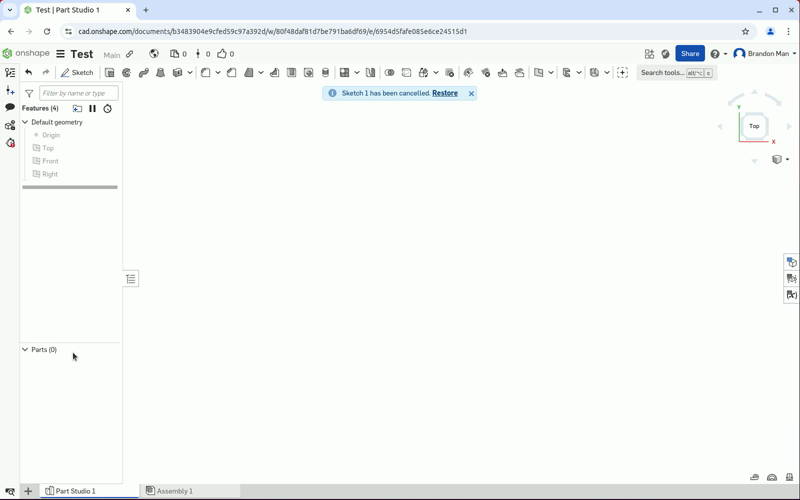
key(shift+p)
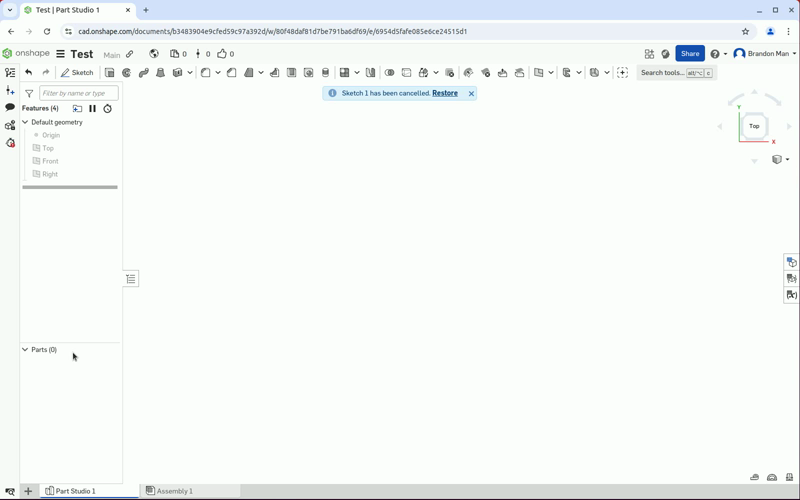
key(space)
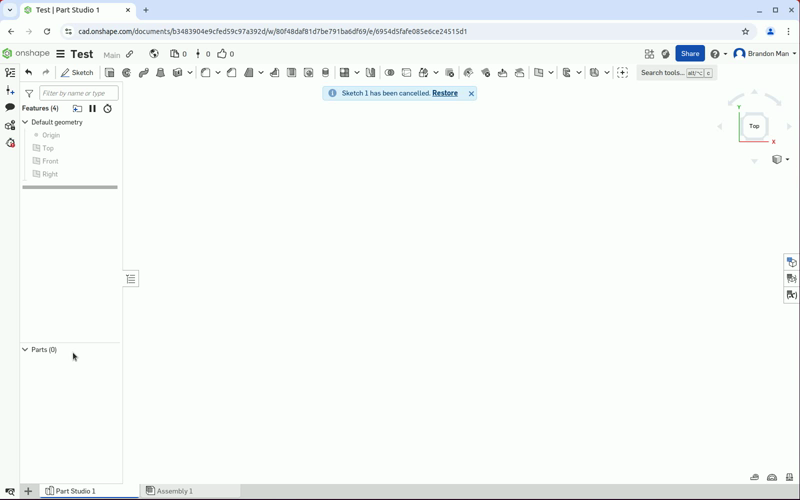
key_down(shift)
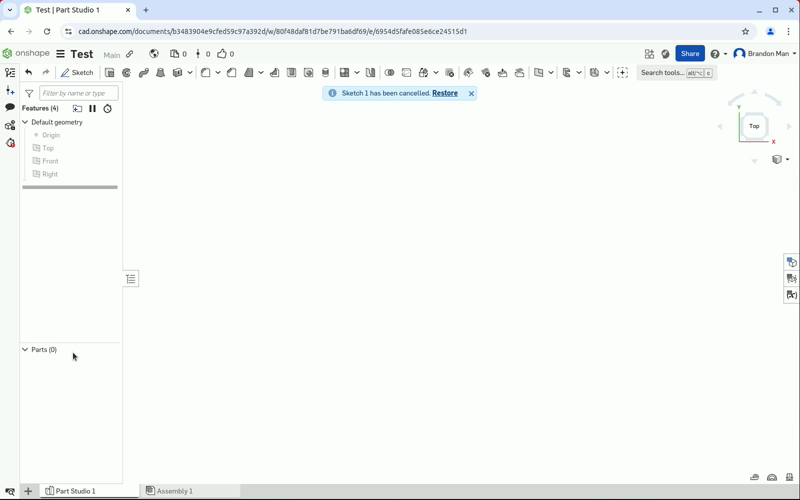
key(up)
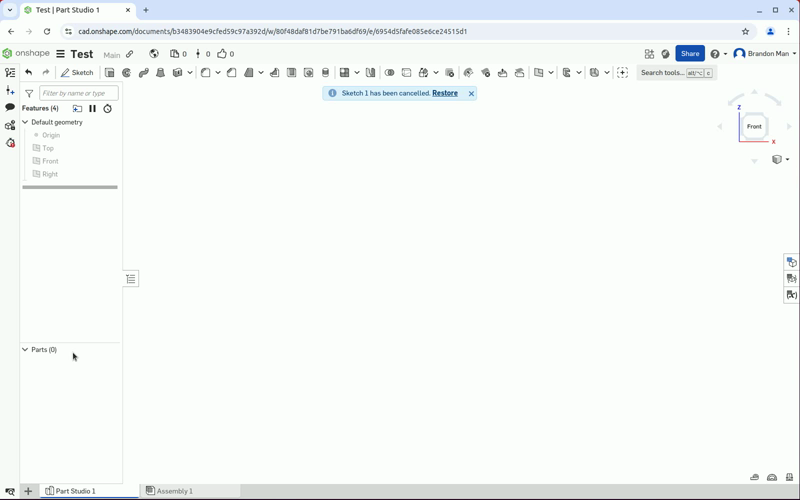
key_up(shift)
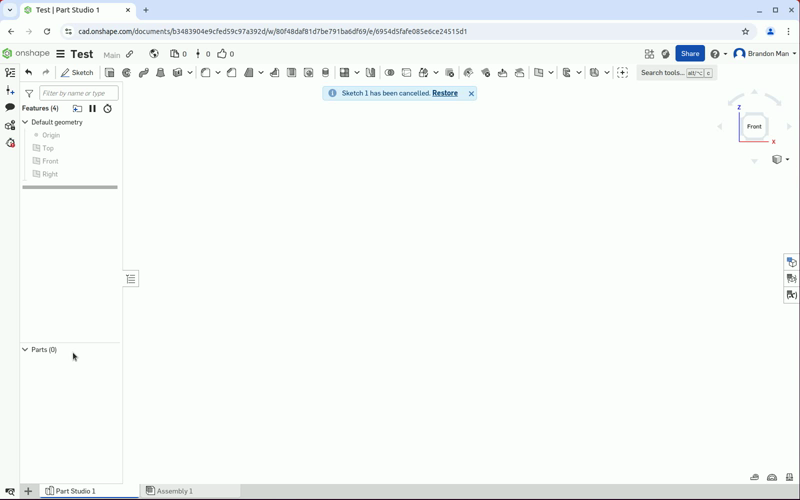
mouse_move(73, 352)
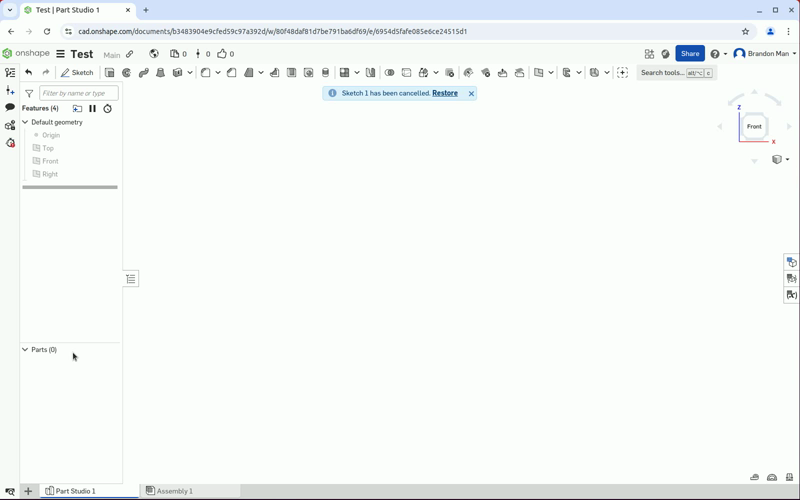
key(shift+y)
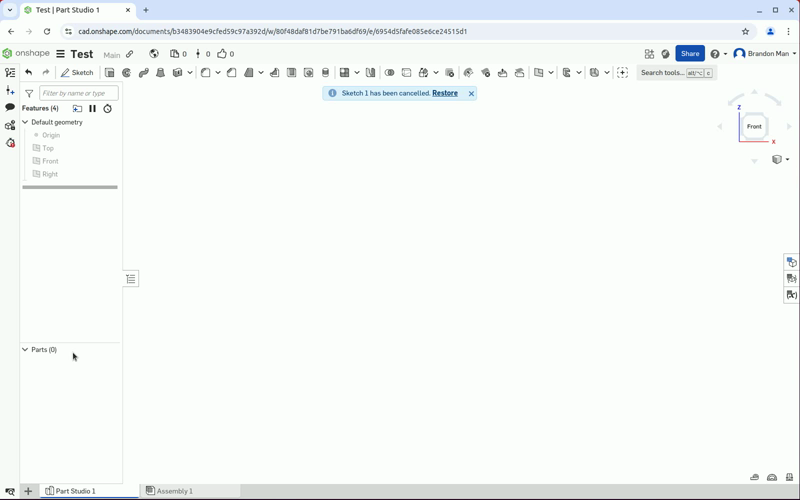
key(shift+s)
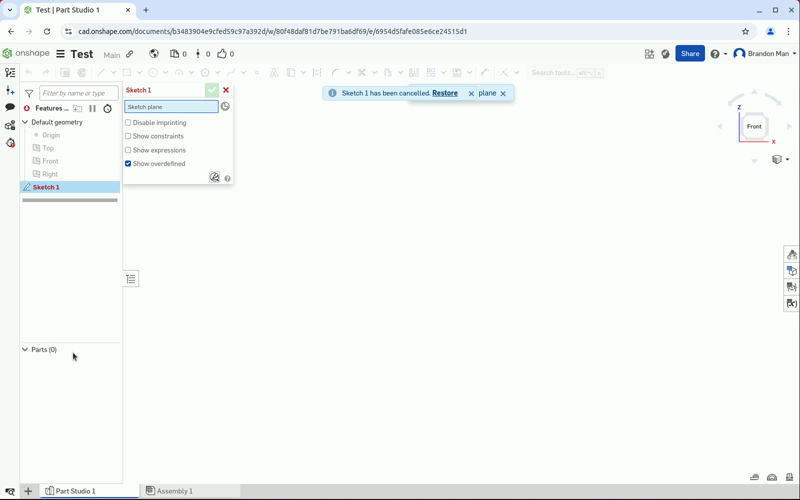
mouse_move(73, 163)
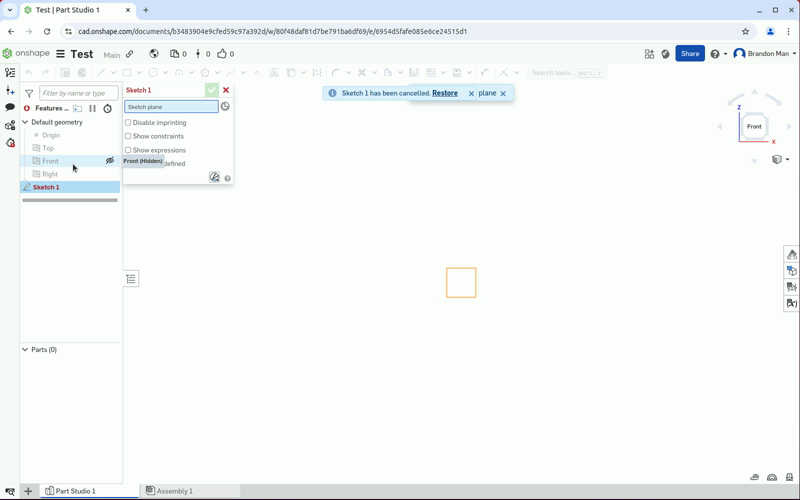
click(73, 163)
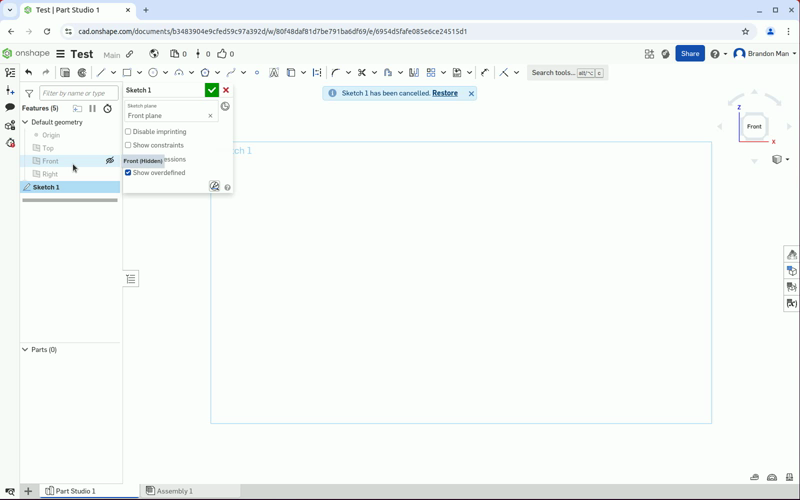
mouse_move(73, 352)
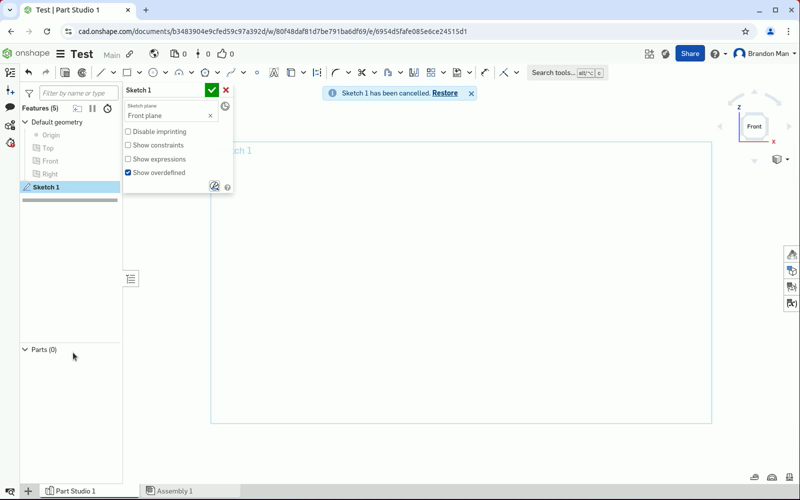
key(y)
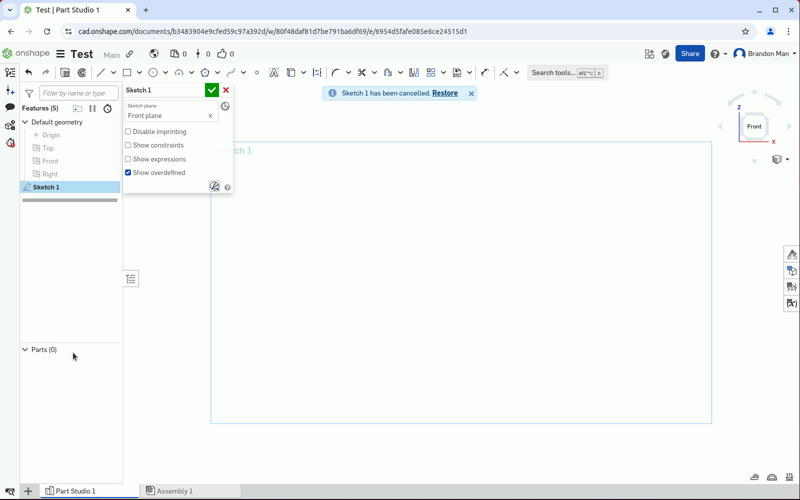
key(l)
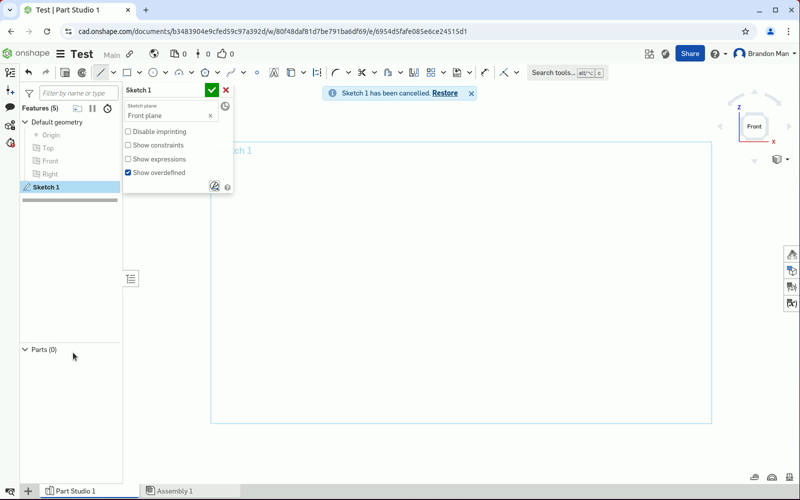
key_down(shift)
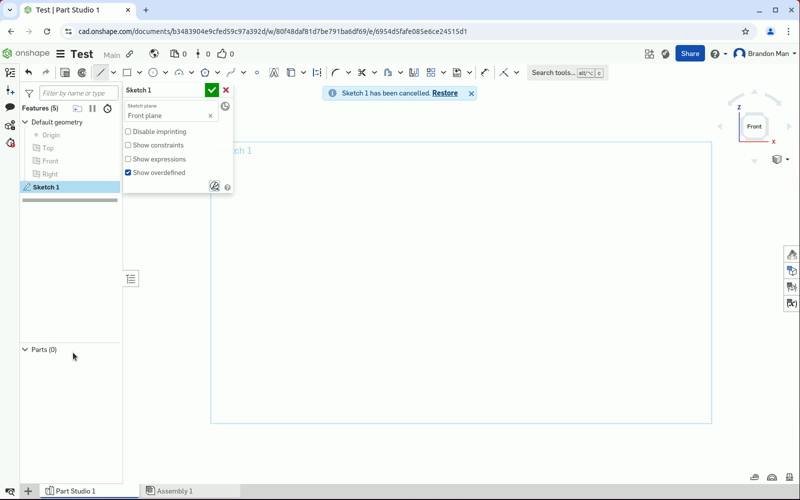
mouse_move(450, 280)
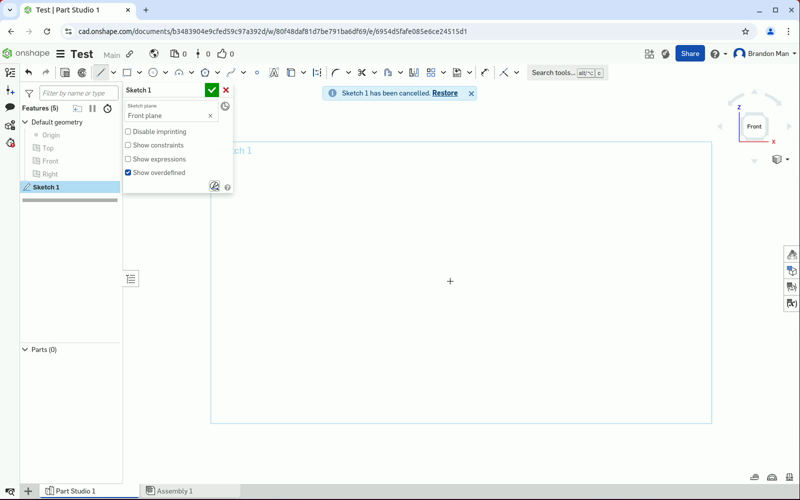
click(450, 280)
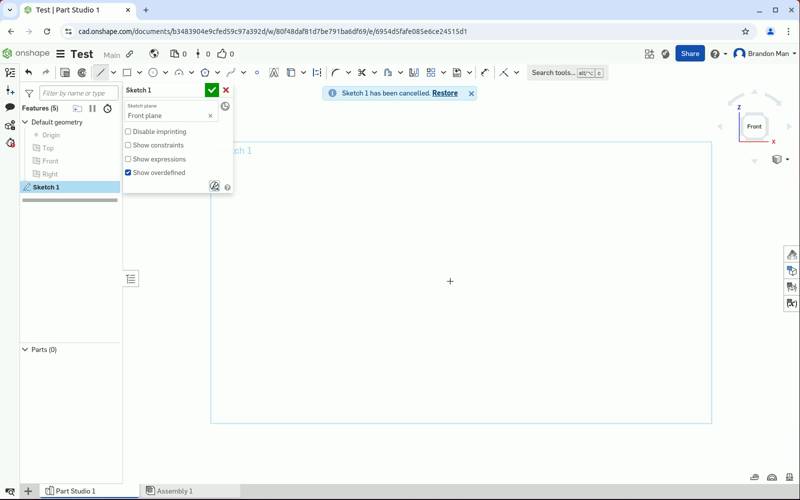
key_up(shift)
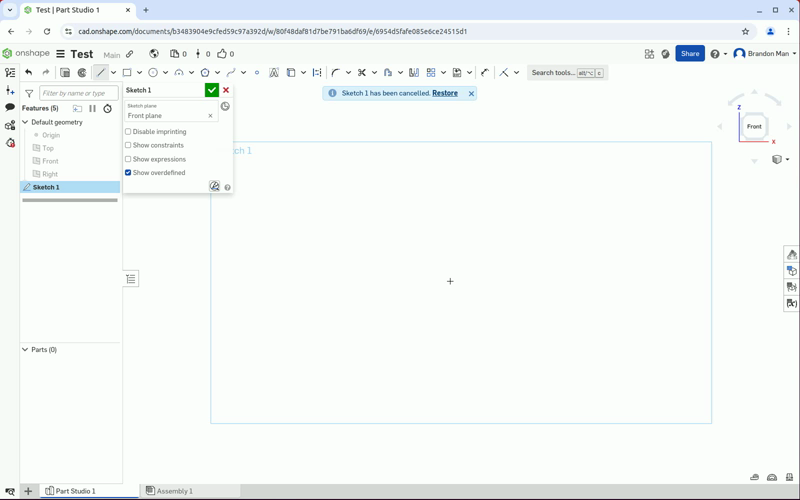
key_down(shift)
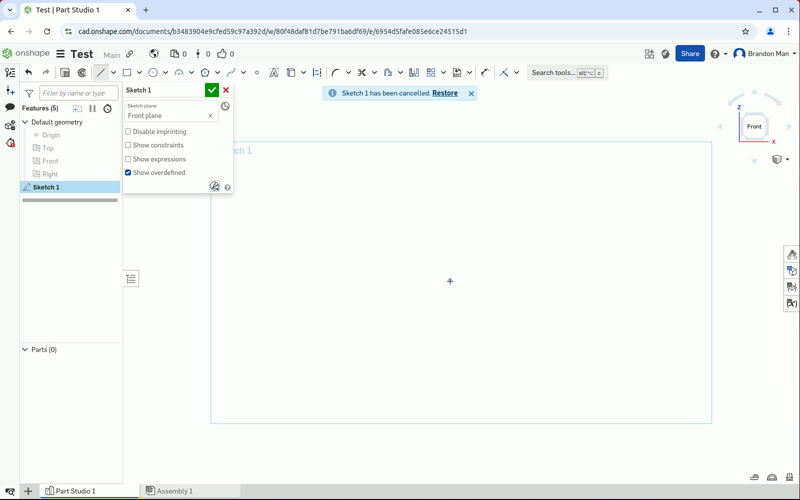
mouse_move(480, 280)
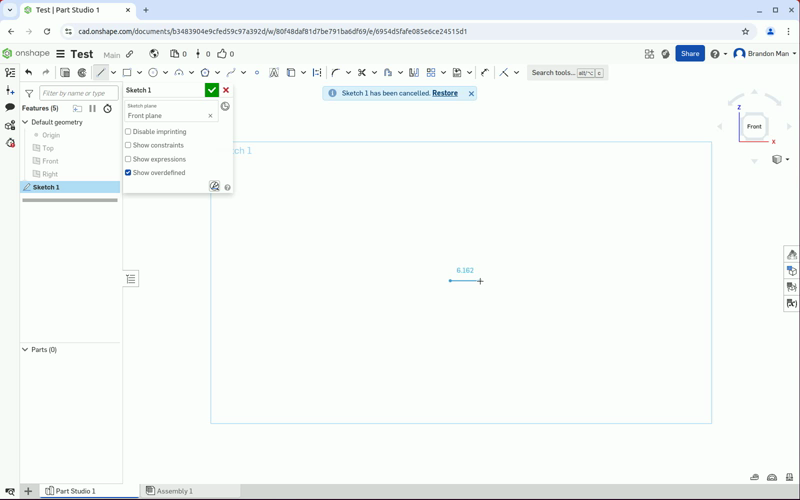
mouse_move(464, 280)
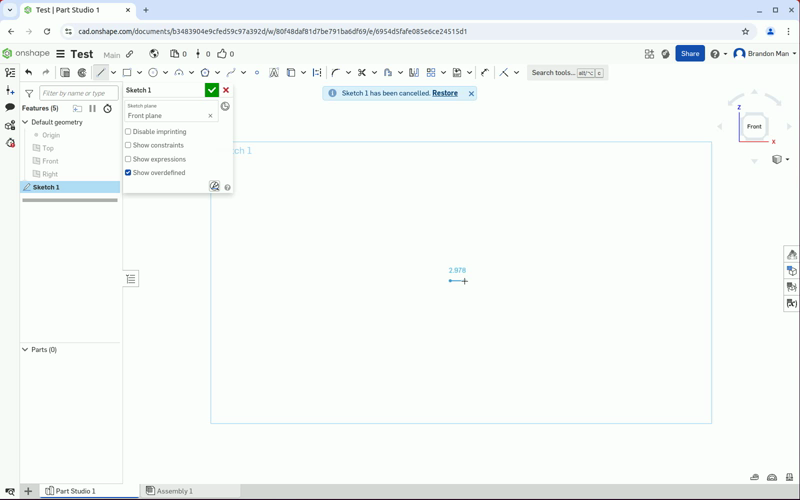
click(464, 280)
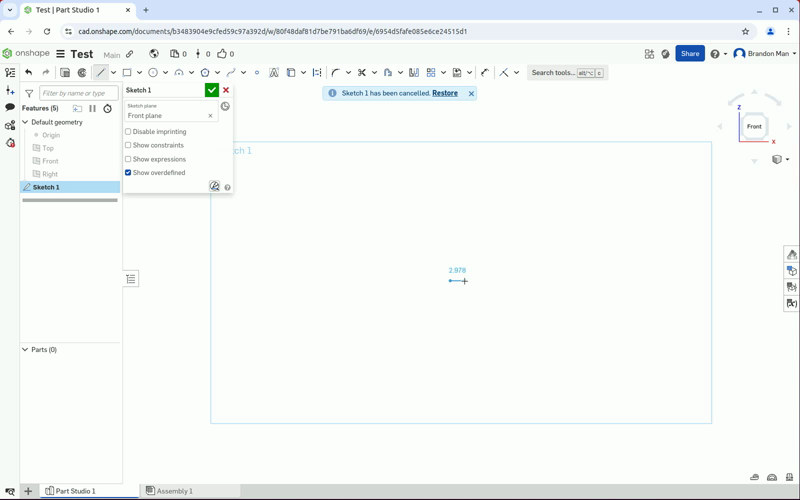
key_up(shift)
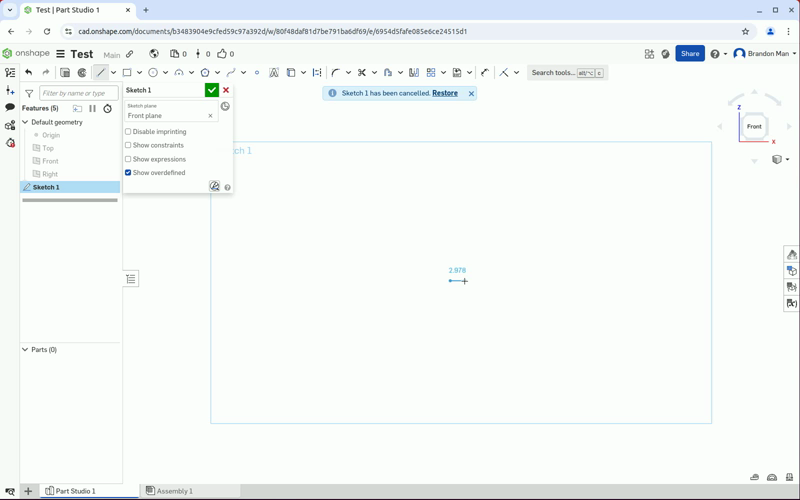
key_down(shift)
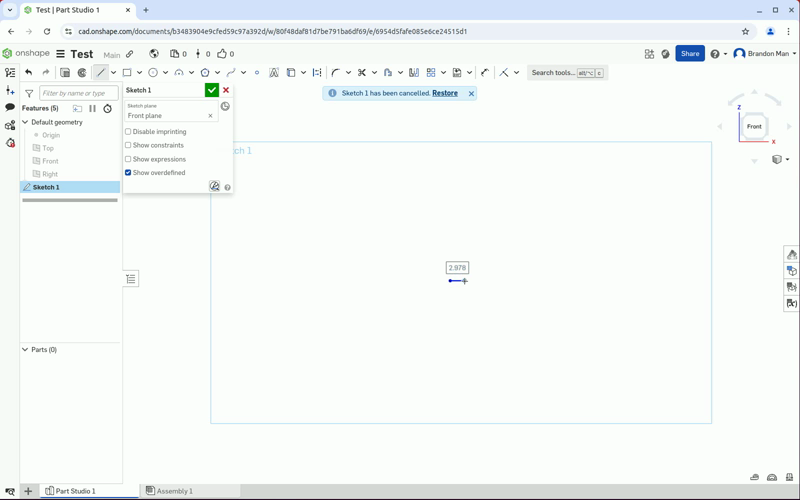
mouse_move(495, 280)
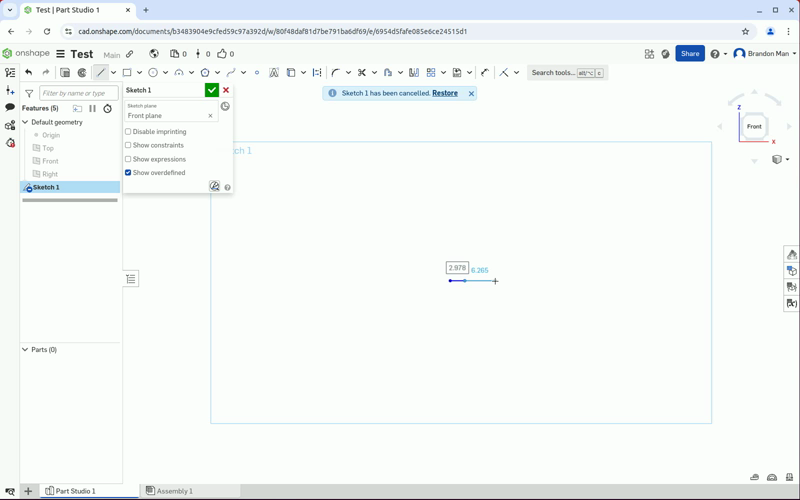
mouse_move(464, 291)
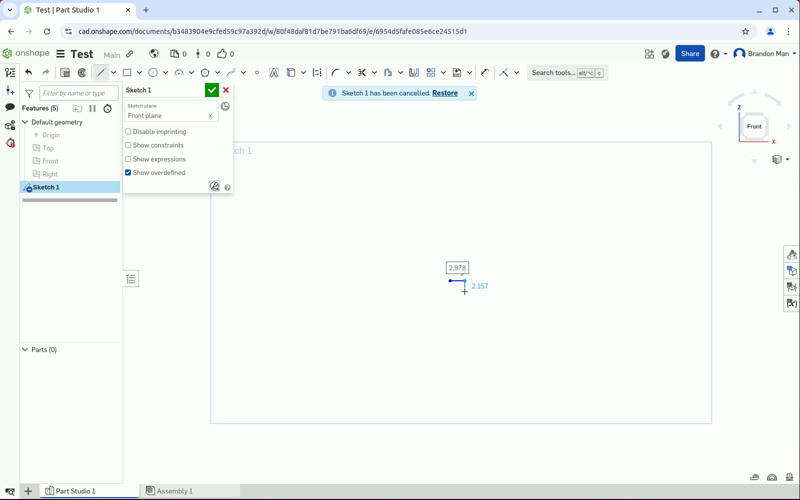
click(464, 291)
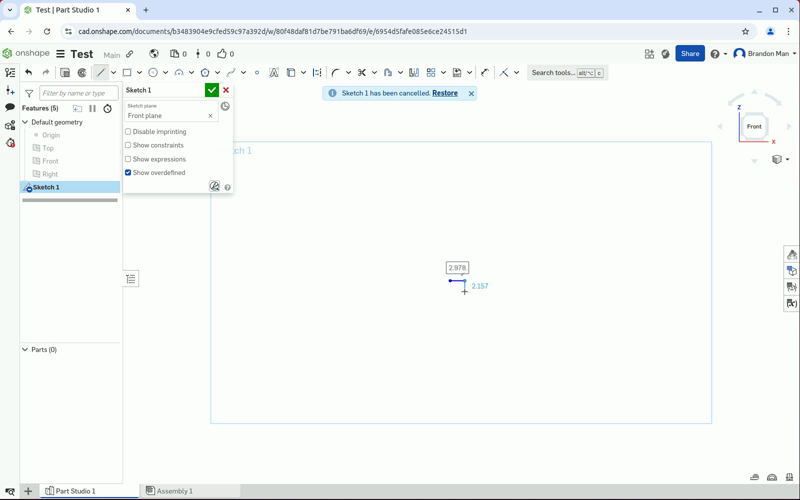
key_up(shift)
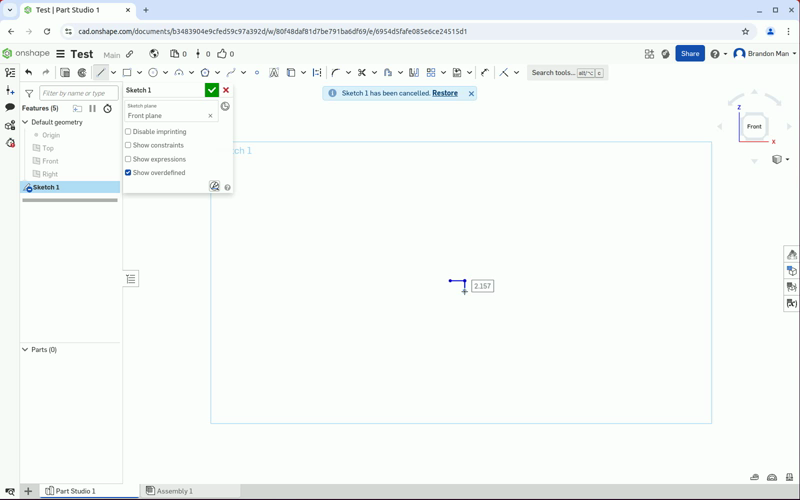
key_down(shift)
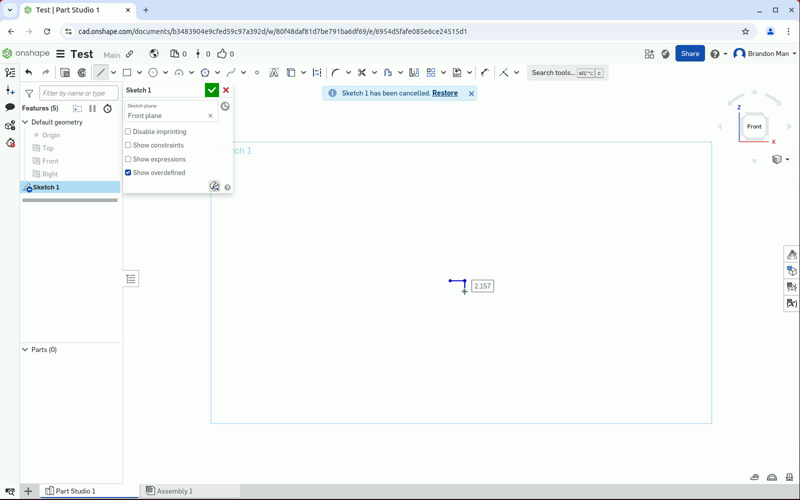
mouse_move(495, 291)
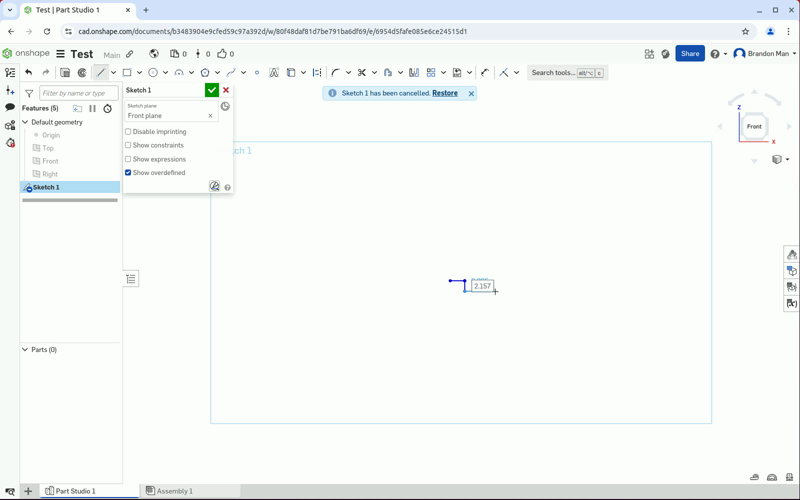
mouse_move(467, 291)
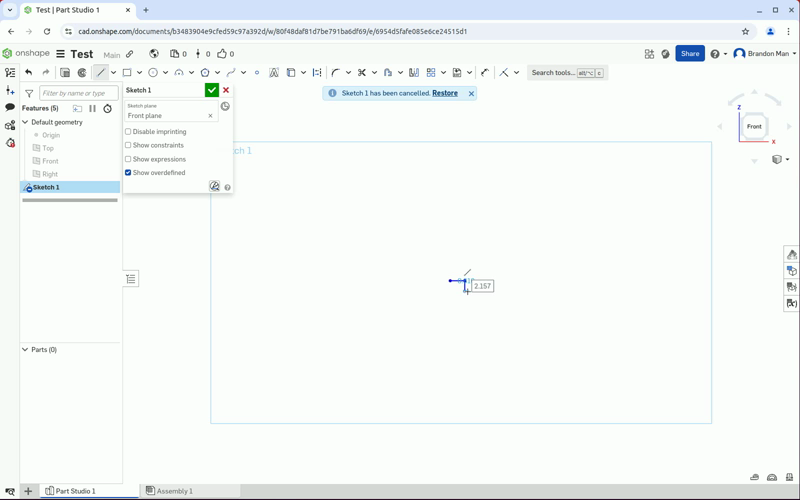
scroll(6)
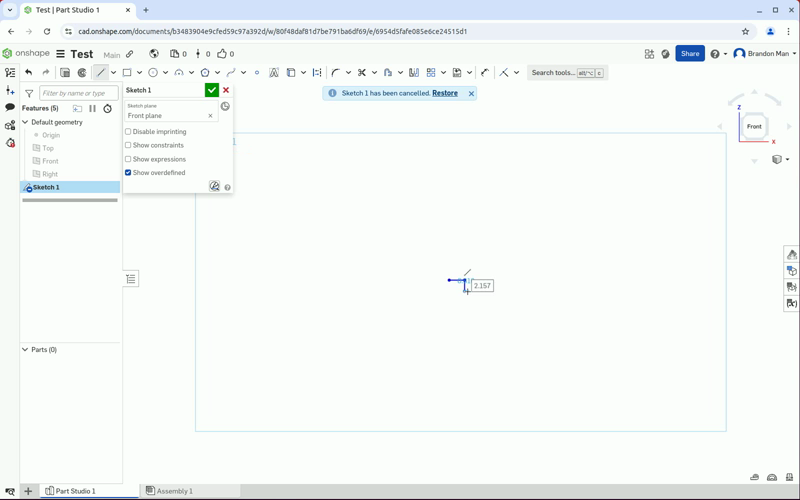
scroll(6)
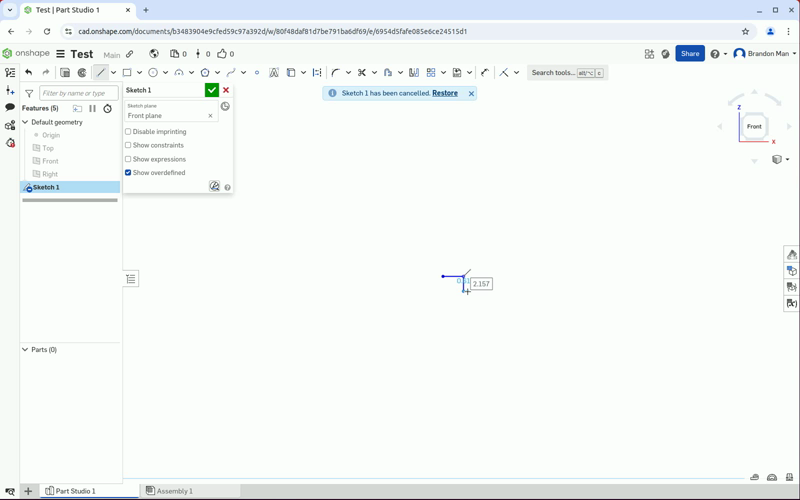
scroll(6)
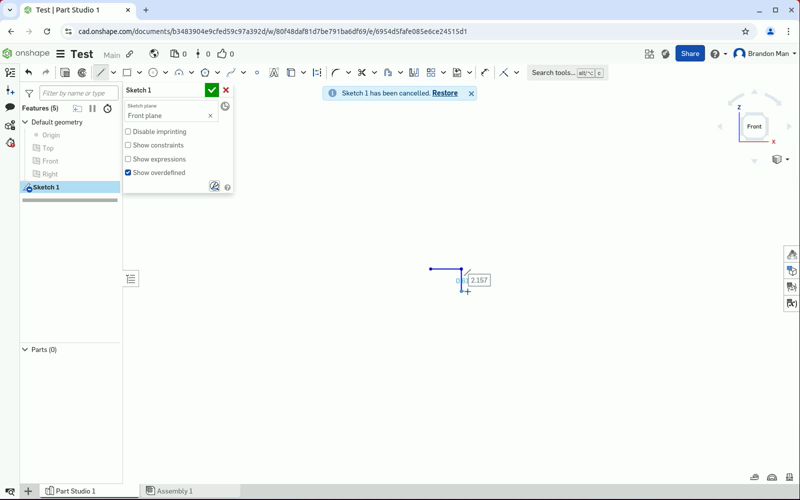
scroll(6)
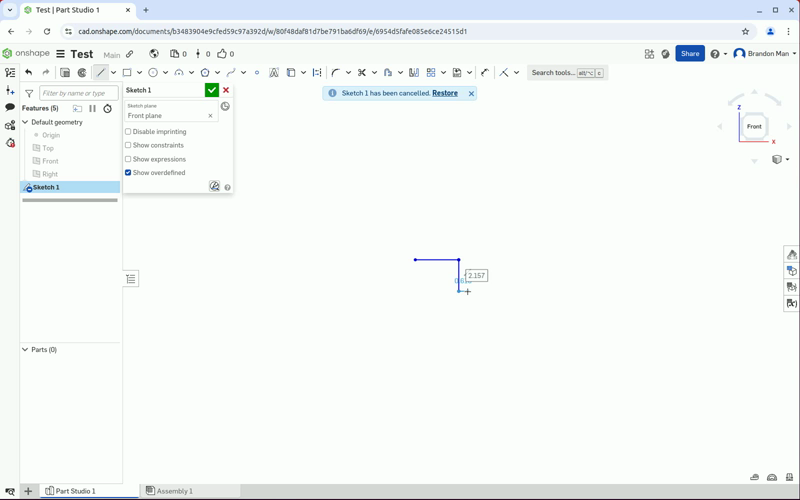
scroll(6)
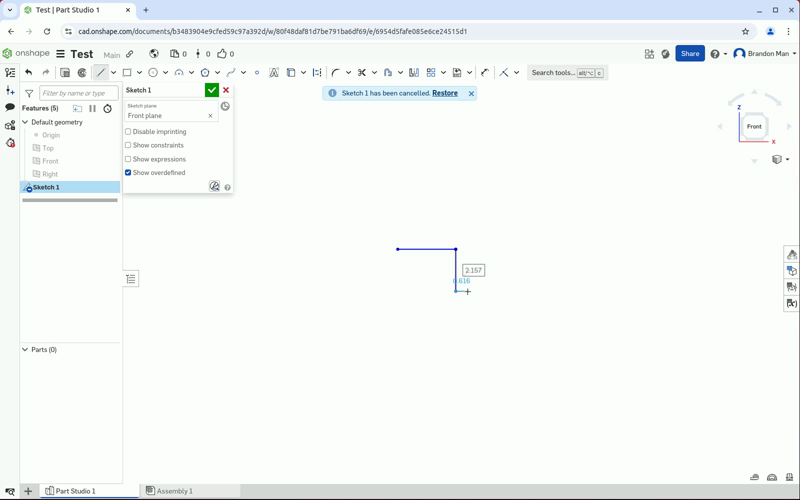
scroll(6)
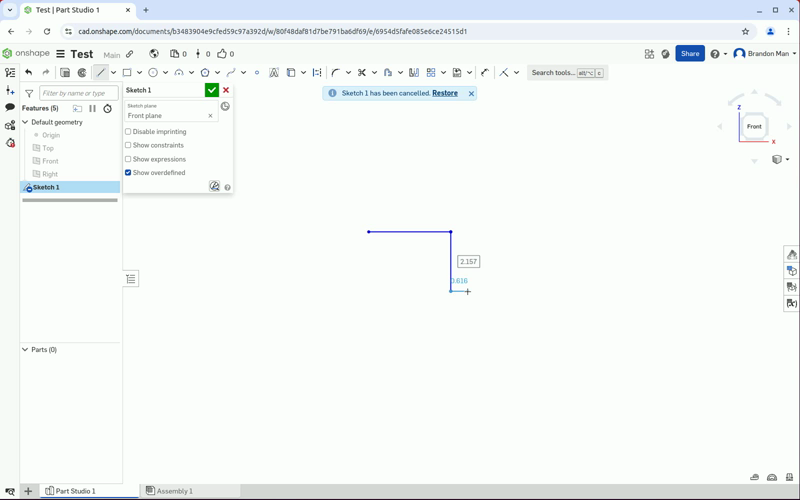
scroll(6)
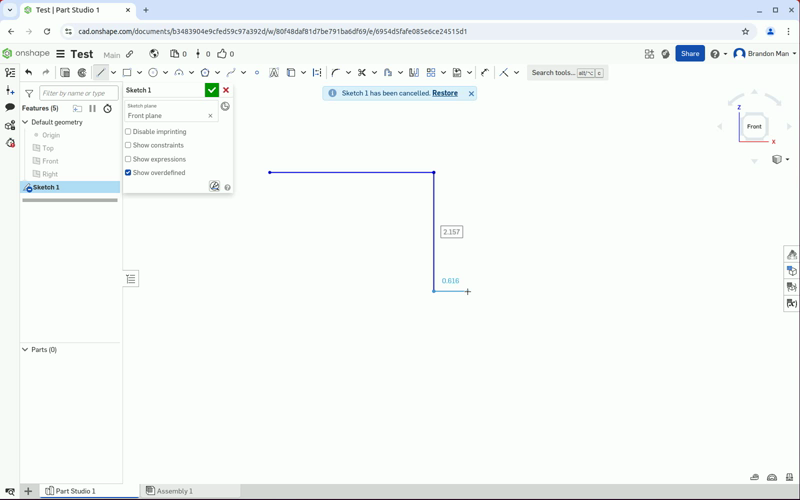
click(467, 291)
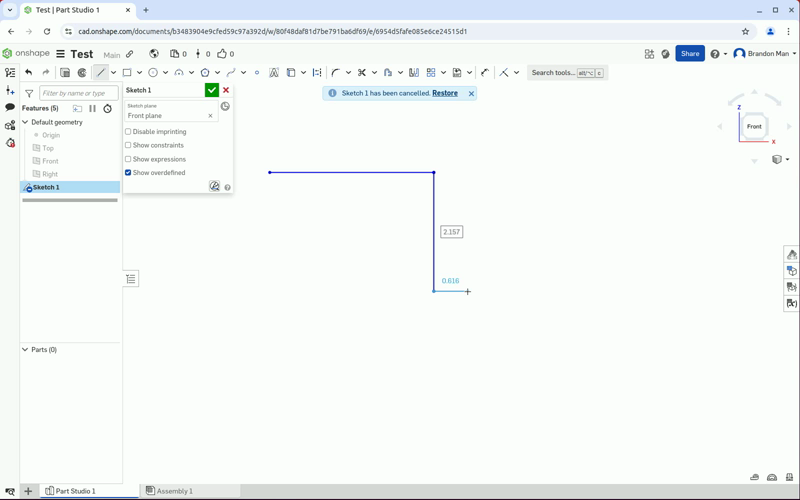
scroll(-6)
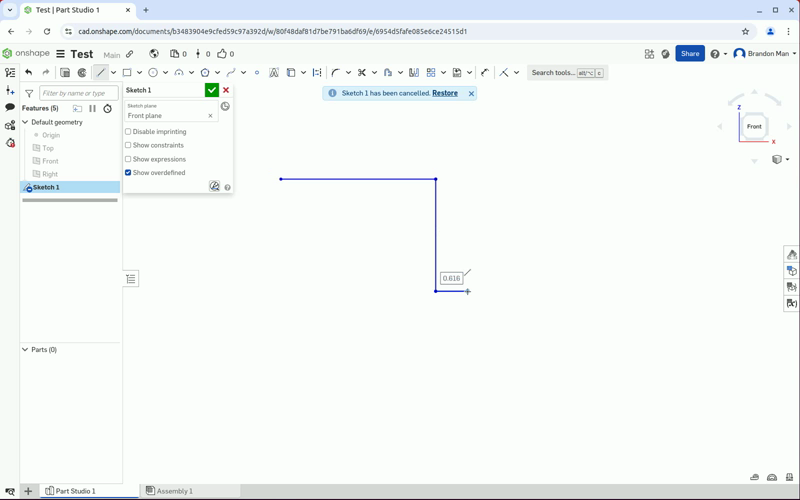
scroll(-6)
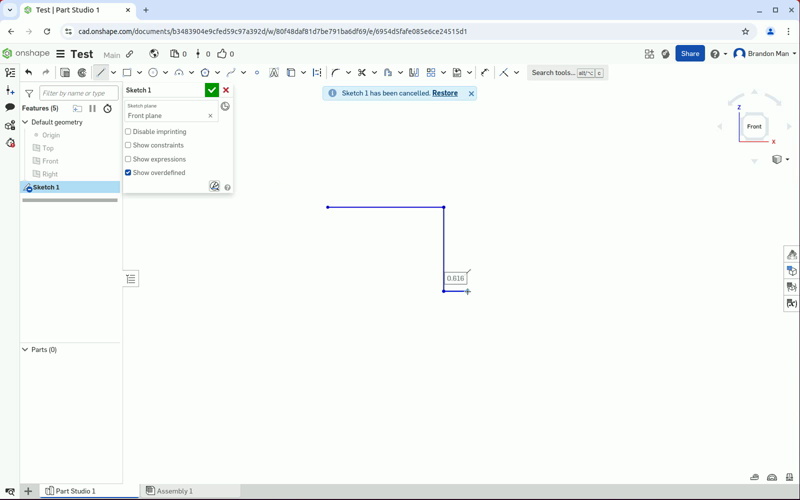
scroll(-6)
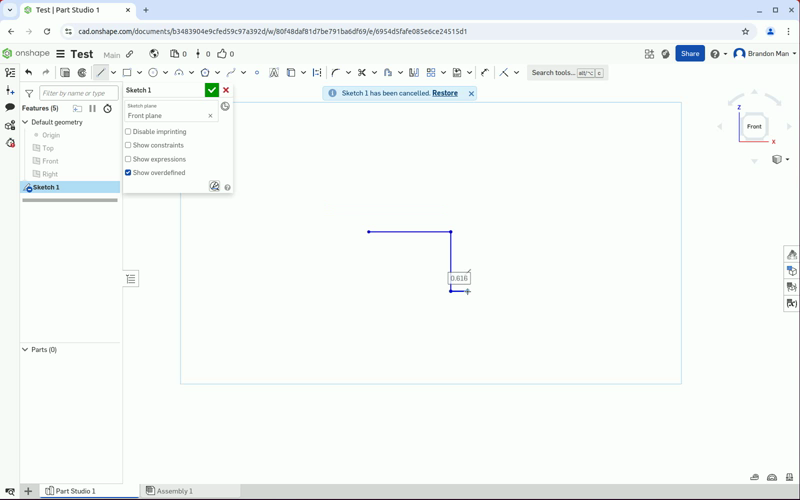
scroll(-6)
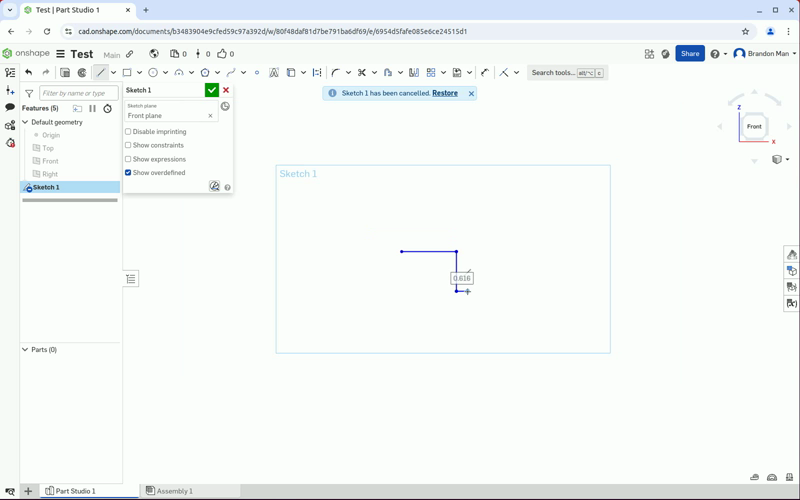
scroll(-6)
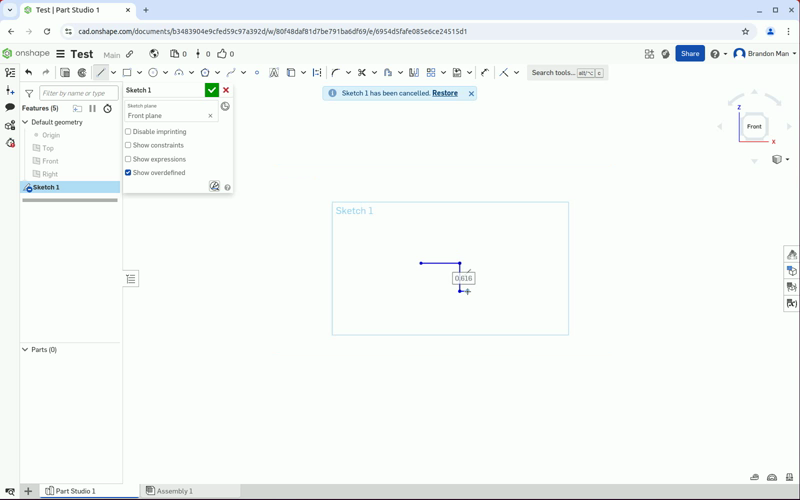
scroll(-6)
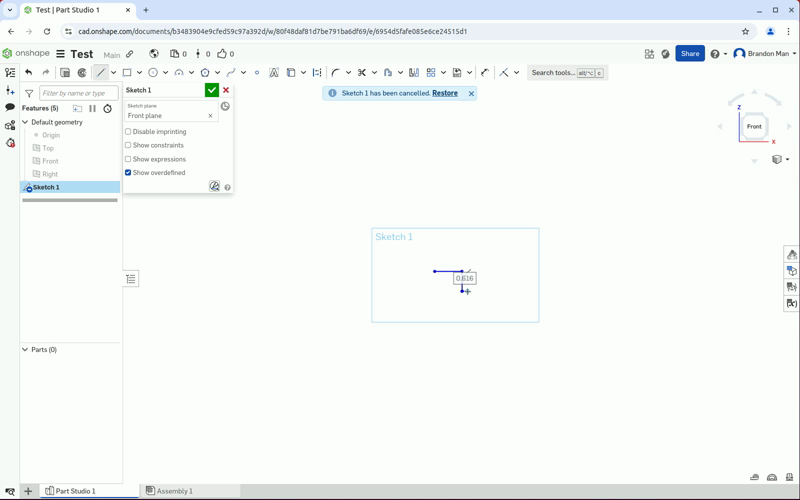
scroll(-6)
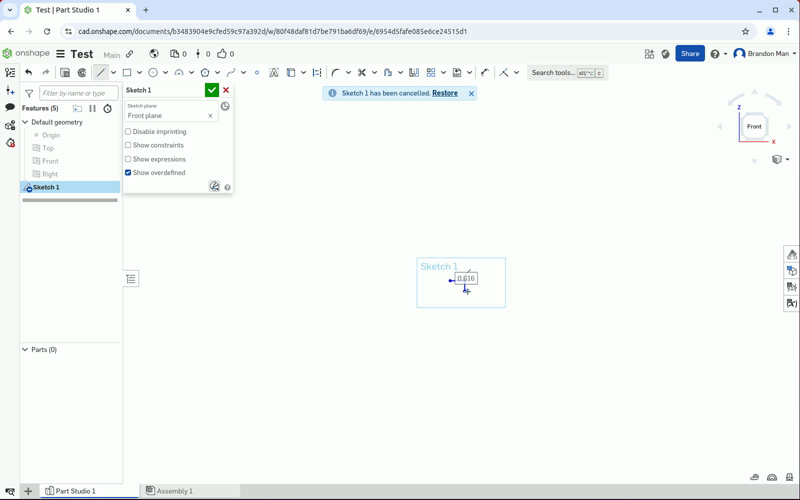
key_up(shift)
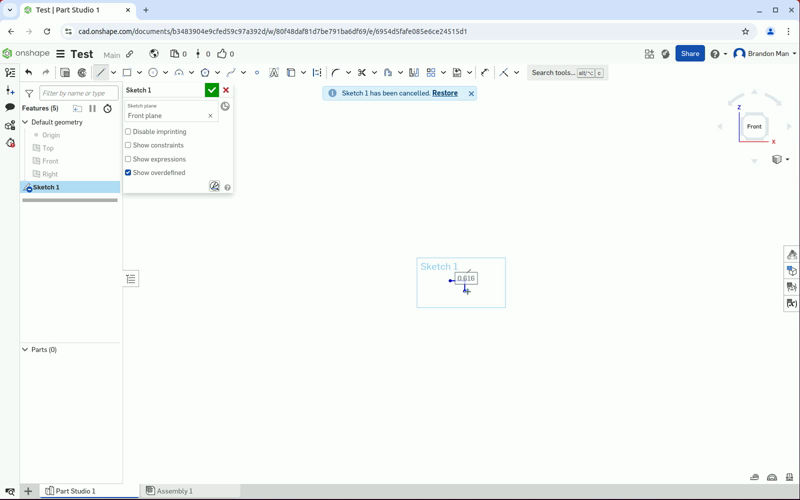
key_down(shift)
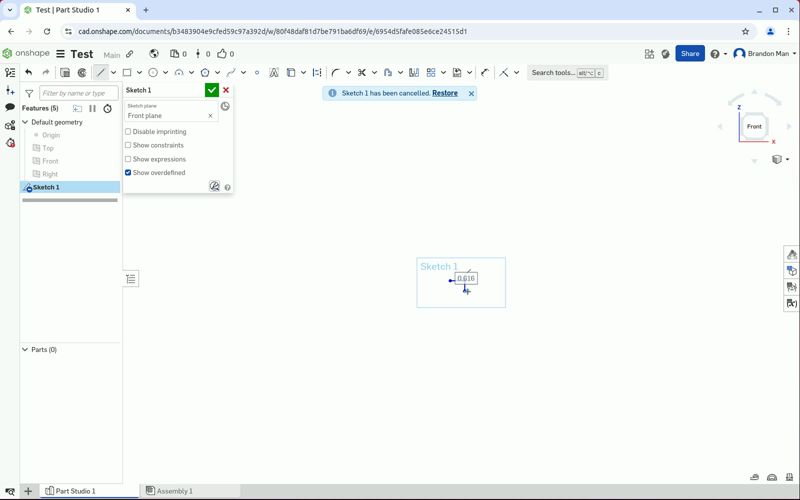
mouse_move(497, 291)
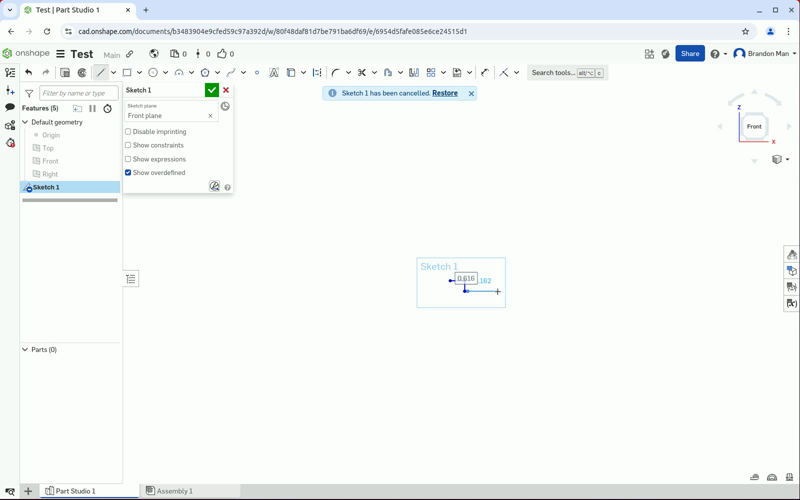
mouse_move(467, 277)
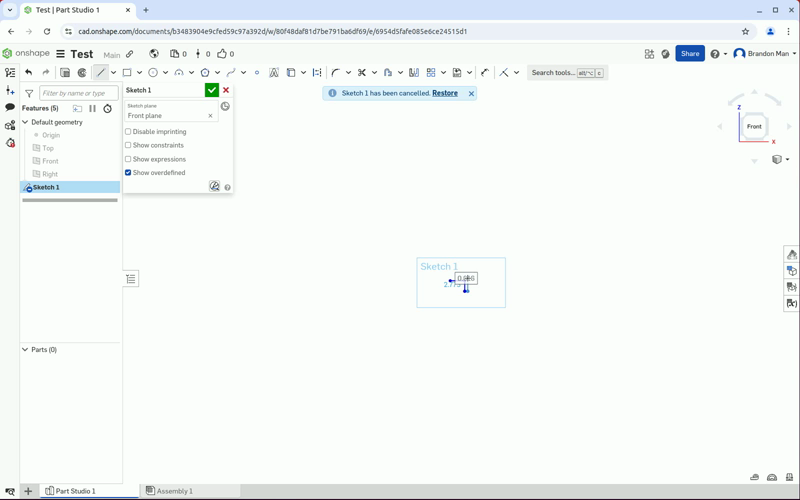
scroll(6)
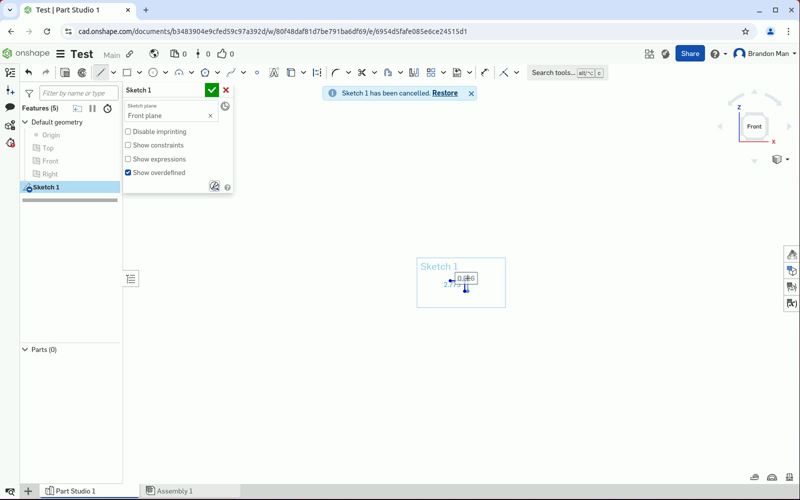
scroll(6)
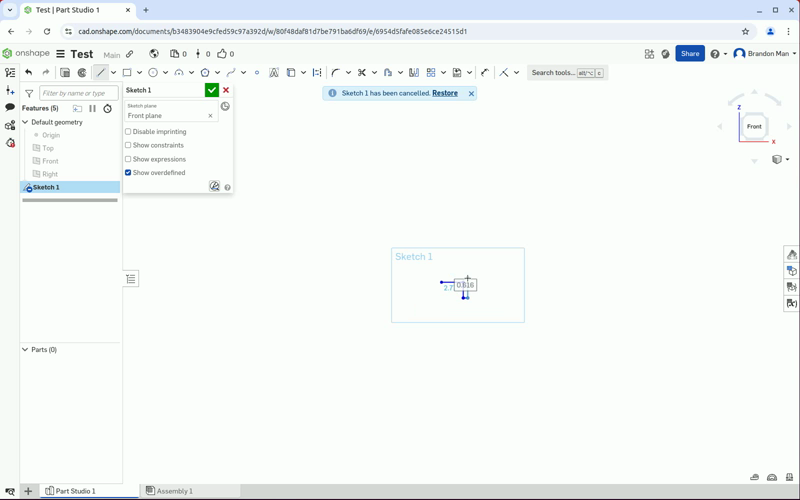
scroll(6)
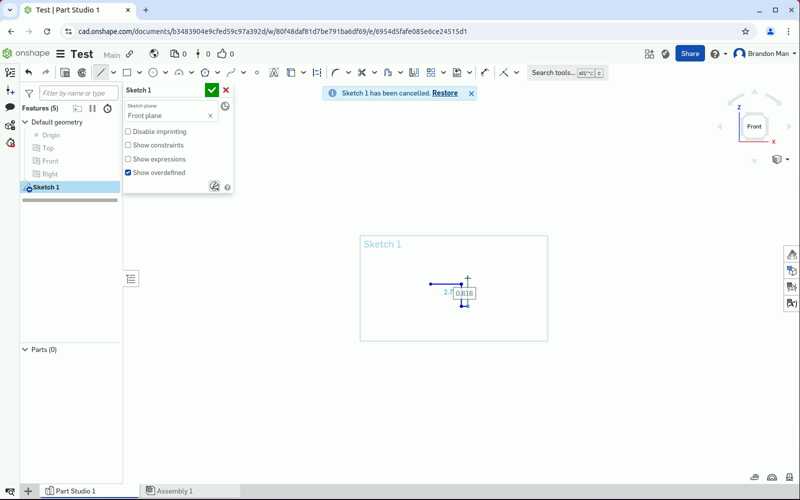
scroll(6)
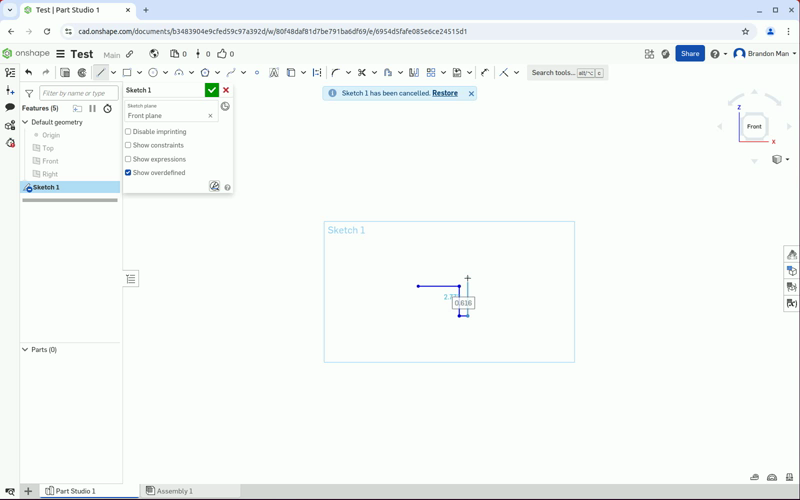
scroll(6)
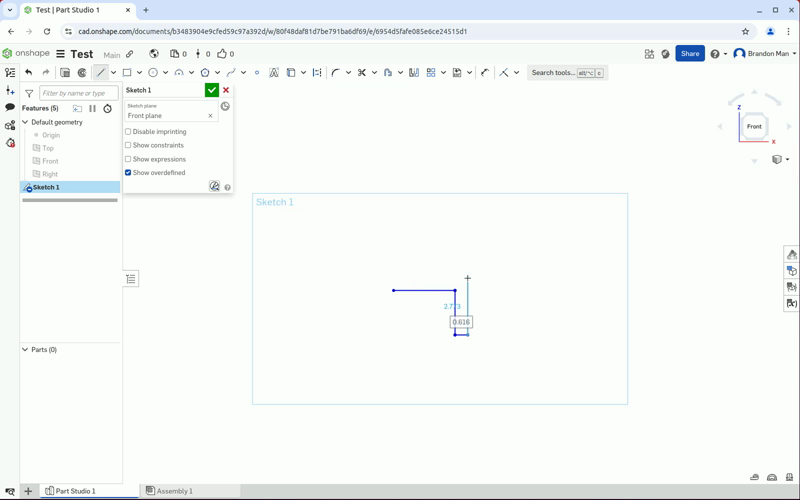
scroll(6)
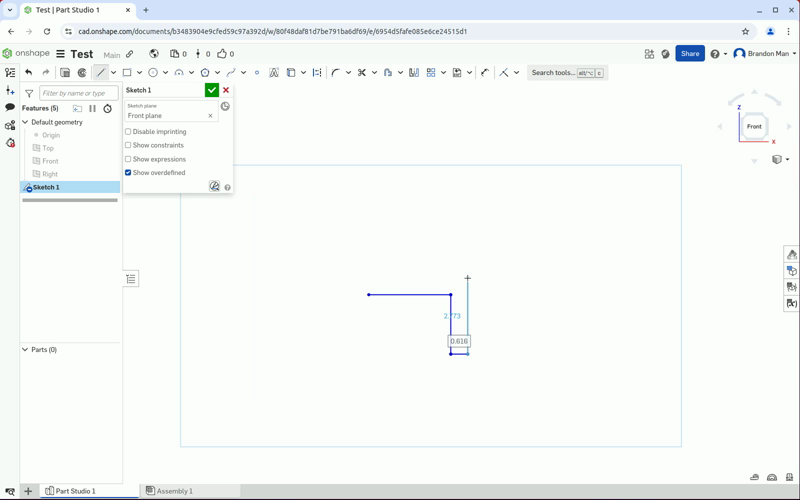
scroll(6)
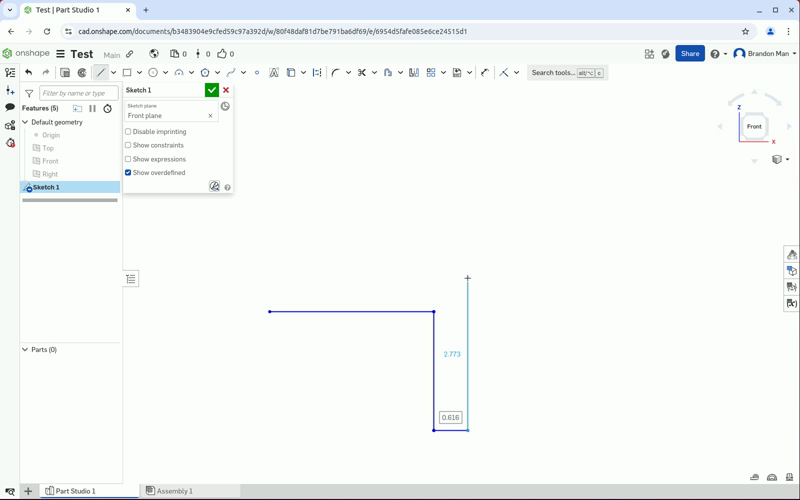
click(467, 277)
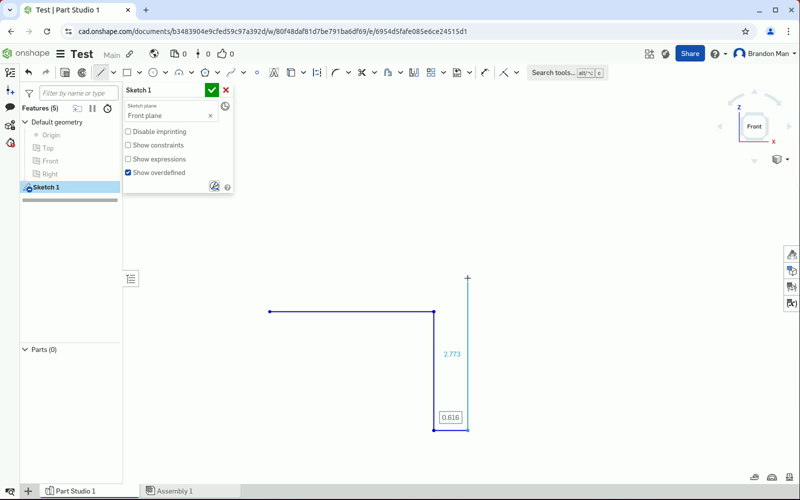
scroll(-6)
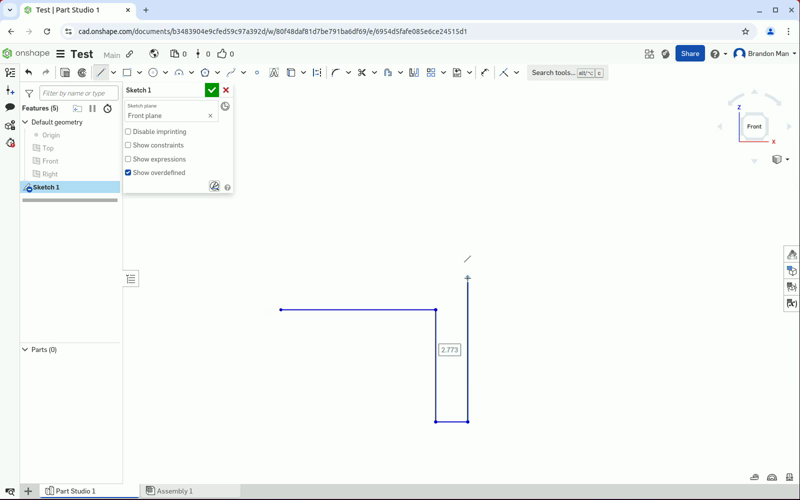
scroll(-6)
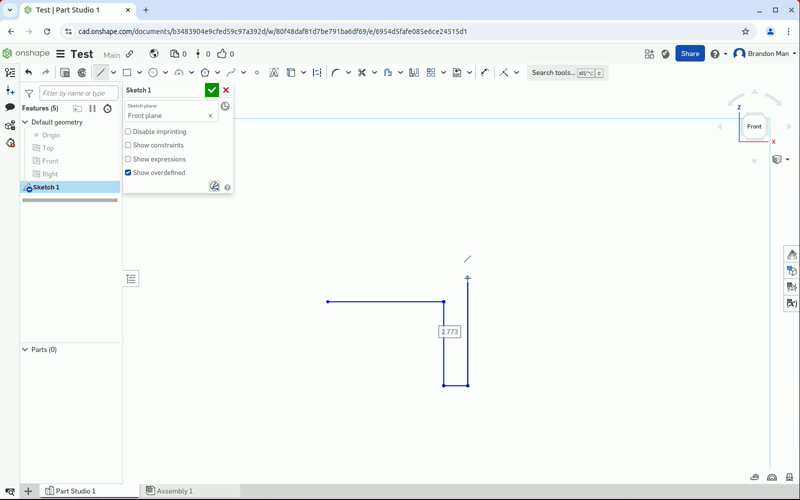
scroll(-6)
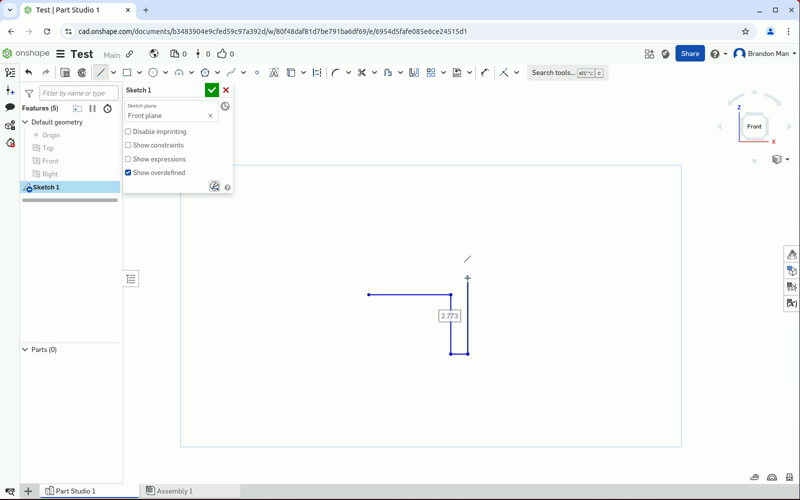
scroll(-6)
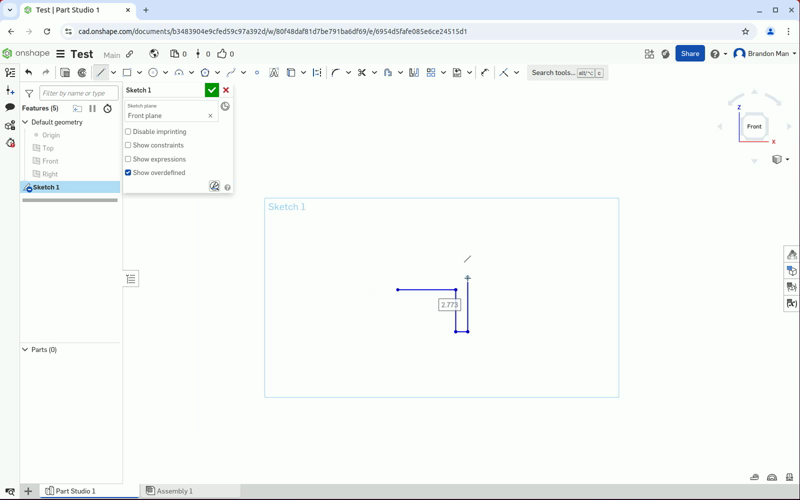
scroll(-6)
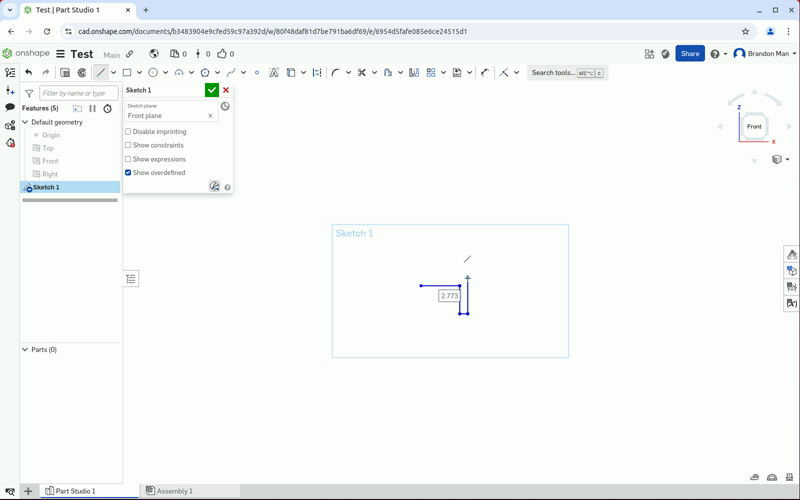
scroll(-6)
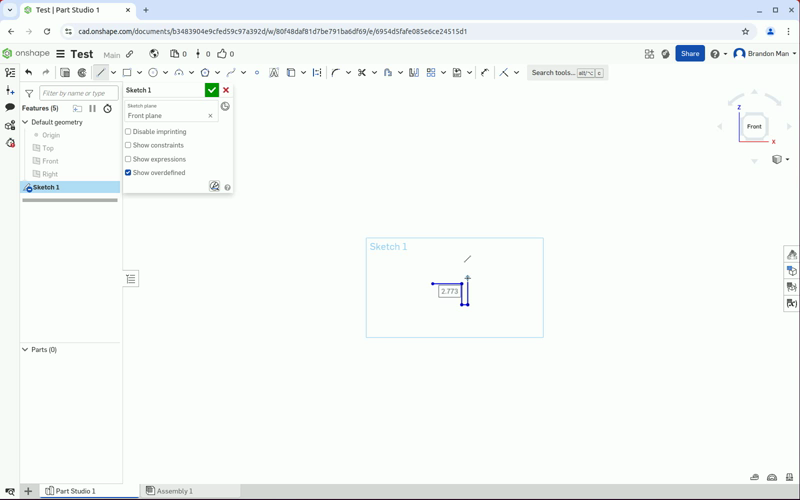
scroll(-6)
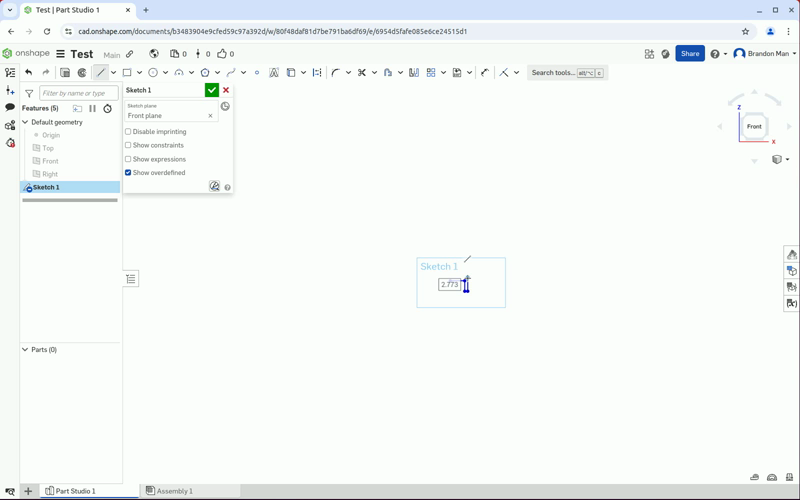
key_up(shift)
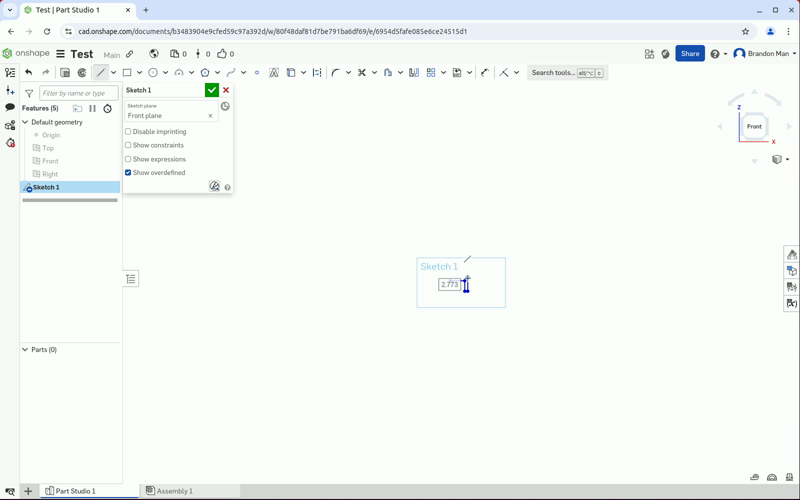
key_down(shift)
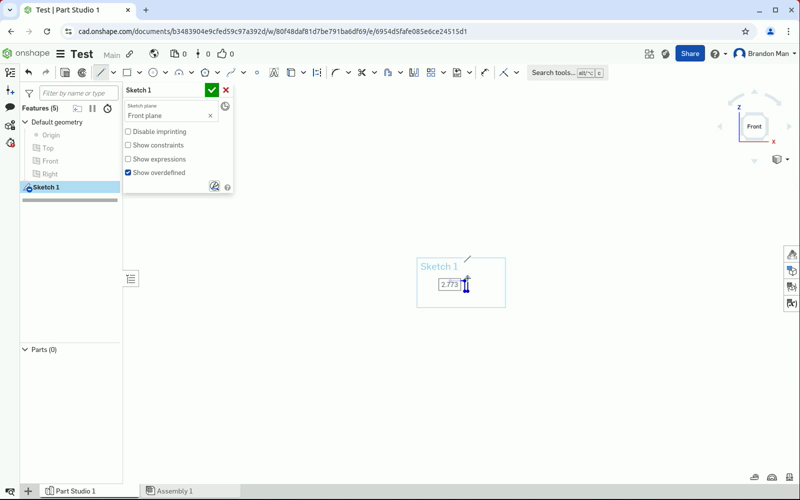
mouse_move(497, 277)
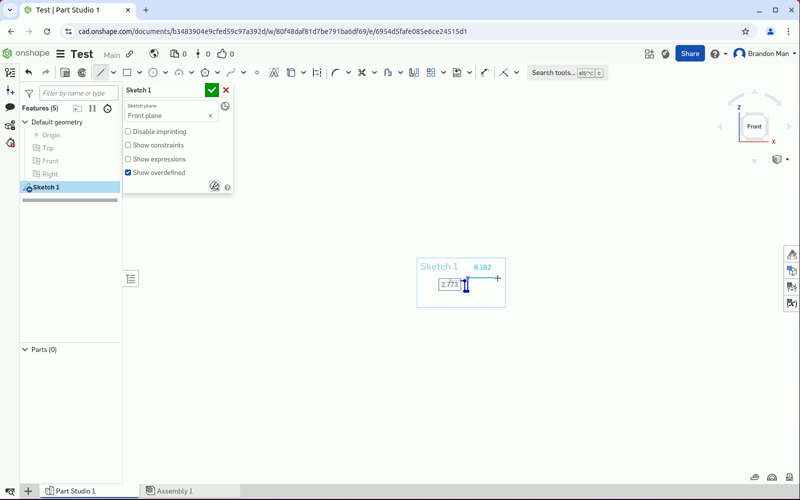
mouse_move(450, 277)
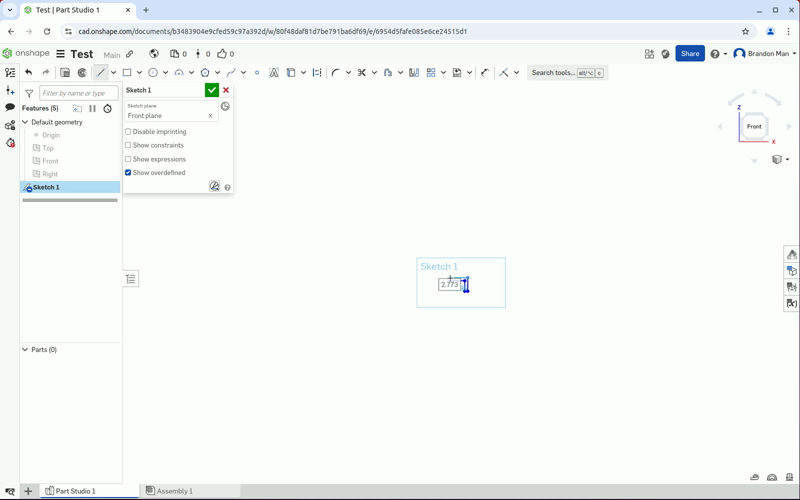
scroll(6)
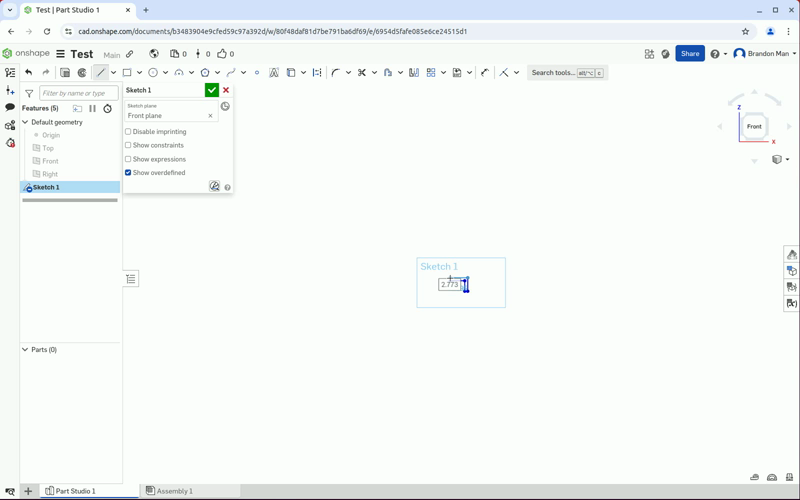
scroll(6)
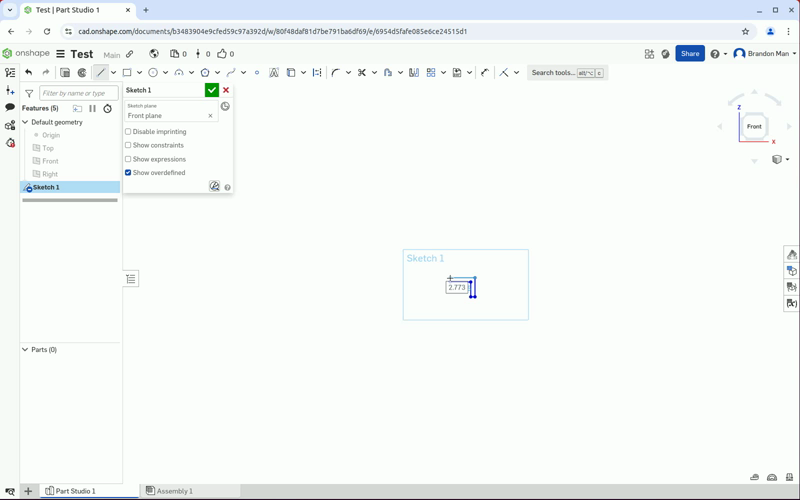
scroll(6)
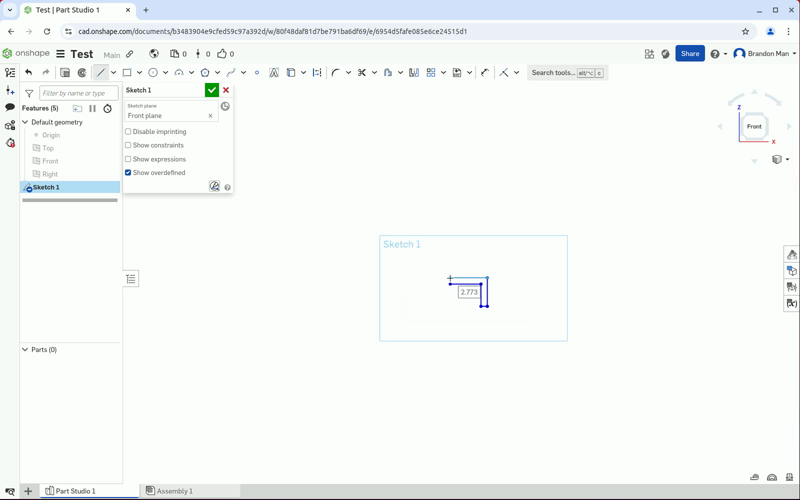
scroll(6)
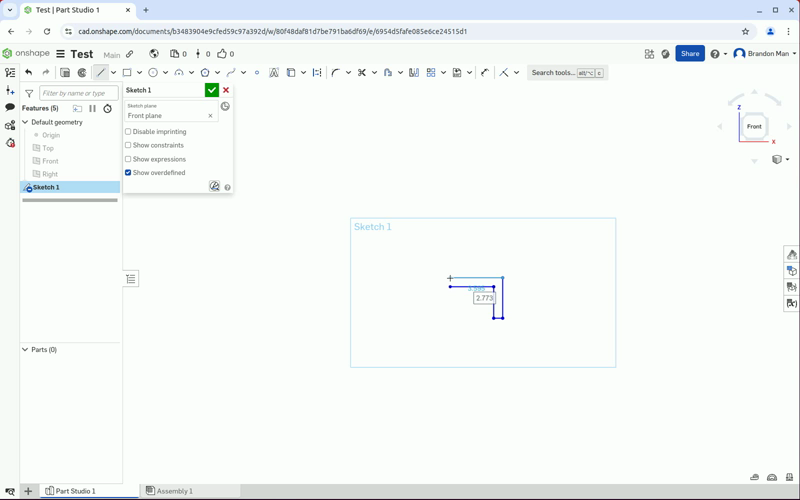
scroll(6)
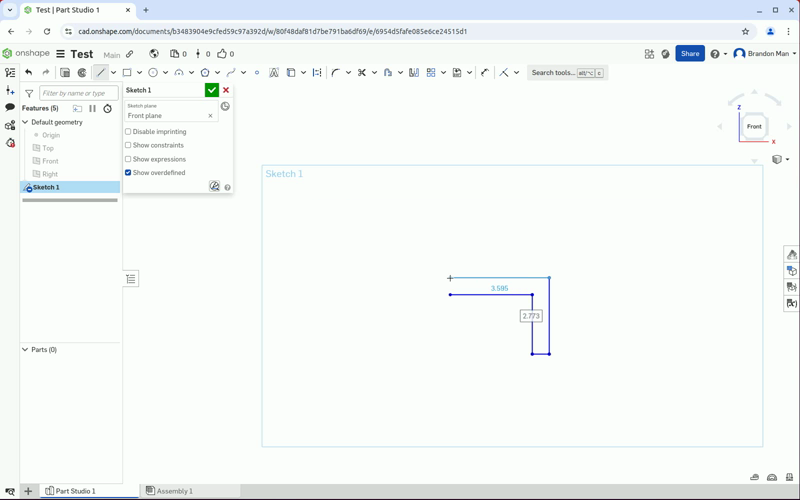
scroll(6)
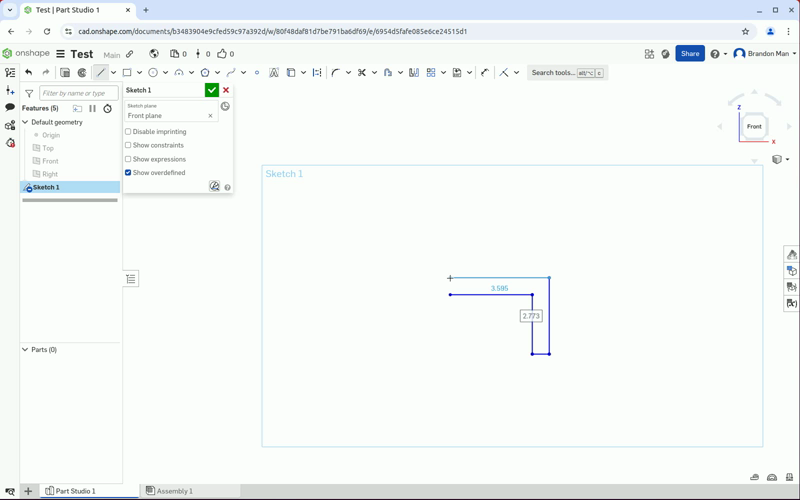
scroll(6)
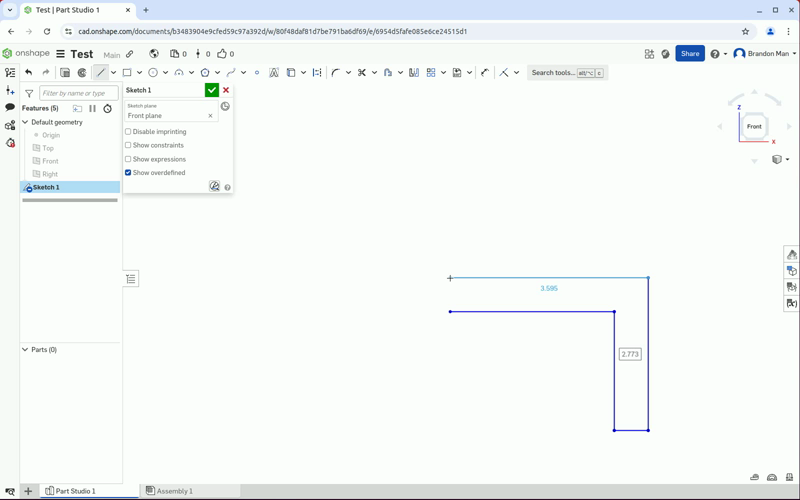
click(450, 277)
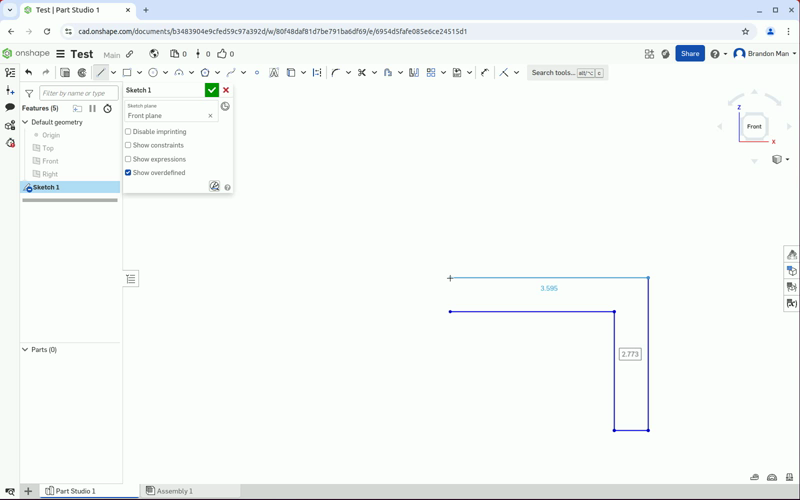
scroll(-6)
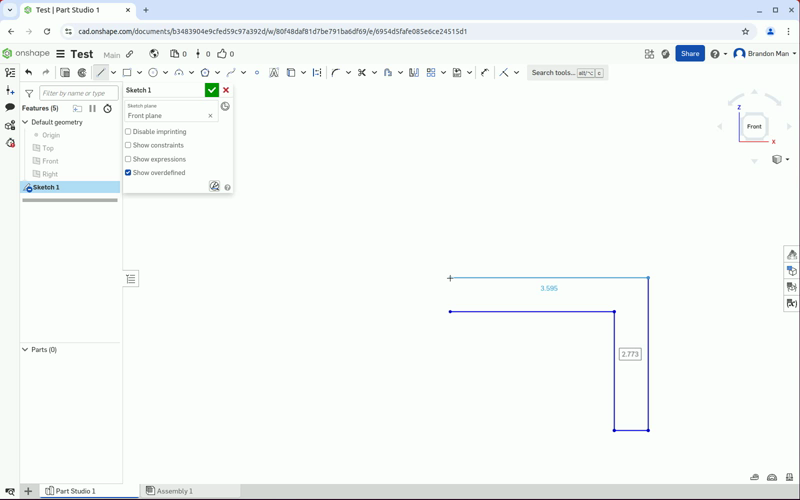
scroll(-6)
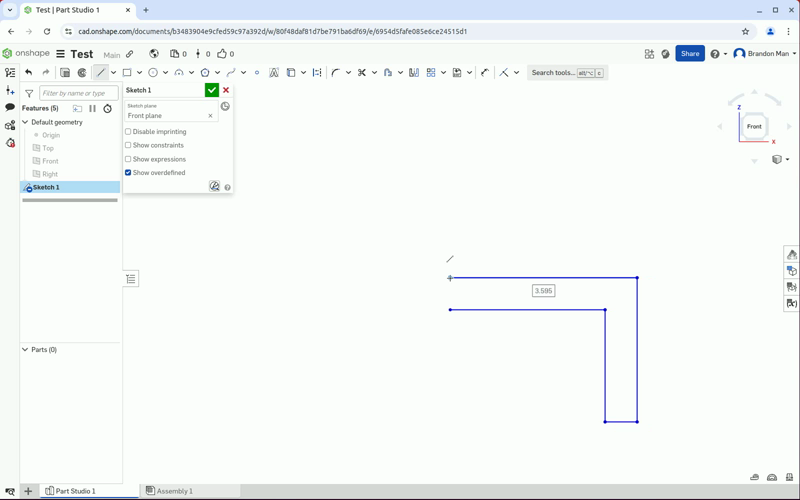
scroll(-6)
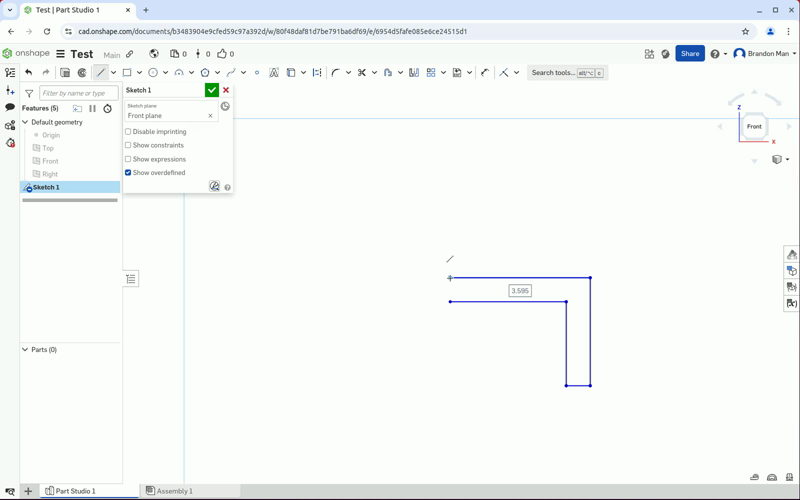
scroll(-6)
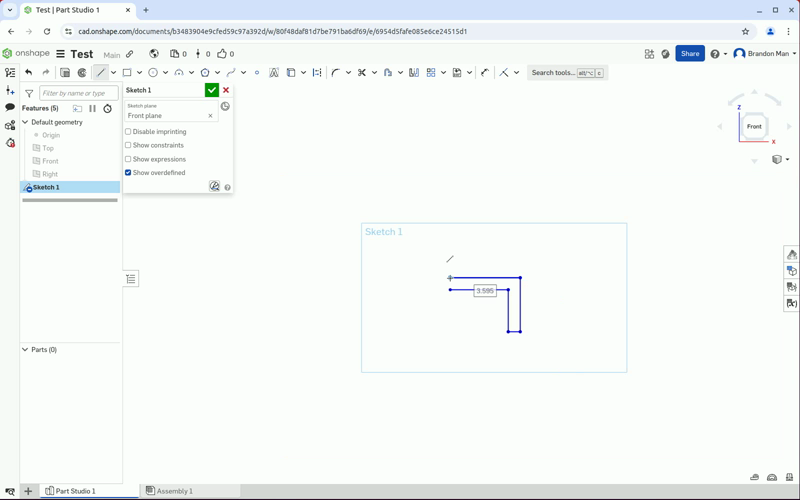
scroll(-6)
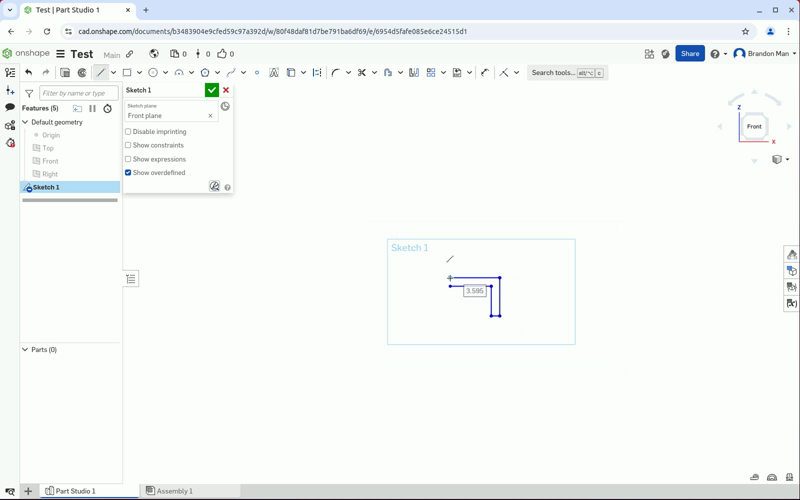
scroll(-6)
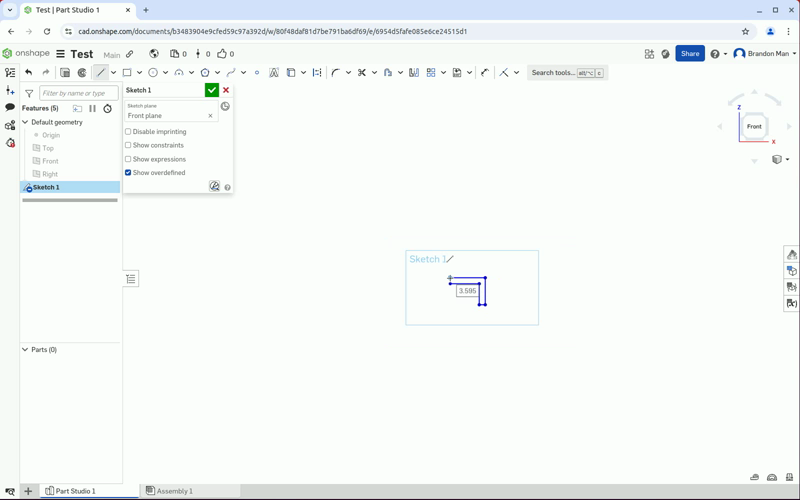
scroll(-6)
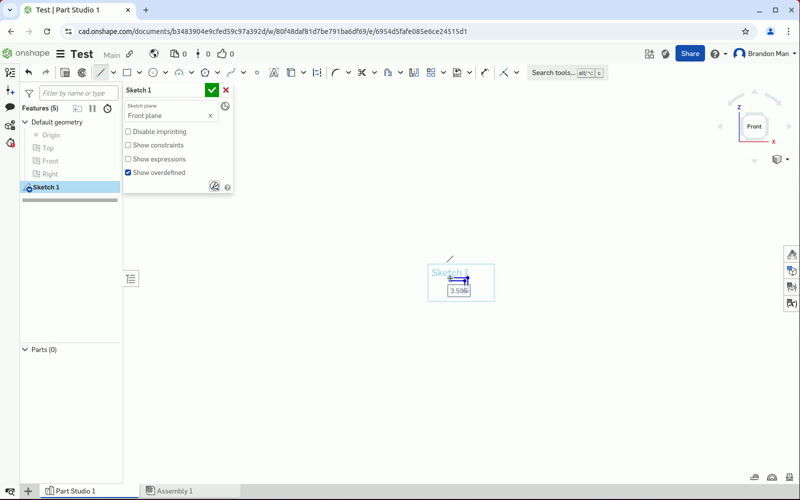
key_up(shift)
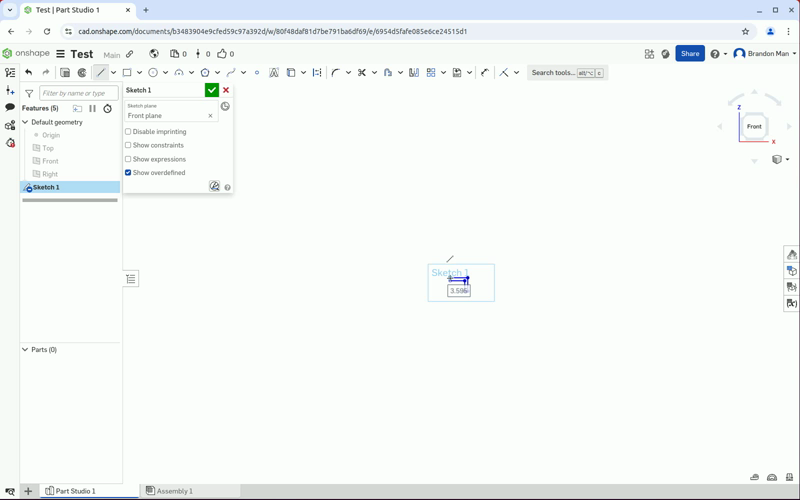
mouse_move(480, 277)
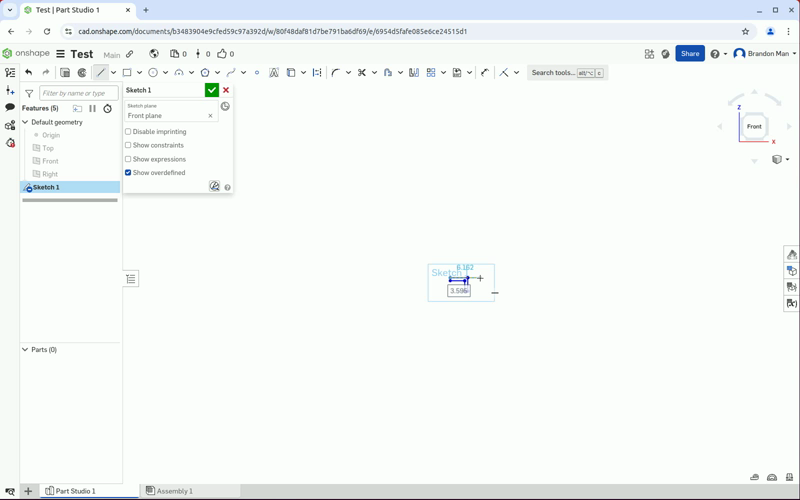
key_down(shift)
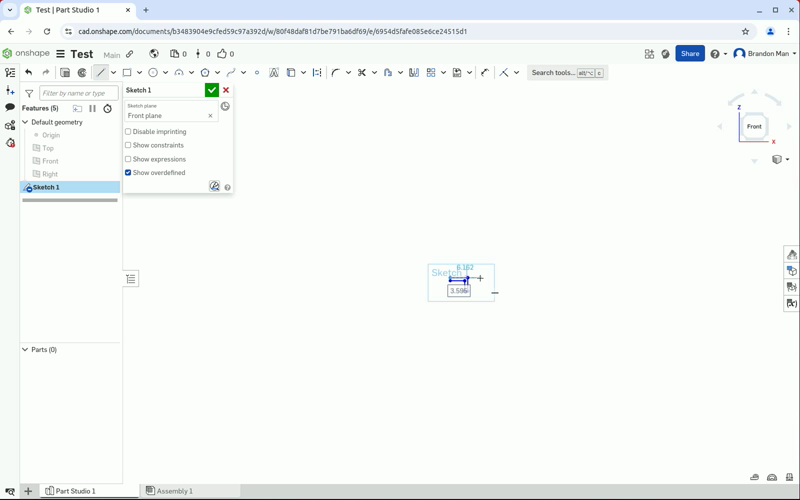
mouse_move(450, 280)
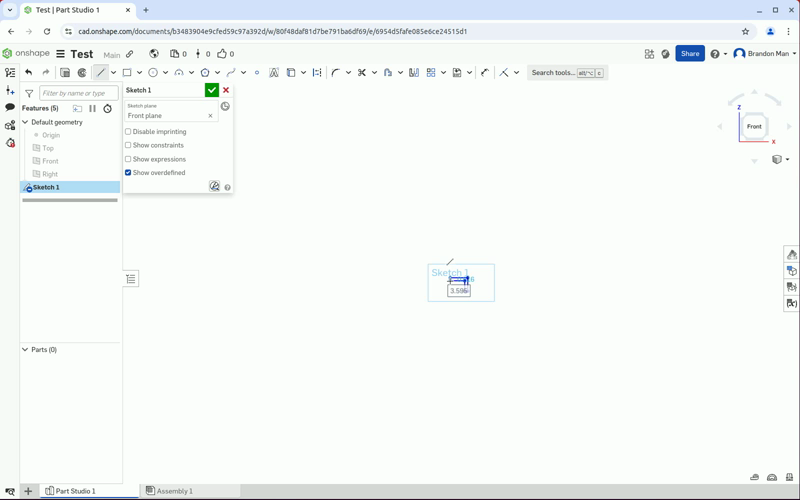
scroll(6)
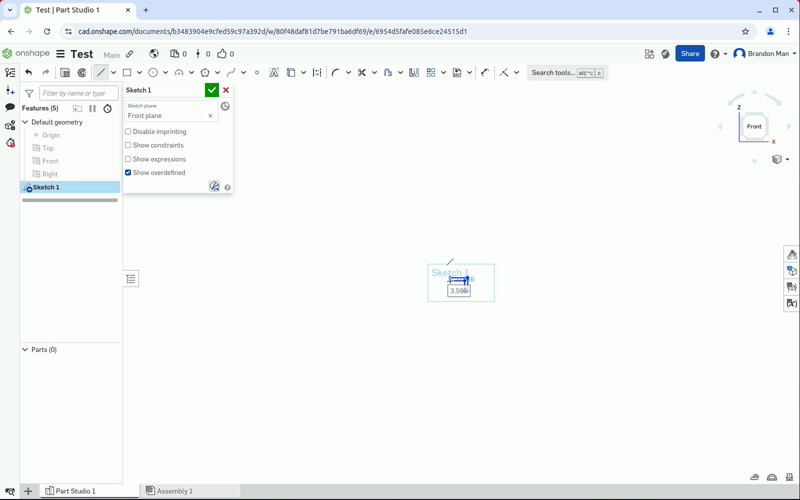
scroll(6)
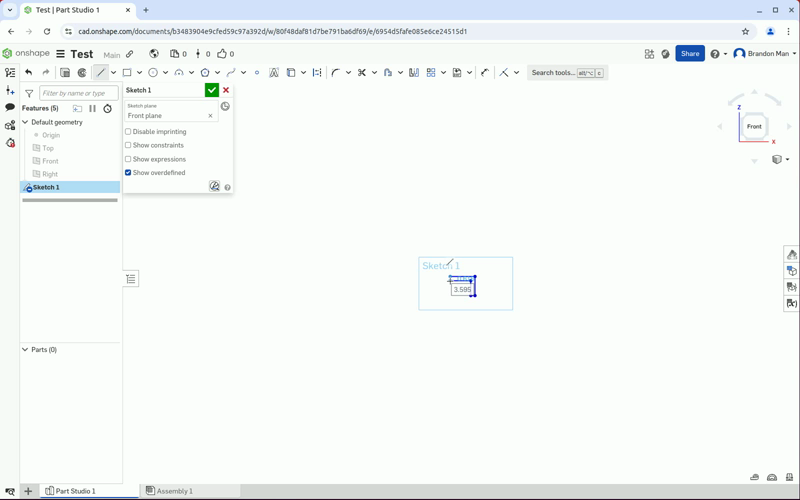
scroll(6)
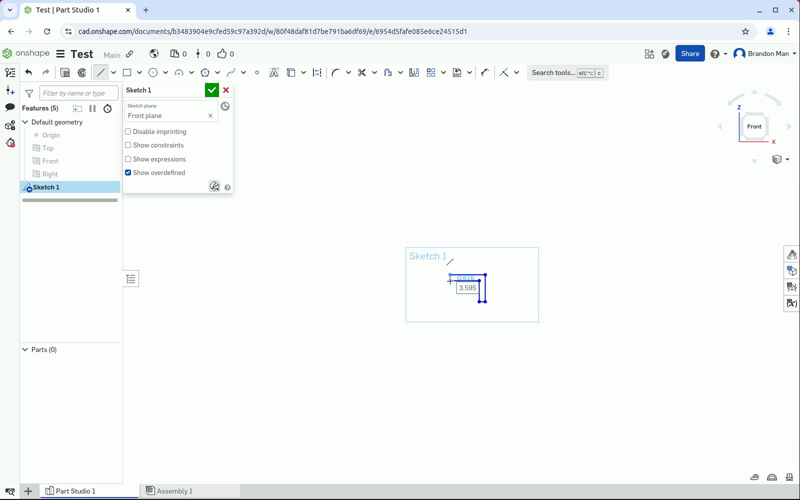
scroll(6)
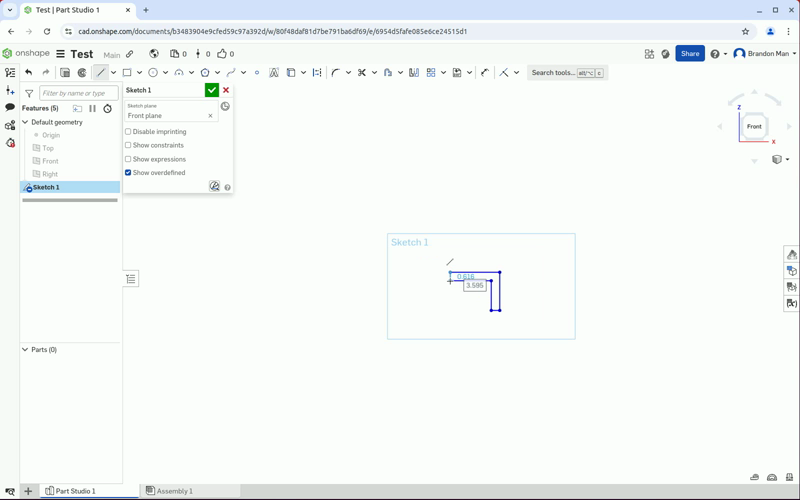
scroll(6)
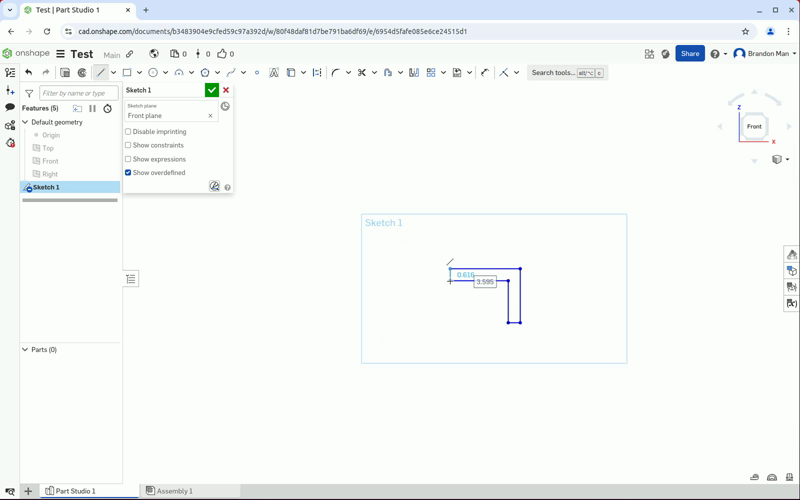
scroll(6)
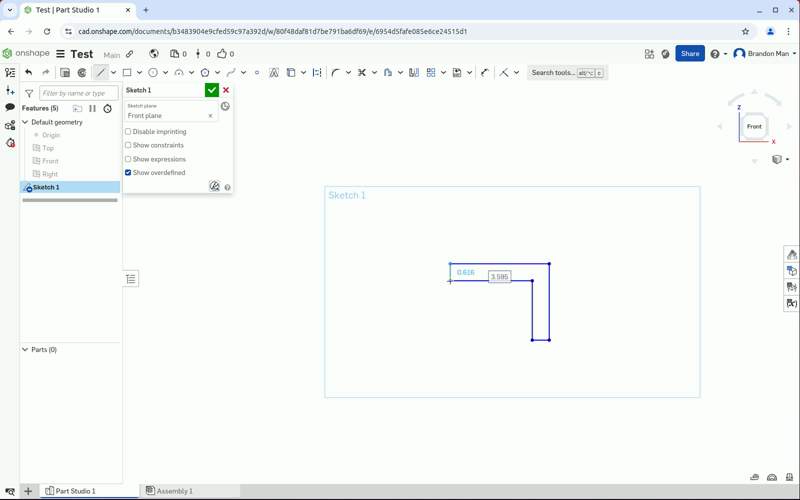
scroll(6)
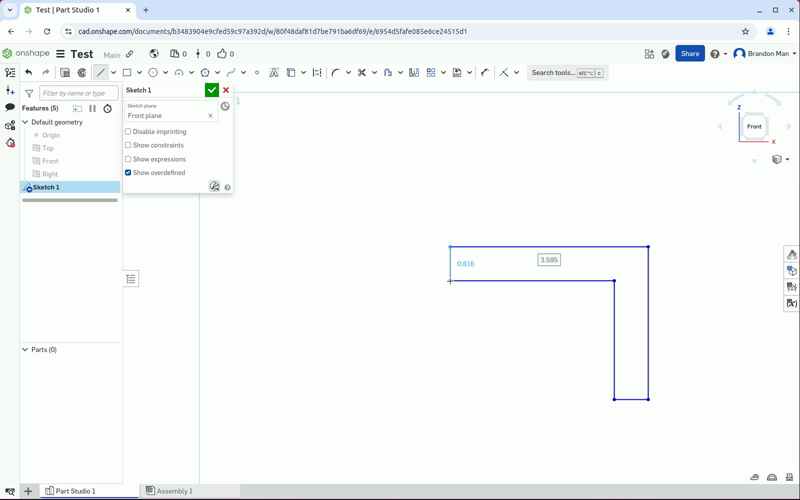
key_up(shift)
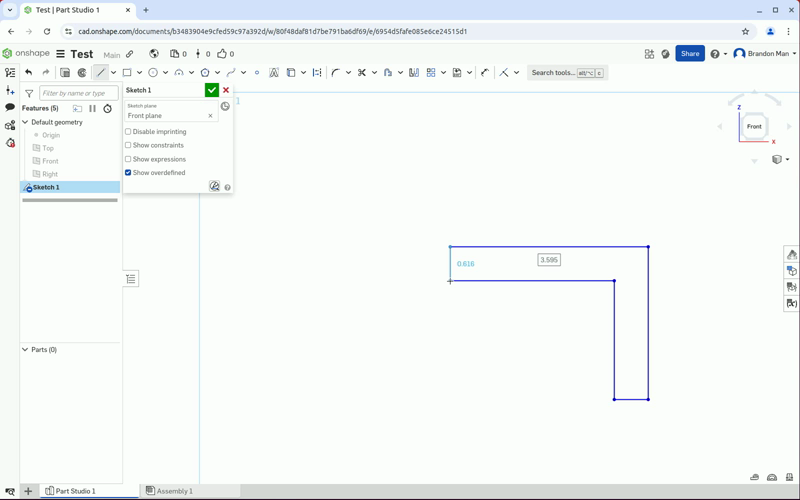
click(450, 280)
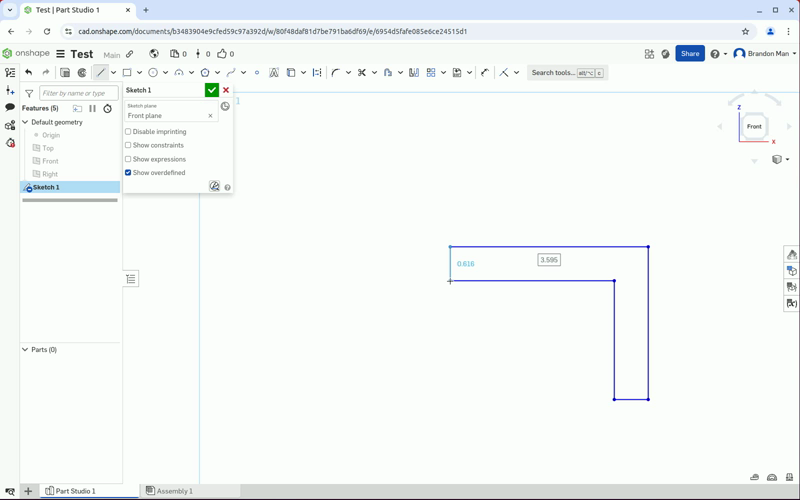
scroll(-6)
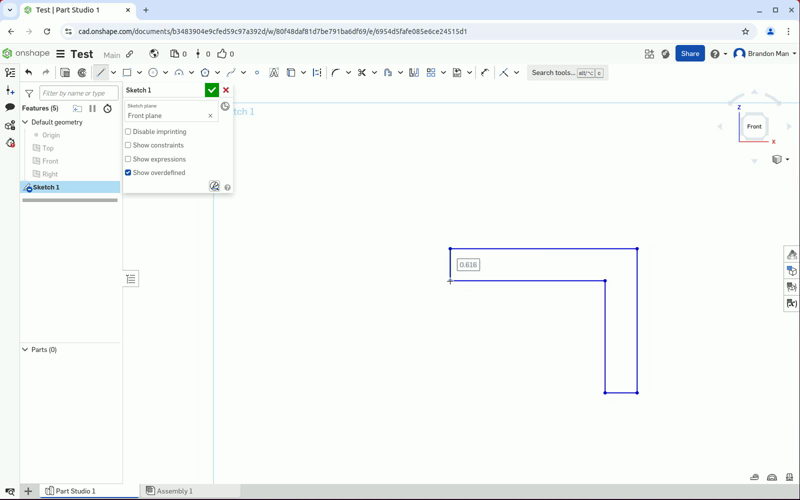
scroll(-6)
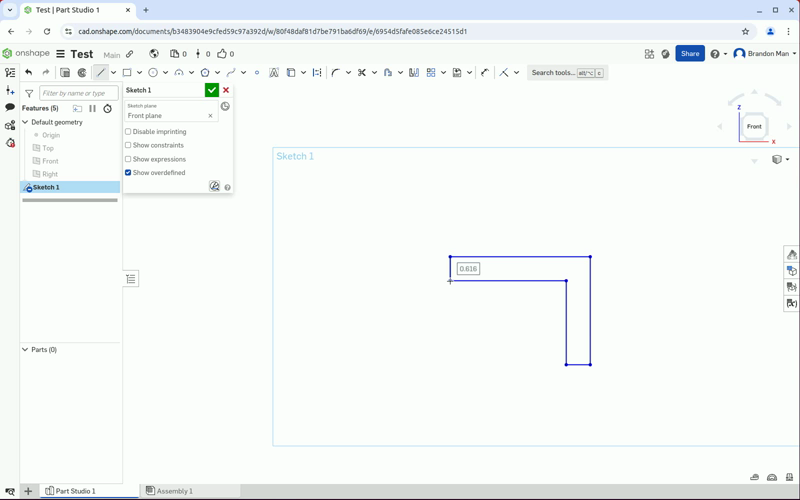
scroll(-6)
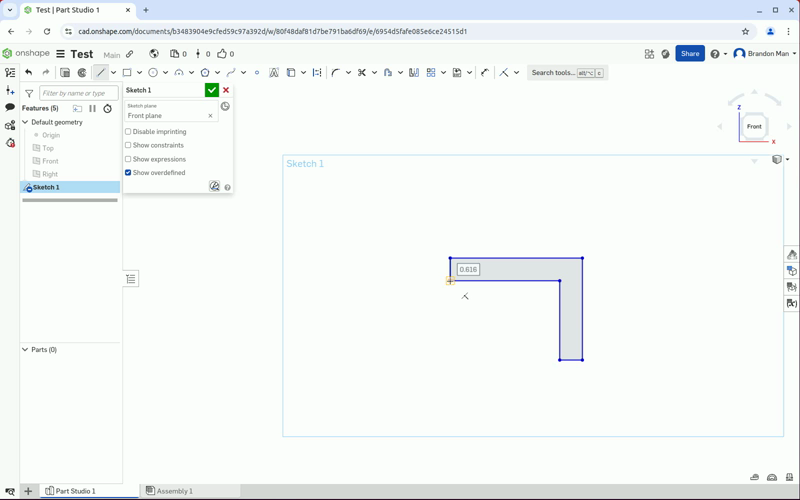
scroll(-6)
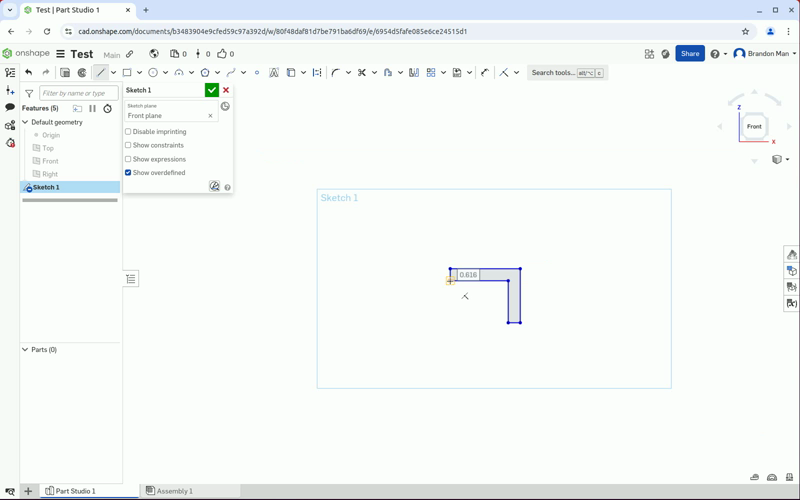
scroll(-6)
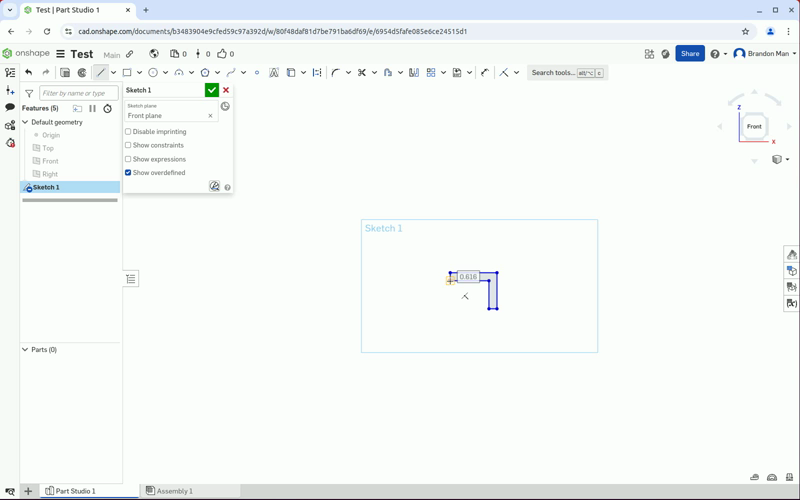
scroll(-6)
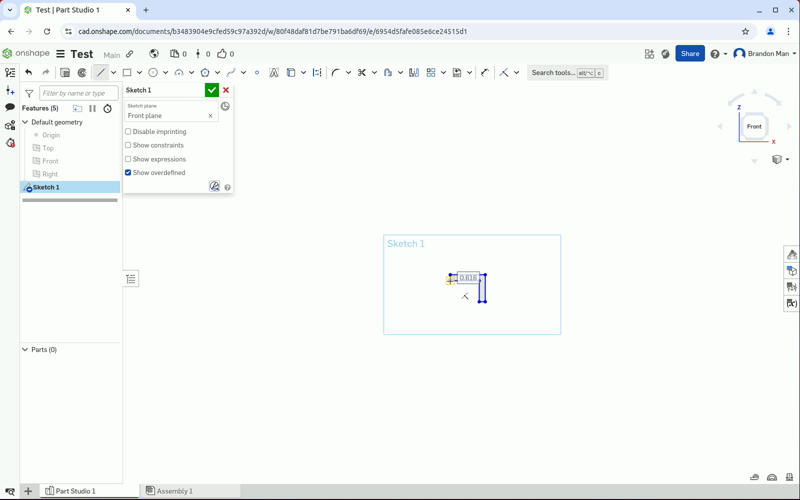
scroll(-6)
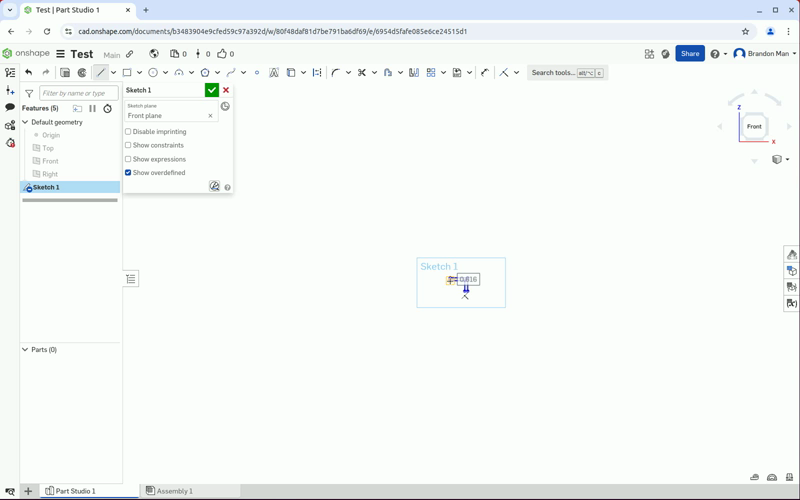
key(esc)
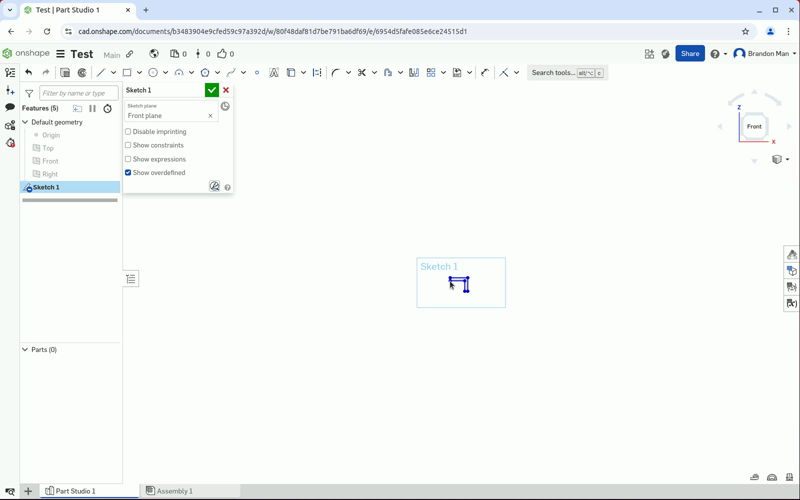
mouse_move(465, 282)
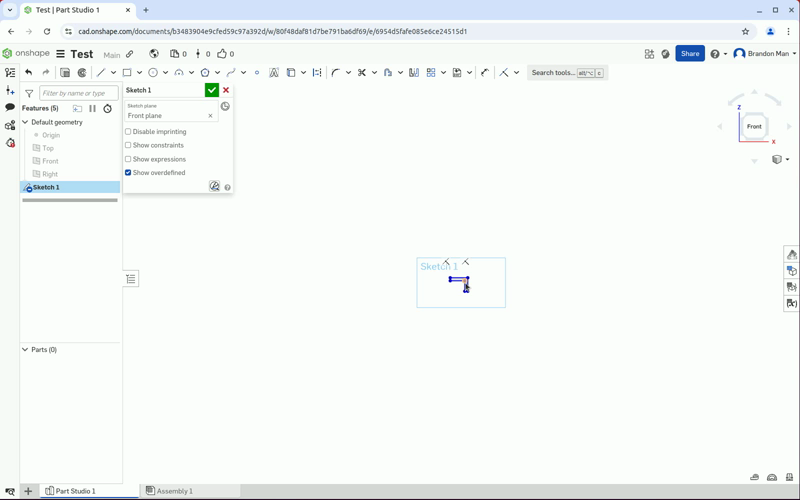
scroll(6)
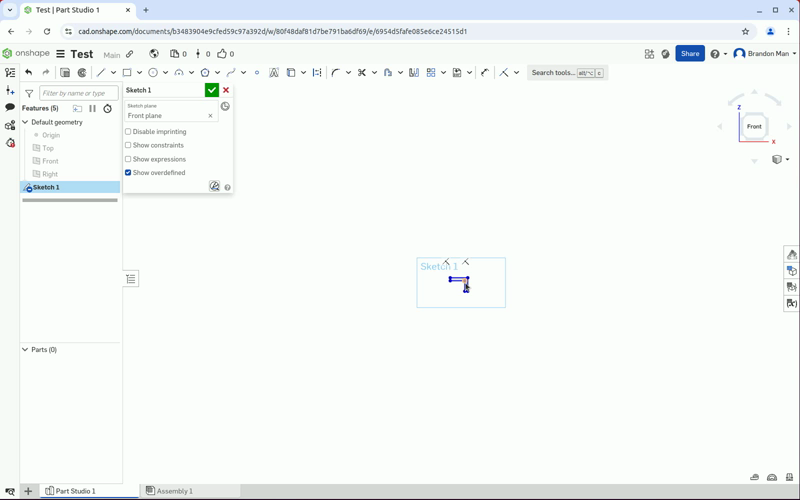
scroll(6)
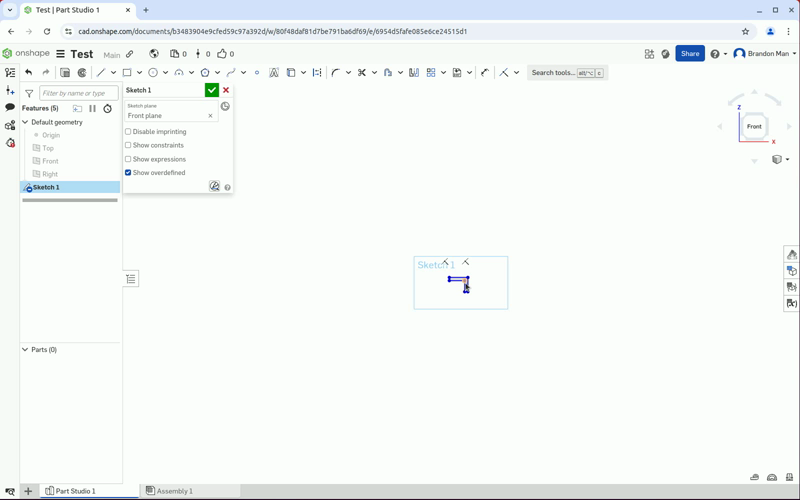
scroll(6)
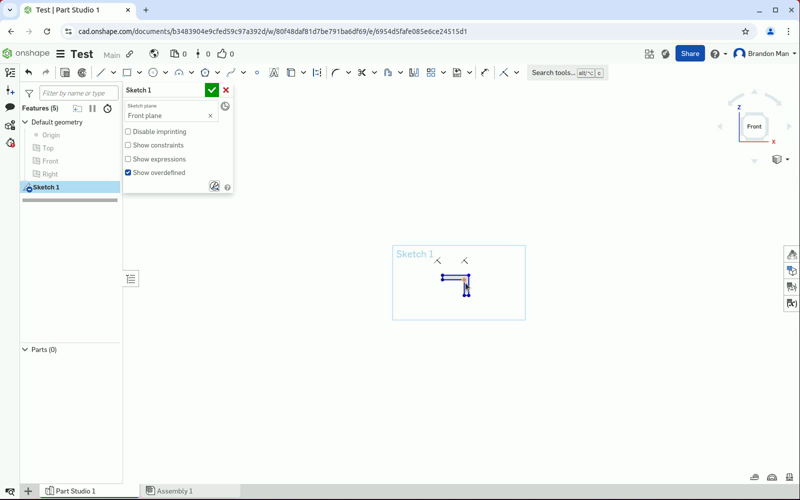
scroll(6)
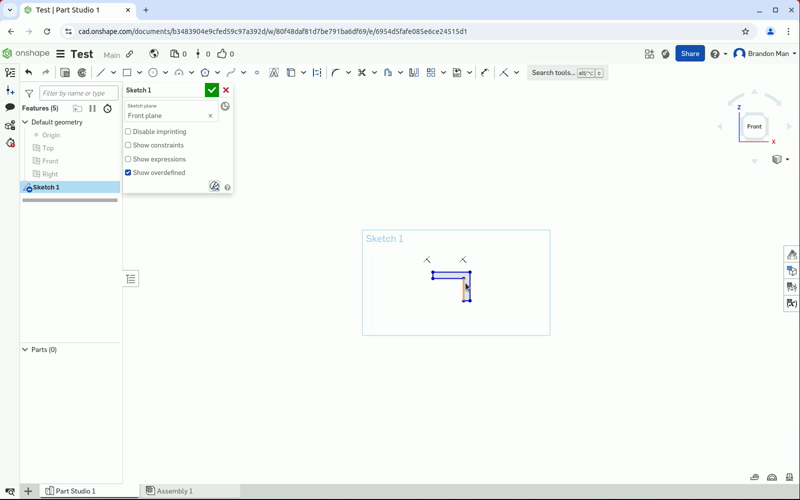
scroll(6)
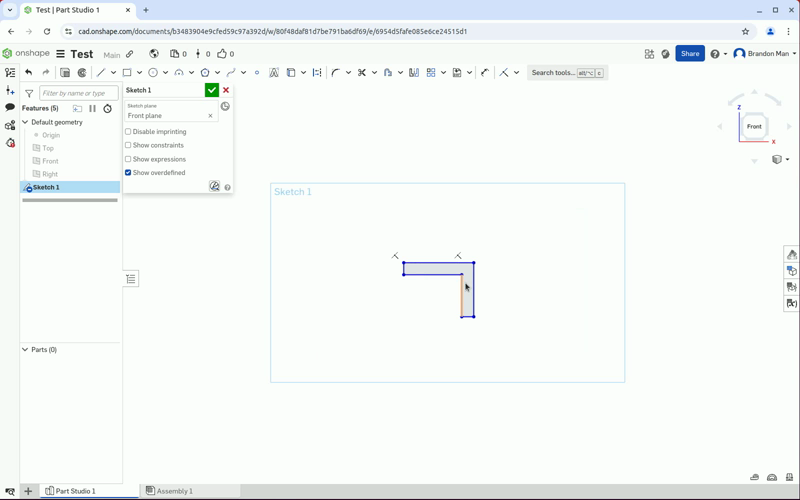
scroll(6)
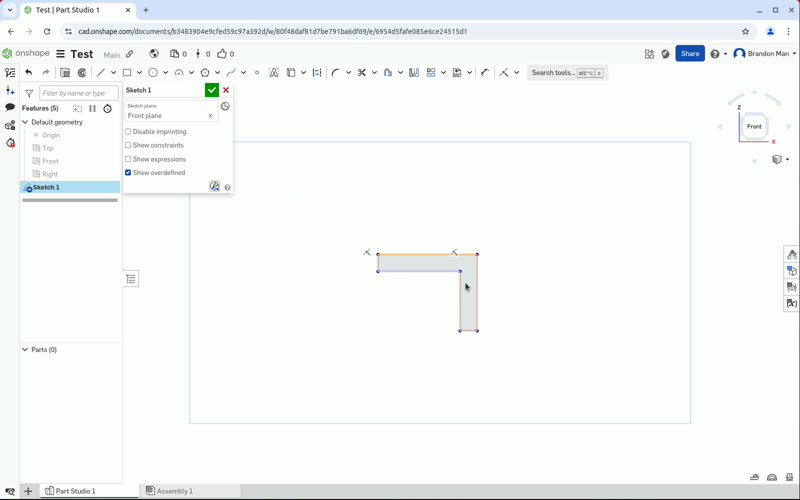
scroll(6)
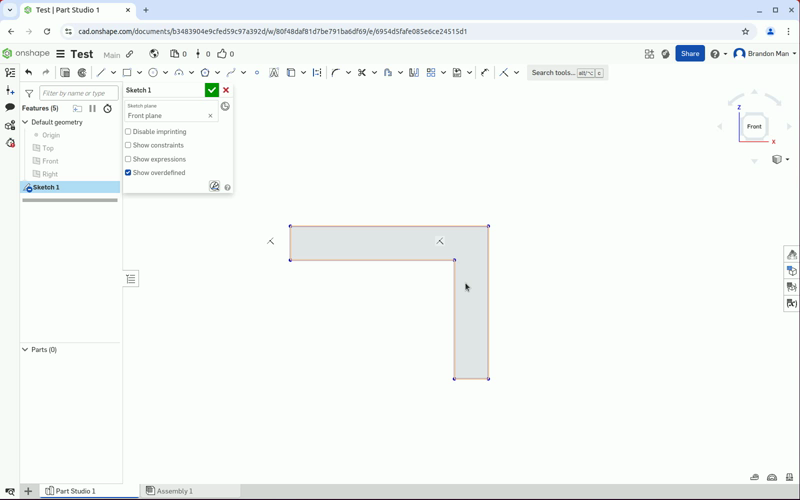
click(465, 282)
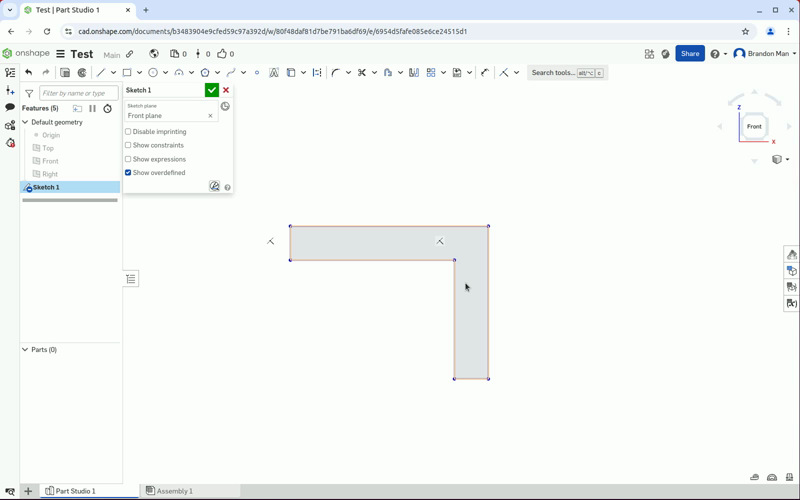
scroll(-6)
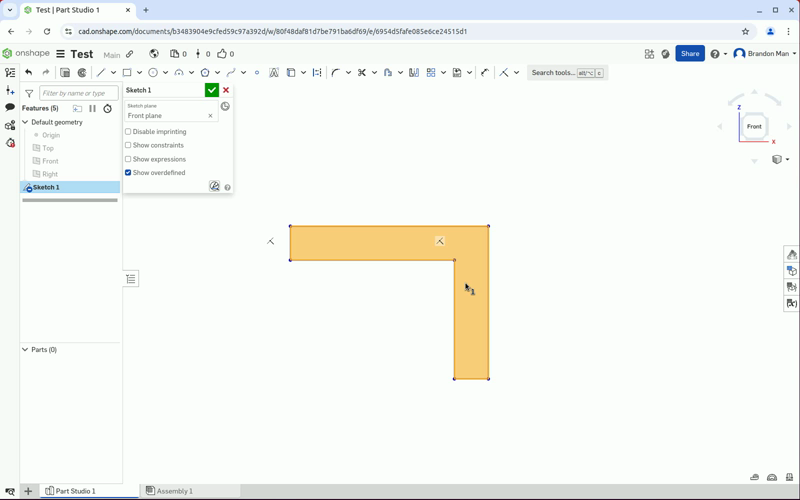
scroll(-6)
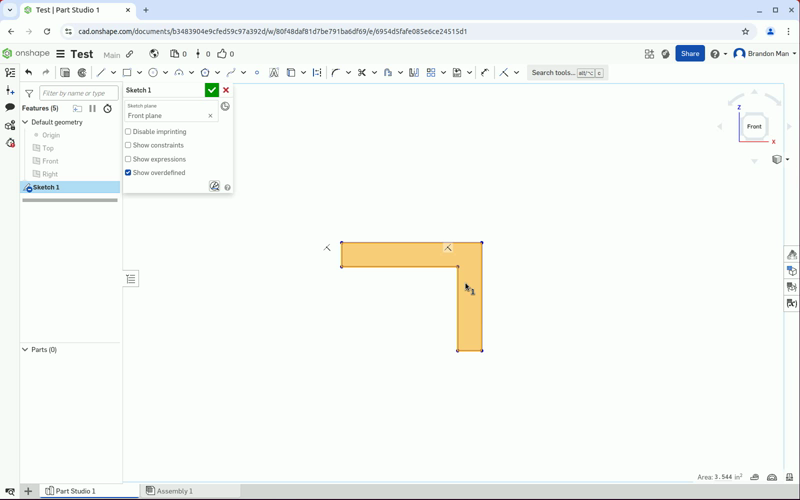
scroll(-6)
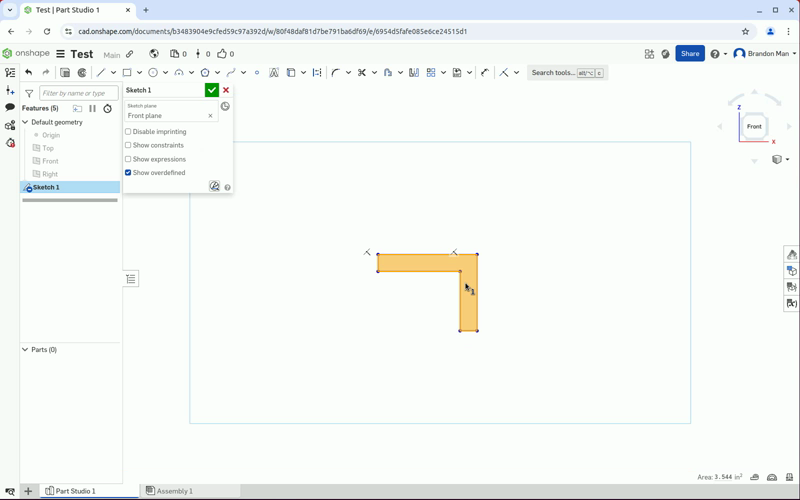
scroll(-6)
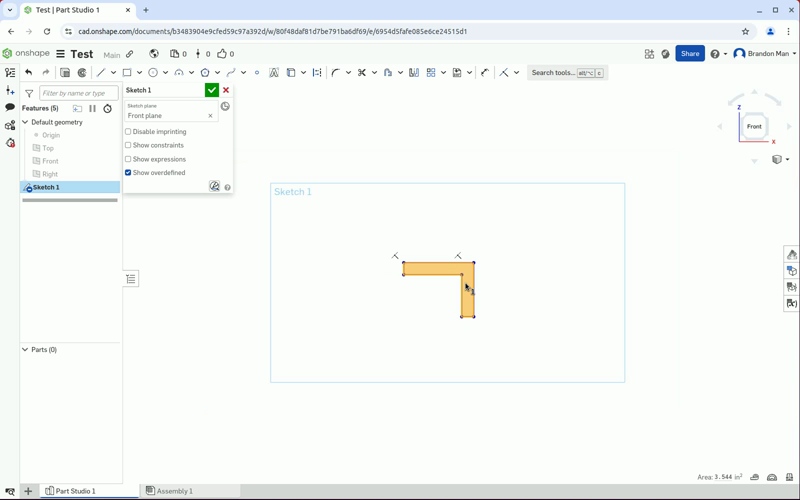
scroll(-6)
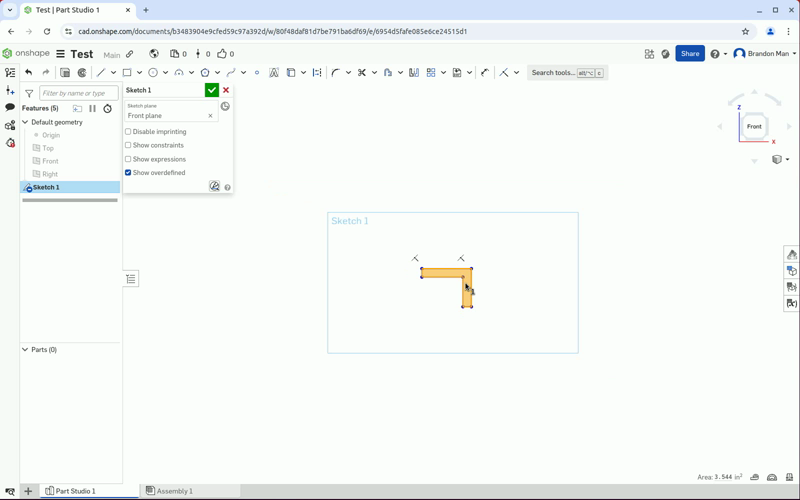
scroll(-6)
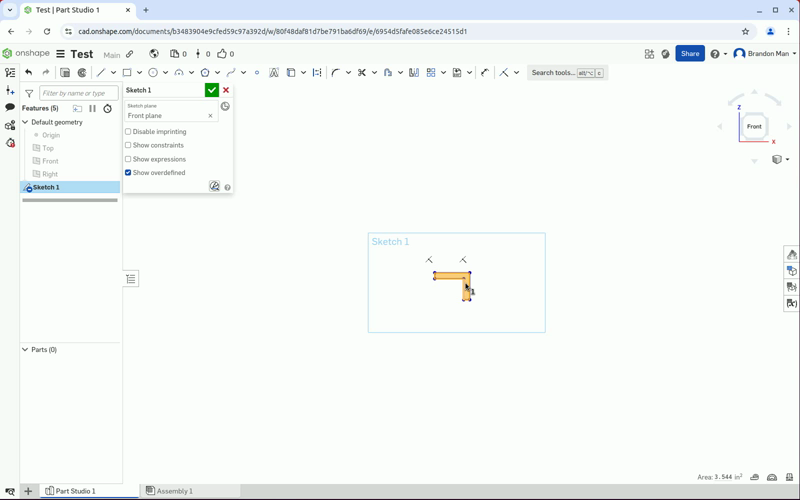
scroll(-6)
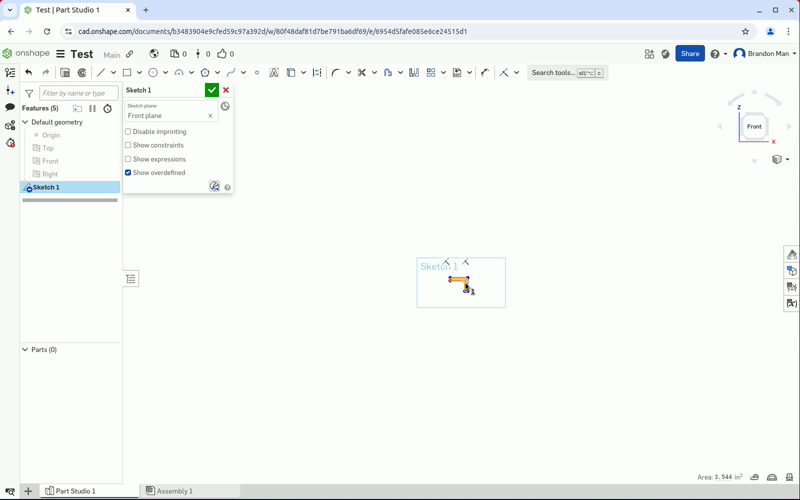
mouse_move(73, 352)
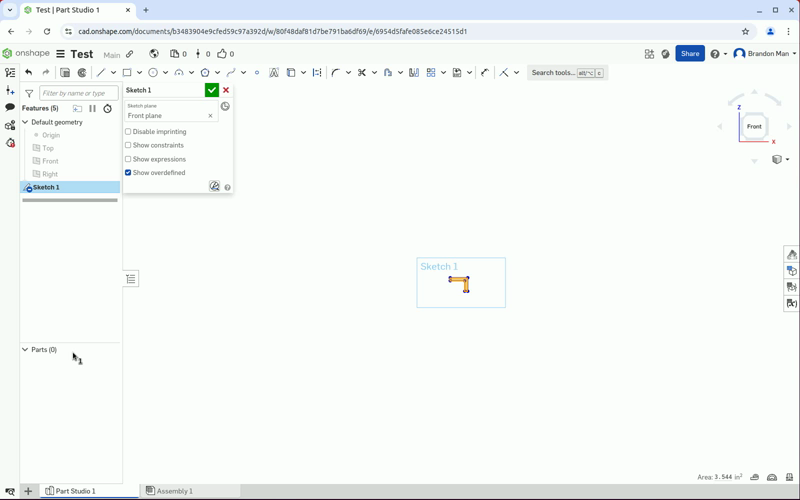
key(shift+y)
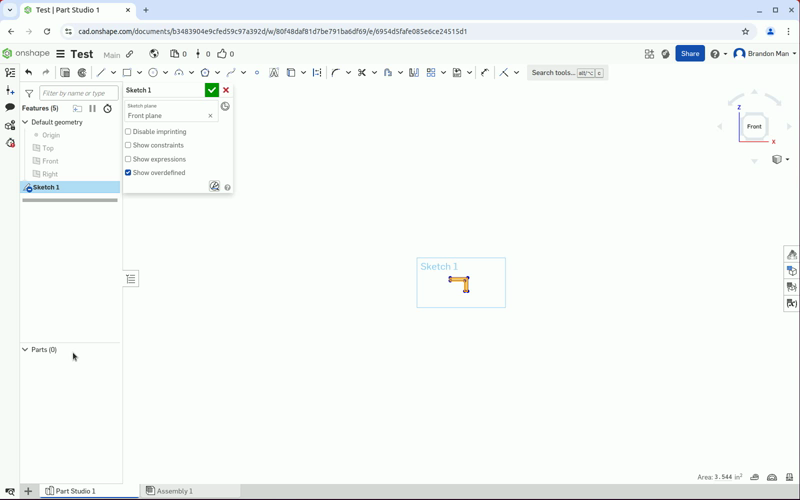
key(shift+e)
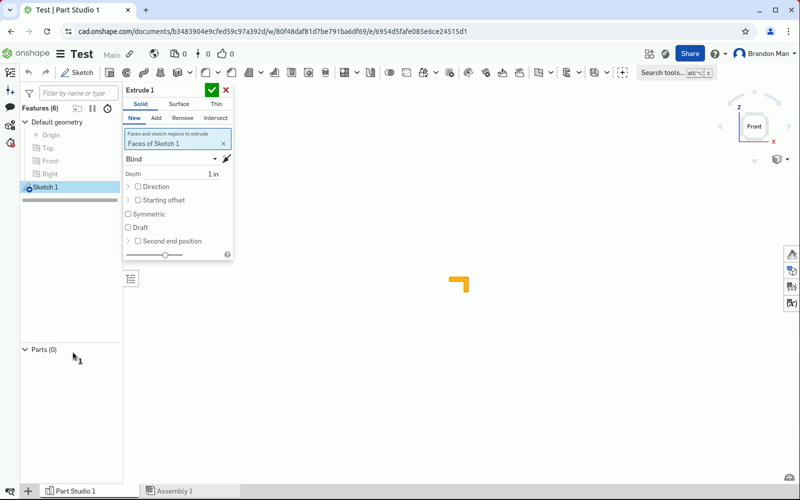
mouse_move(143, 106)
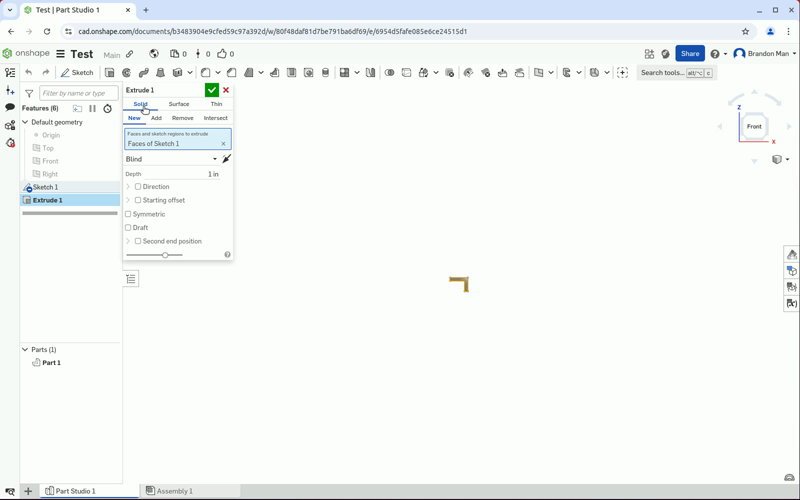
click(143, 106)
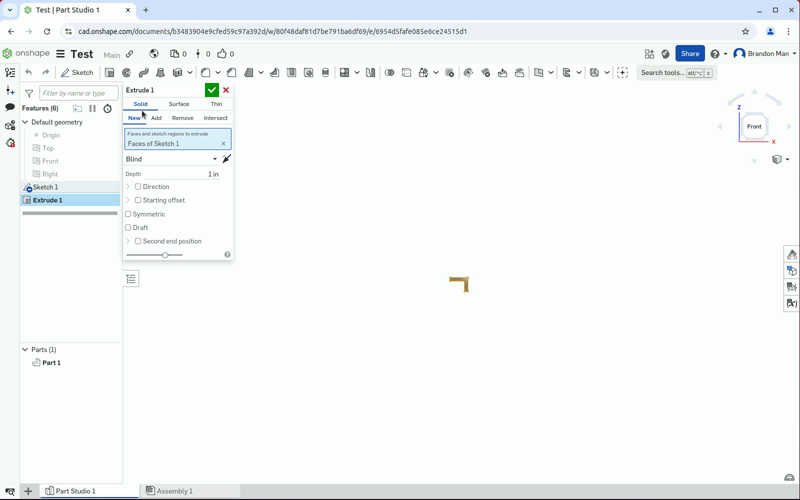
mouse_move(137, 120)
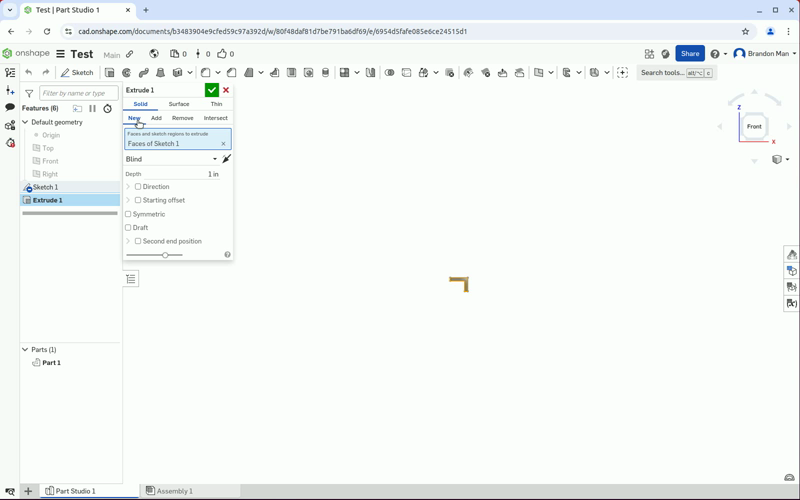
click(137, 120)
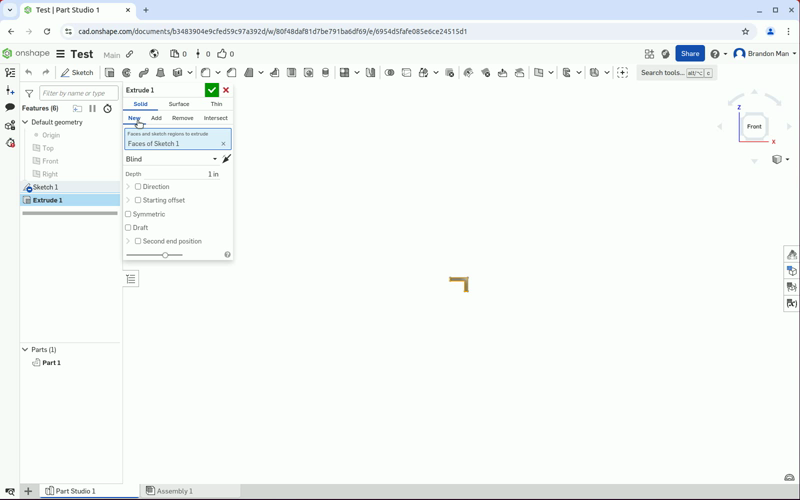
key(tab, 4)
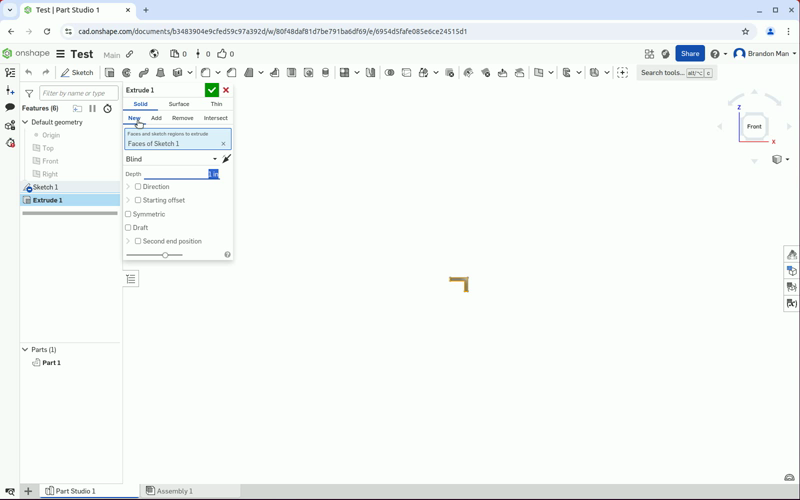
text(23.108)
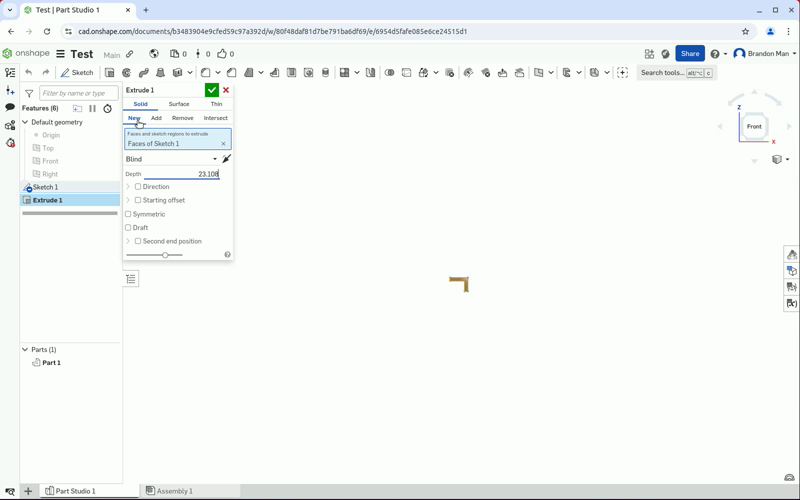
key(enter)
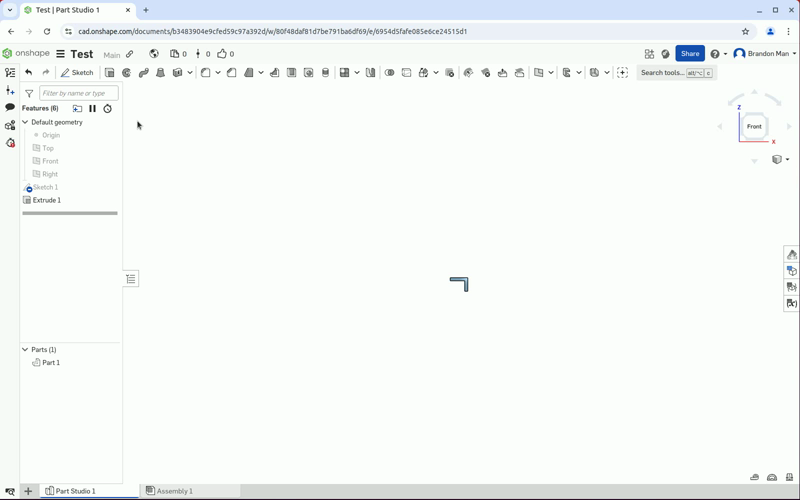
key(shift+h)
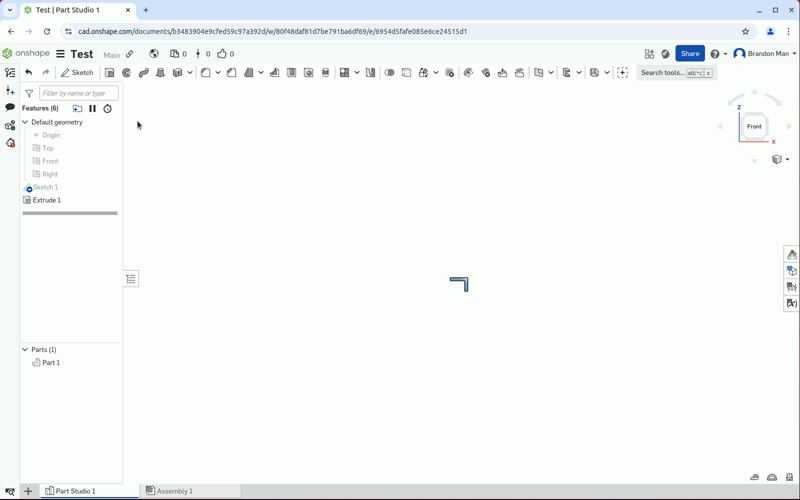
key(shift+h)
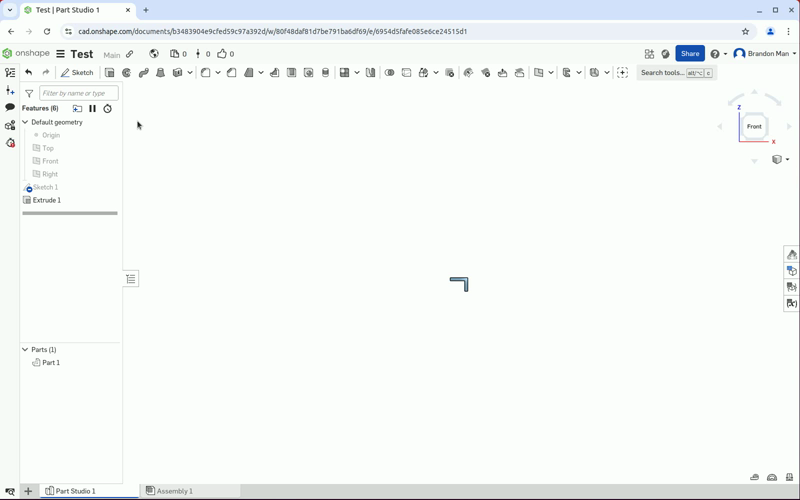
mouse_move(73, 189)
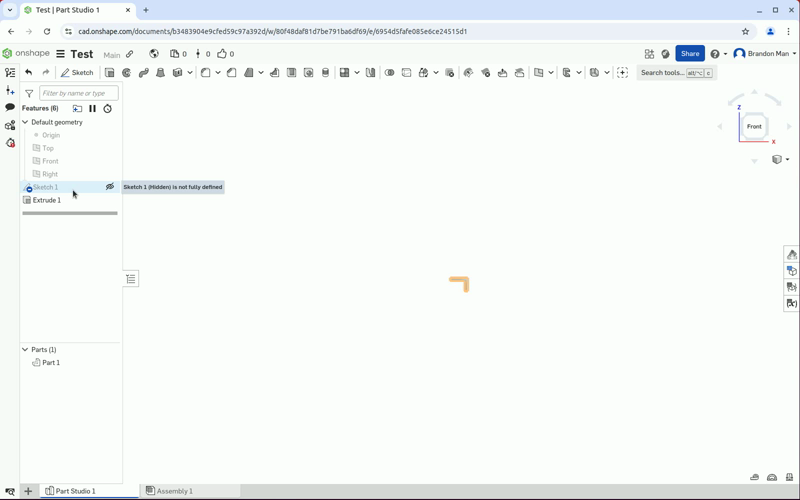
click(73, 189)
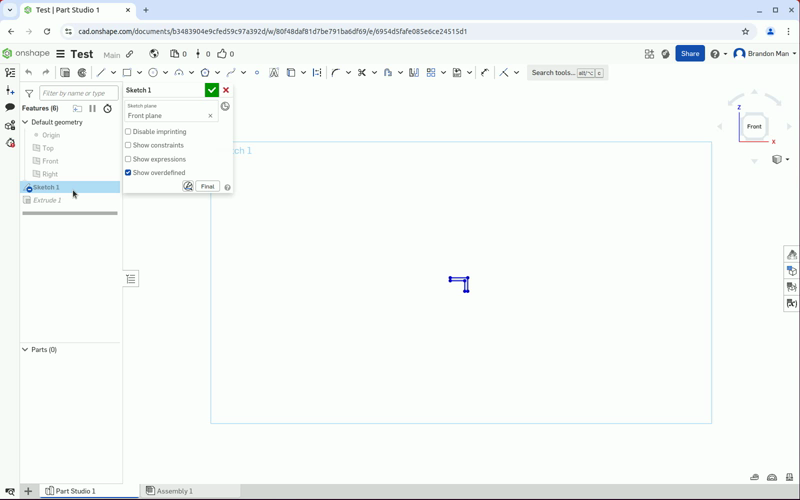
mouse_move(229, 92)
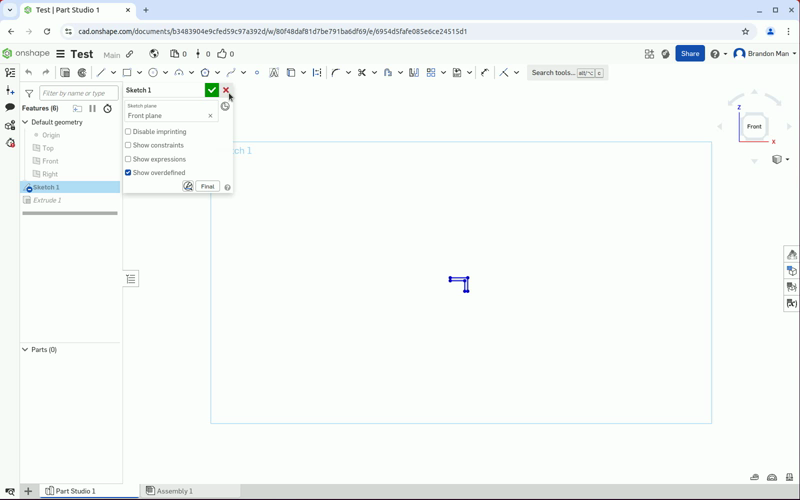
click(229, 92)
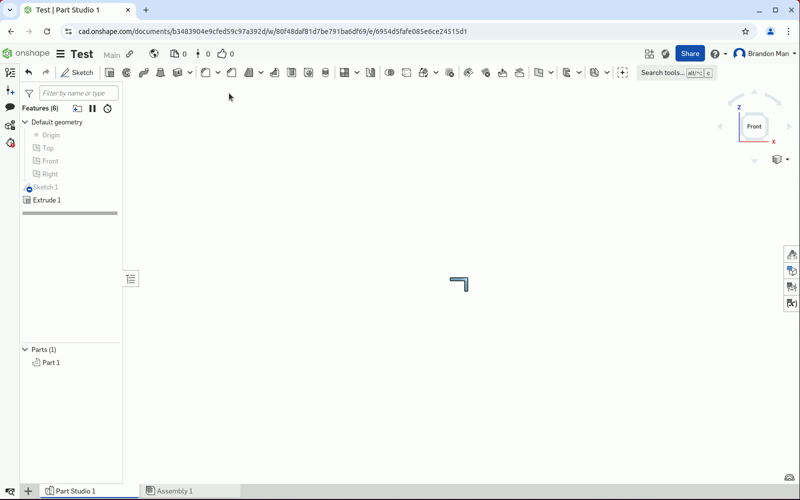
mouse_move(73, 352)
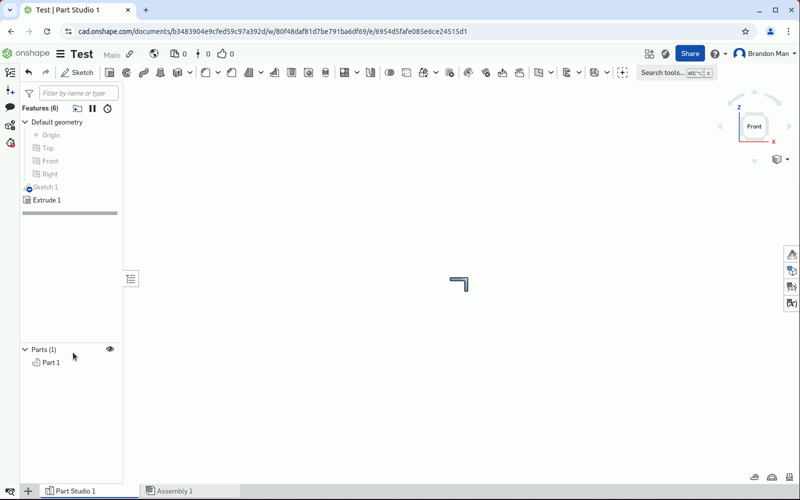
key(y)
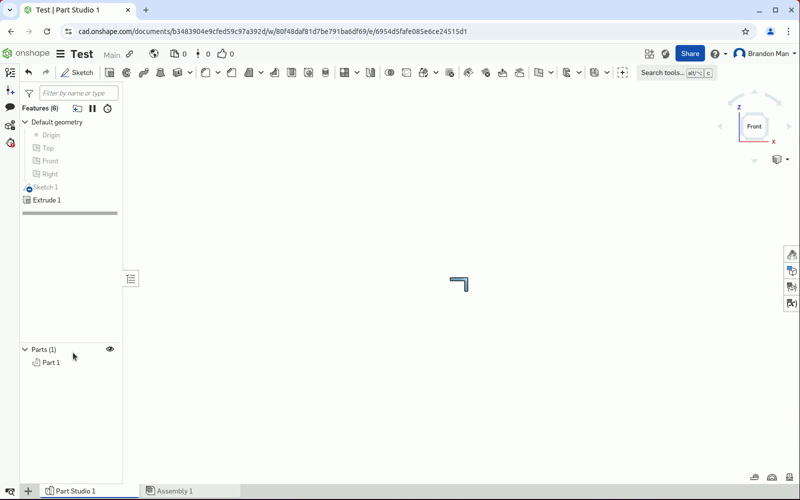
key(shift+p)
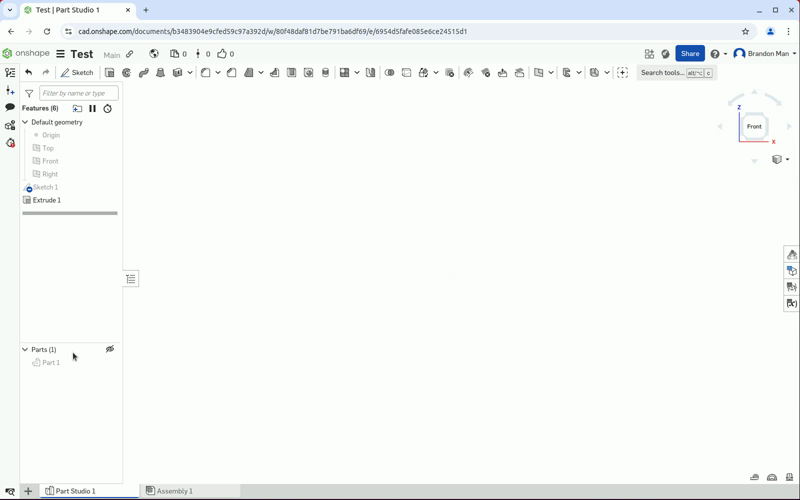
key(space)
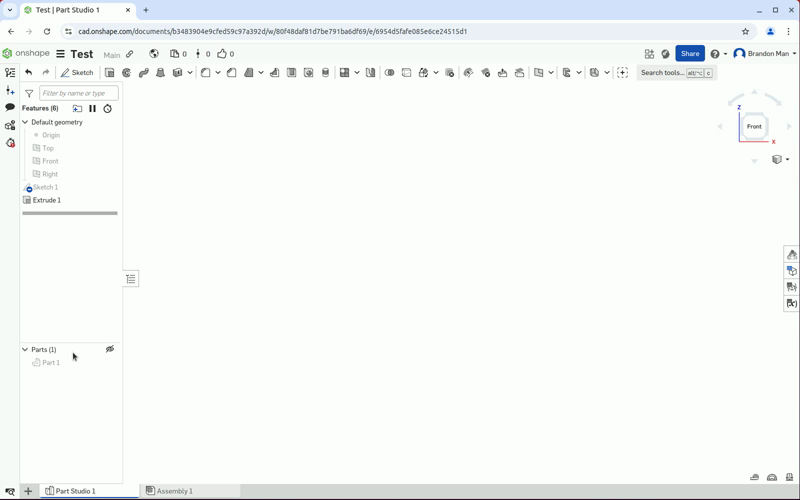
key_down(shift)
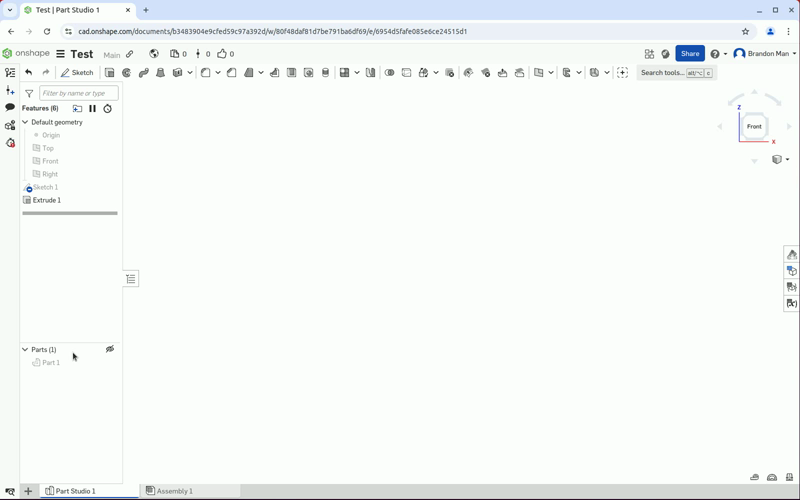
key(left)
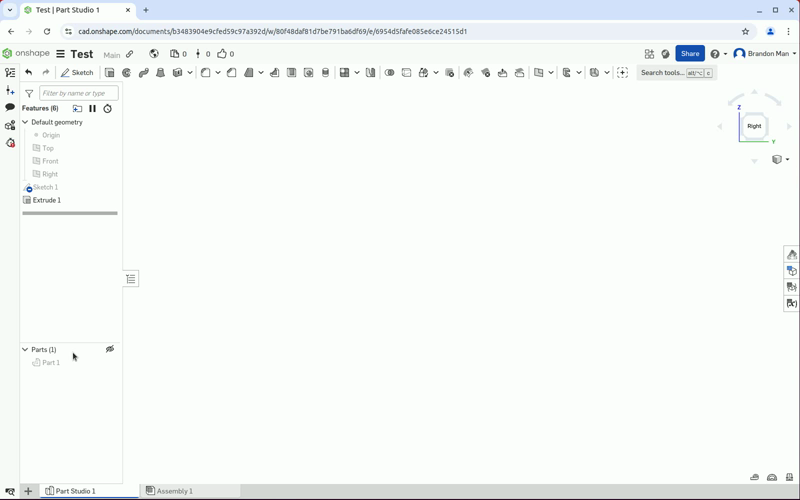
key_up(shift)
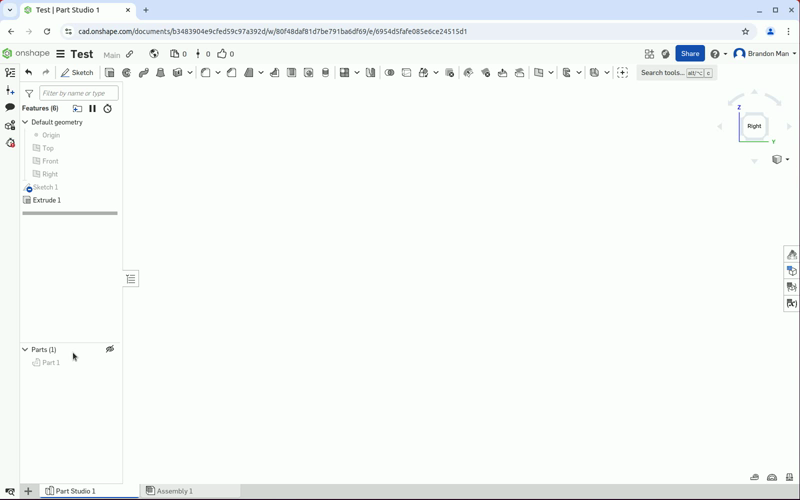
mouse_move(73, 352)
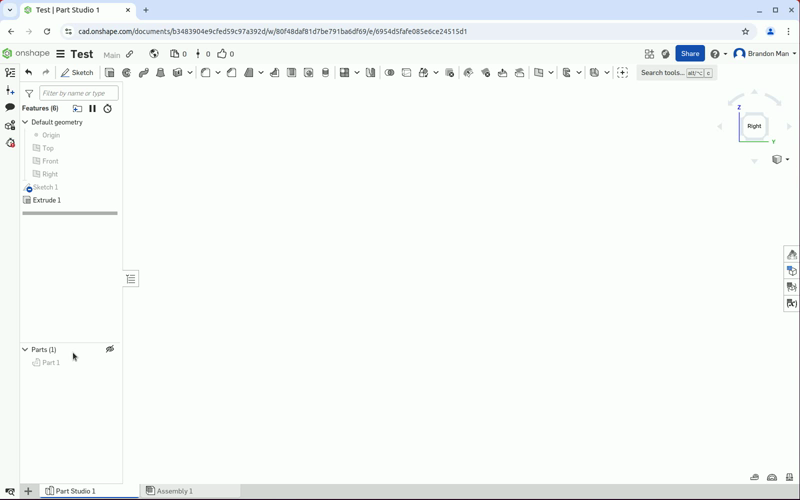
key(shift+y)
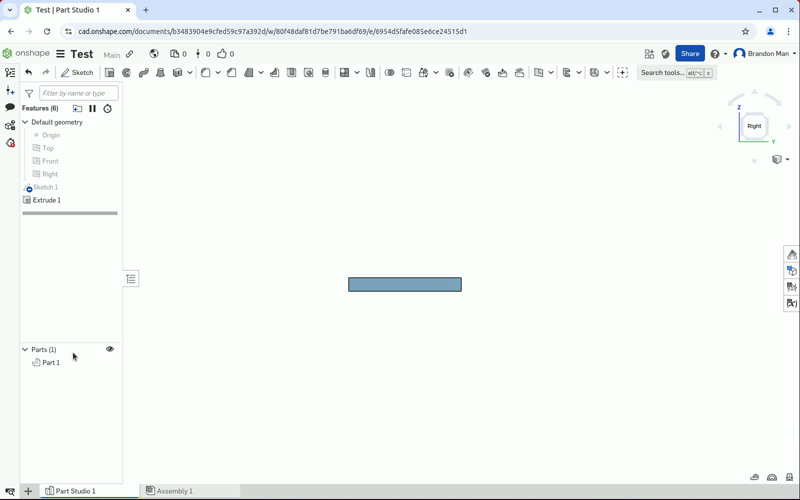
mouse_move(541, 75)
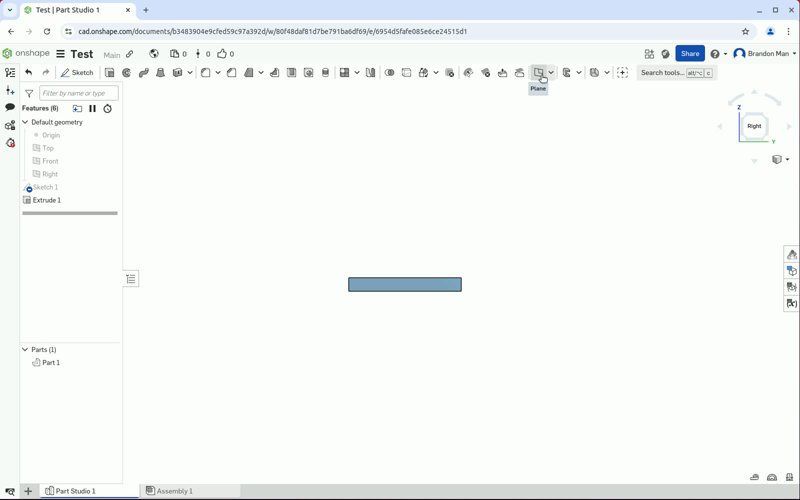
click(541, 75)
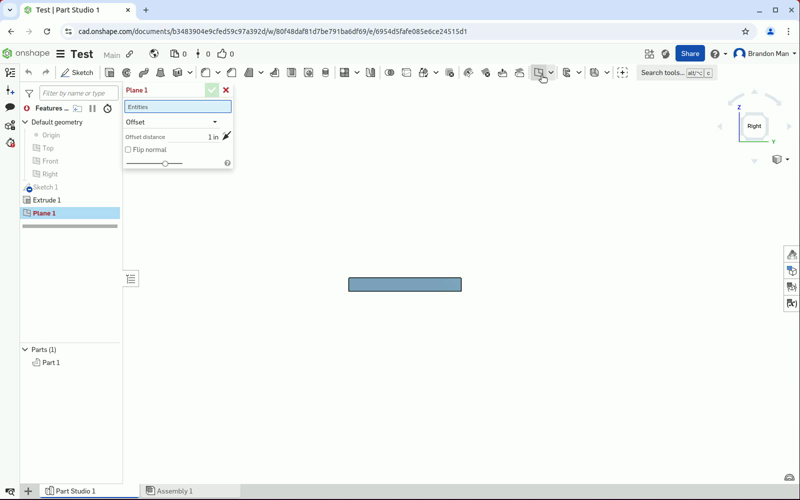
mouse_move(73, 176)
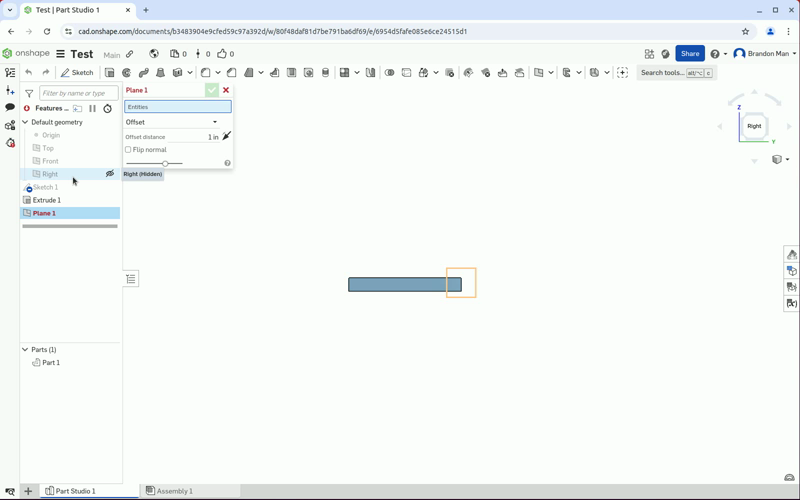
click(73, 176)
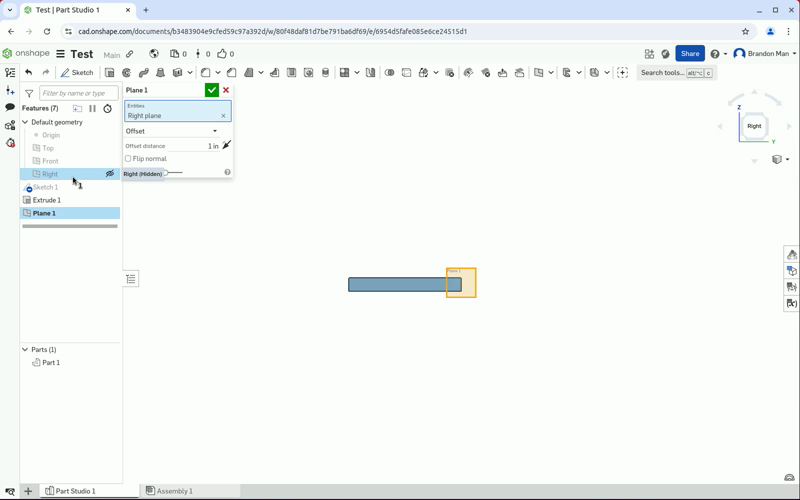
key(tab, 2)
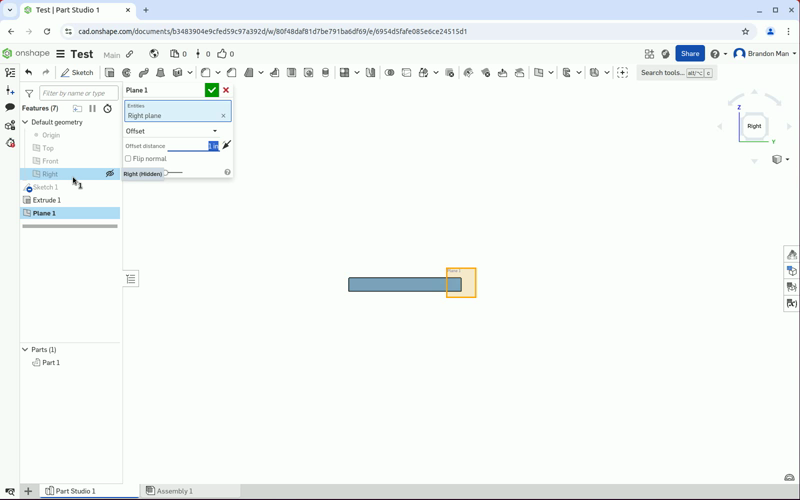
text(0.709)
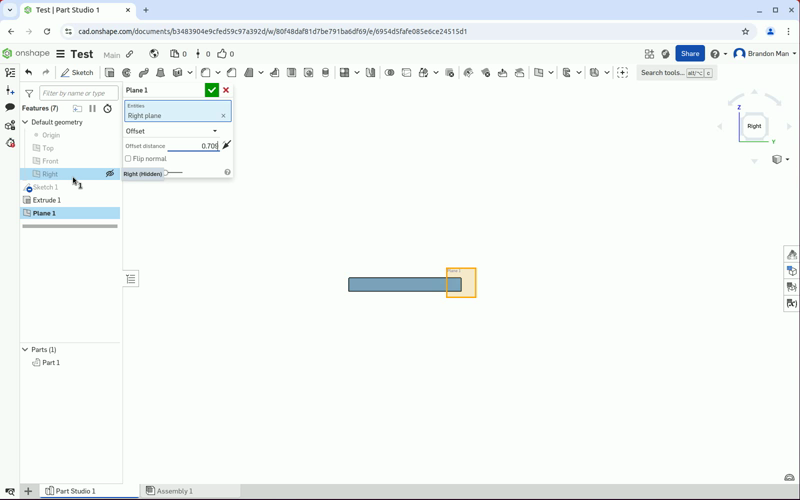
key(enter, 2)
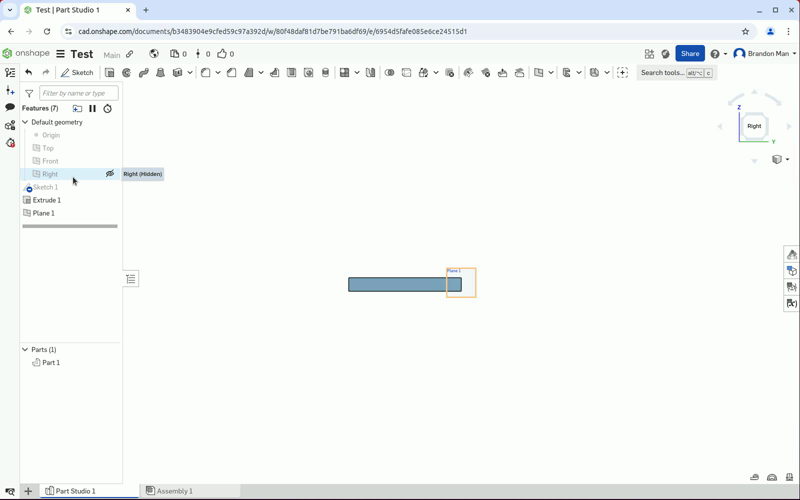
key(shift+s)
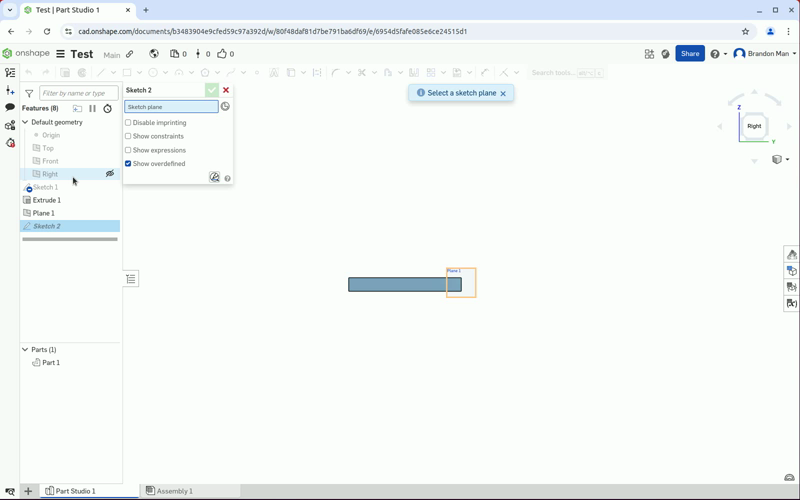
mouse_move(73, 215)
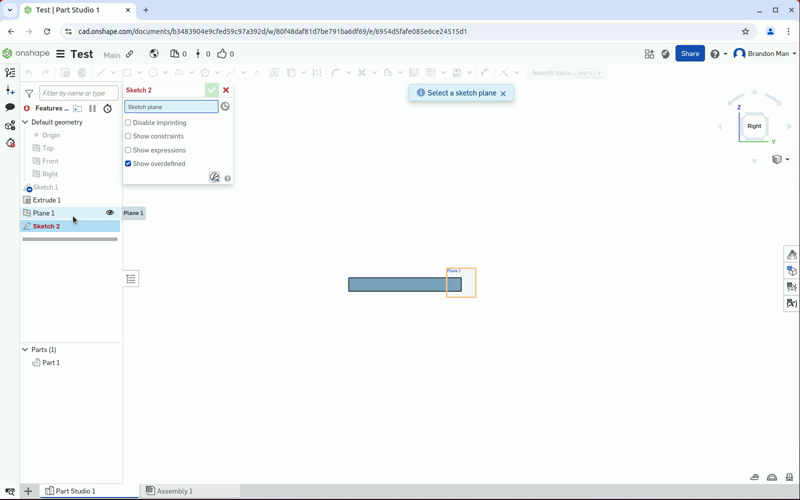
click(73, 215)
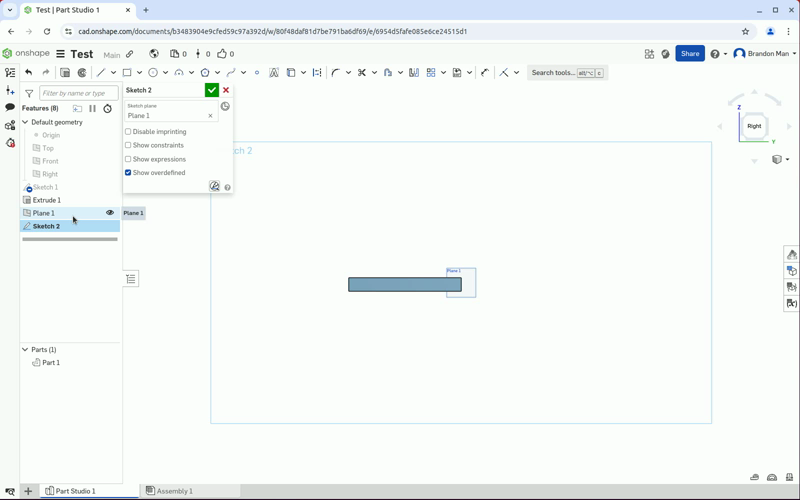
mouse_move(73, 352)
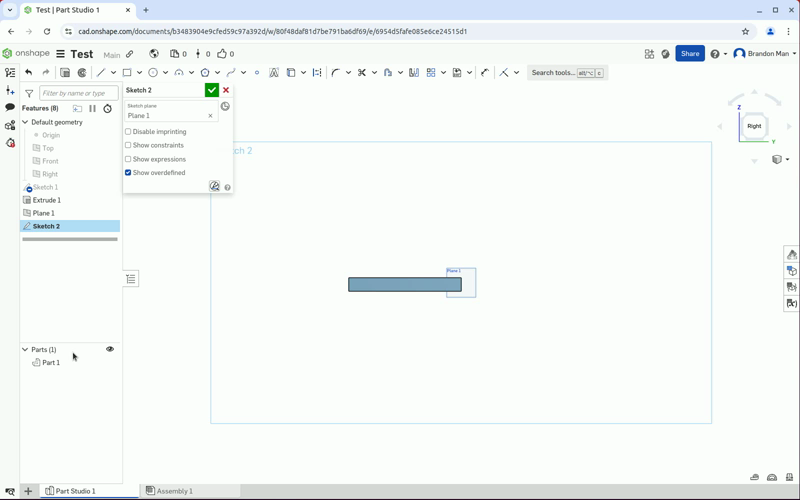
key(y)
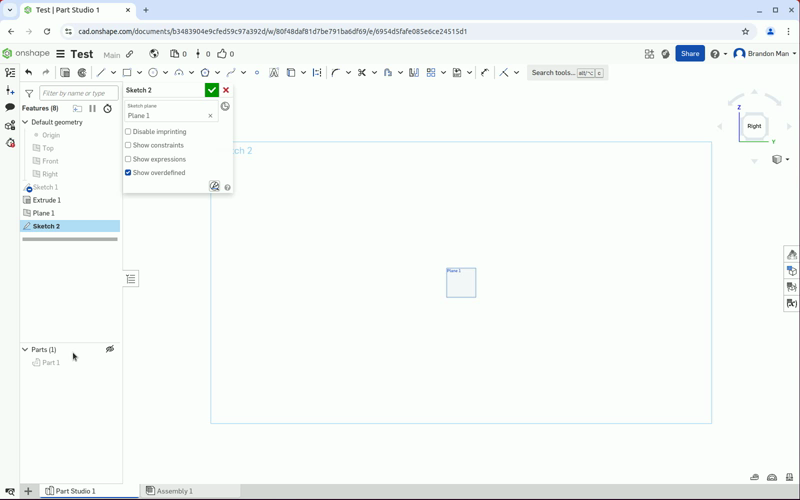
key(c)
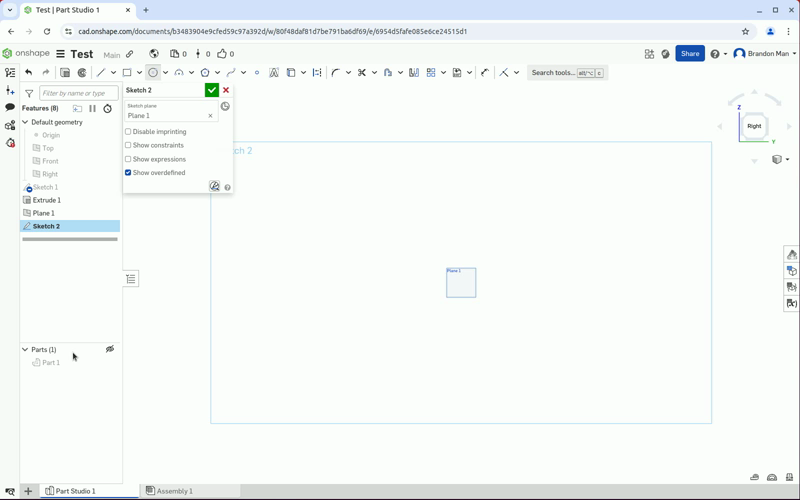
key_down(shift)
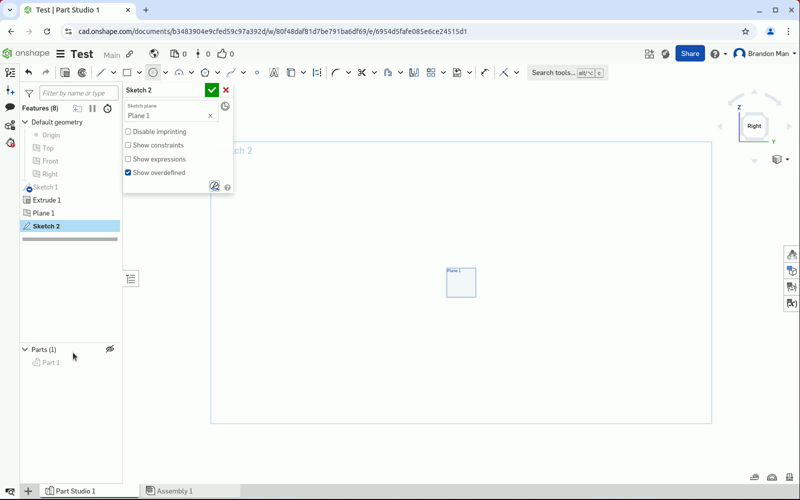
mouse_move(449, 282)
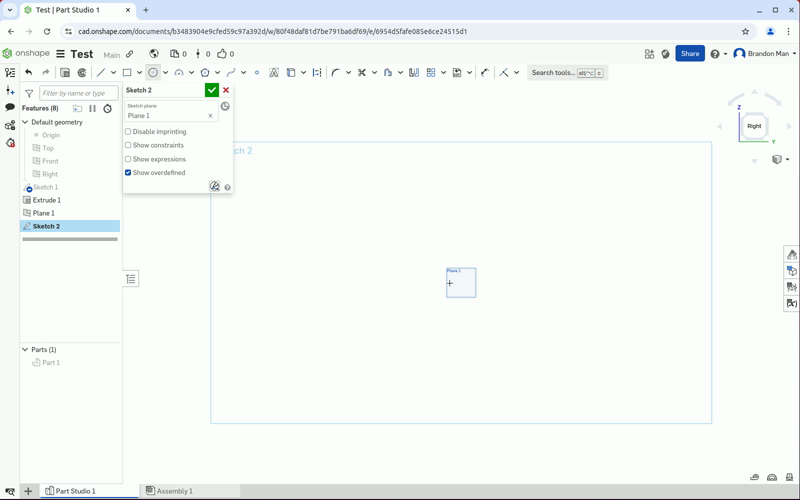
click(449, 282)
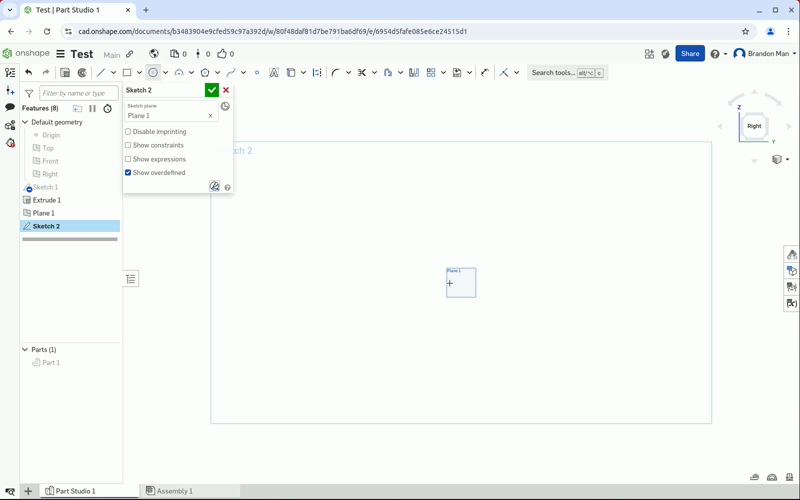
key_up(shift)
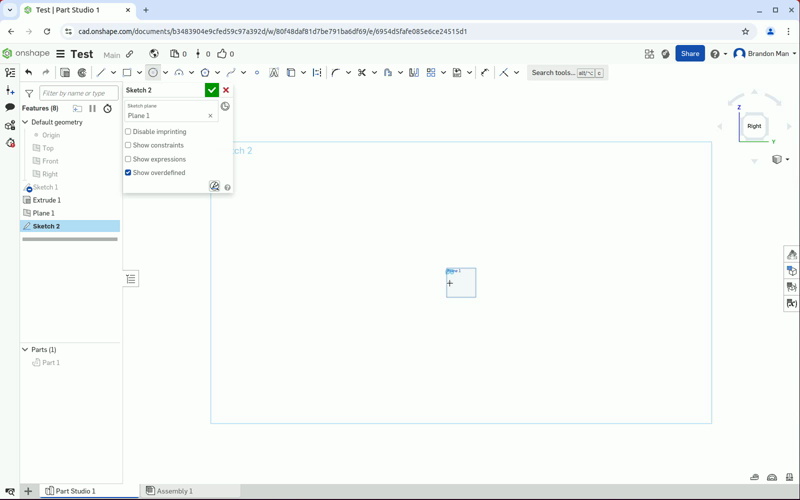
mouse_move(451, 282)
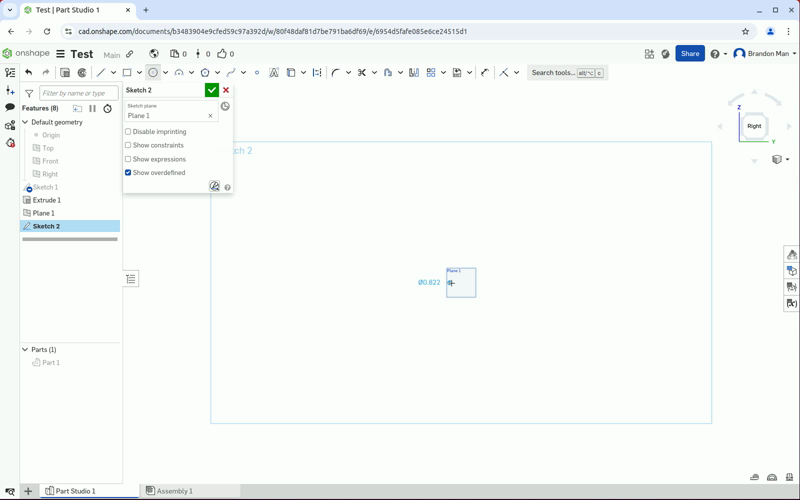
scroll(6)
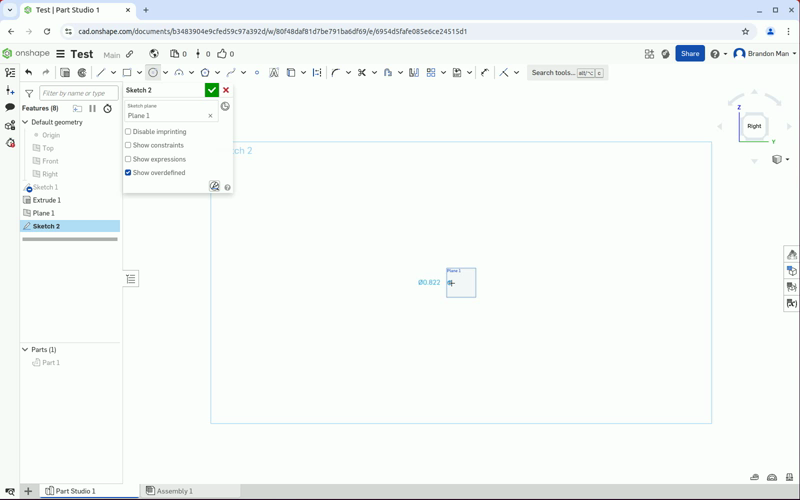
scroll(6)
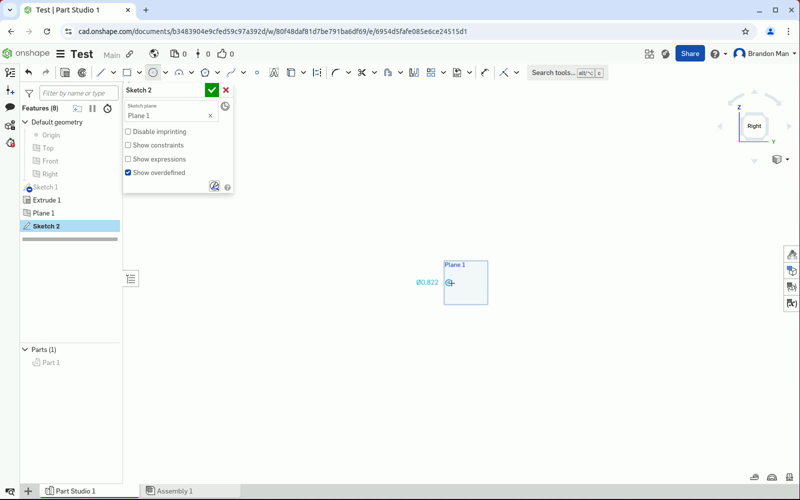
scroll(6)
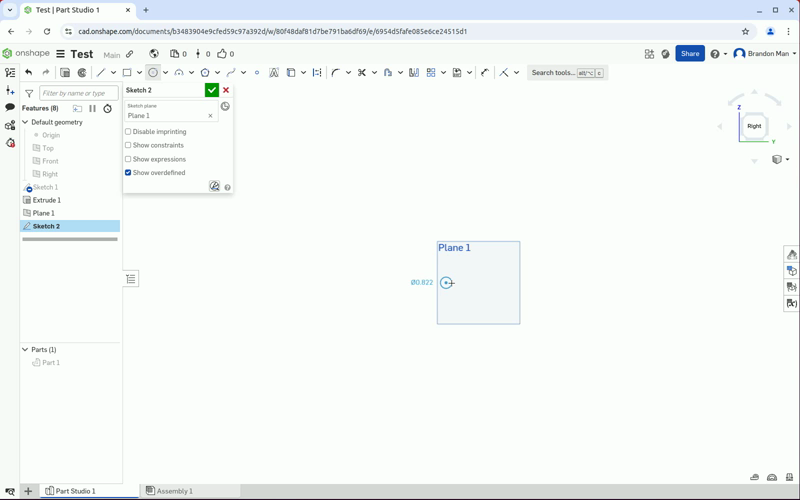
scroll(6)
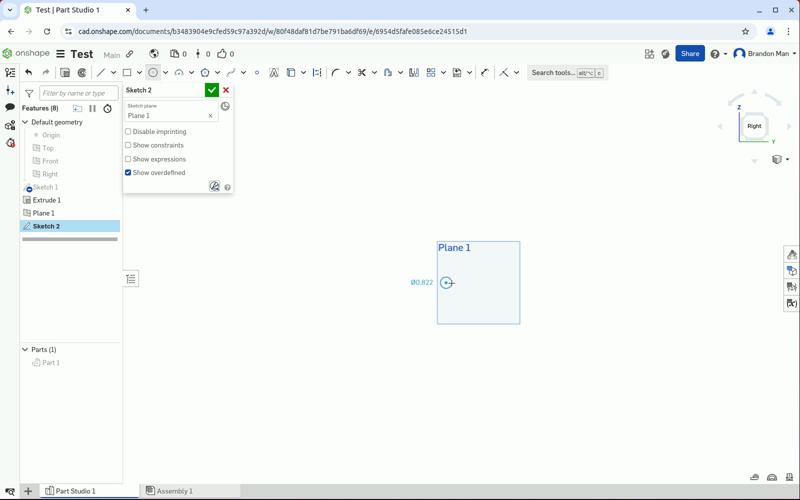
scroll(6)
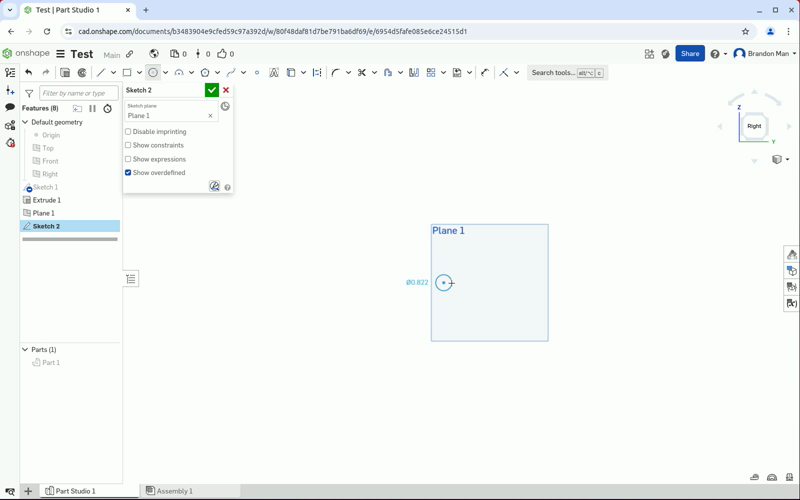
scroll(6)
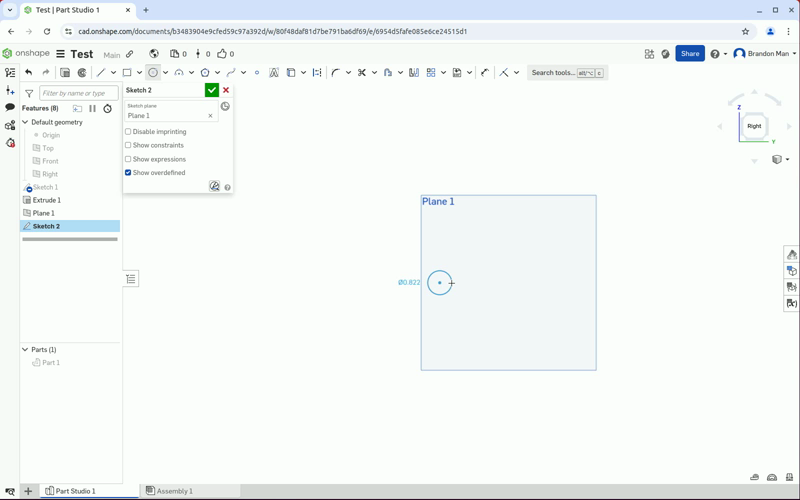
scroll(6)
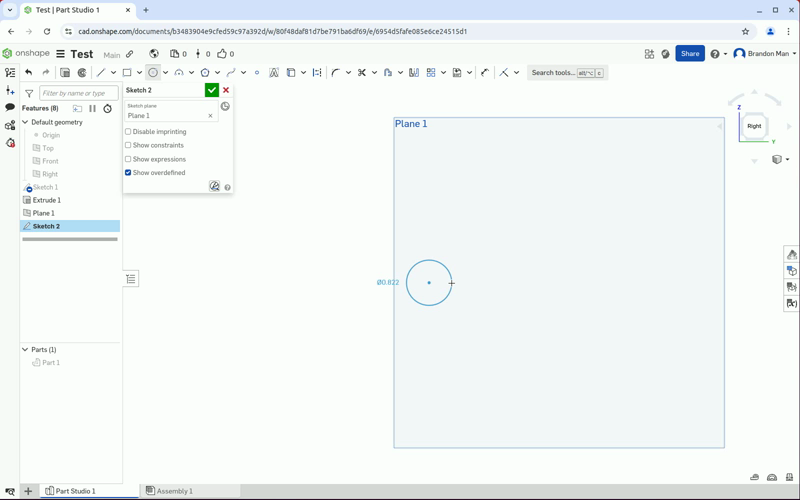
click(451, 282)
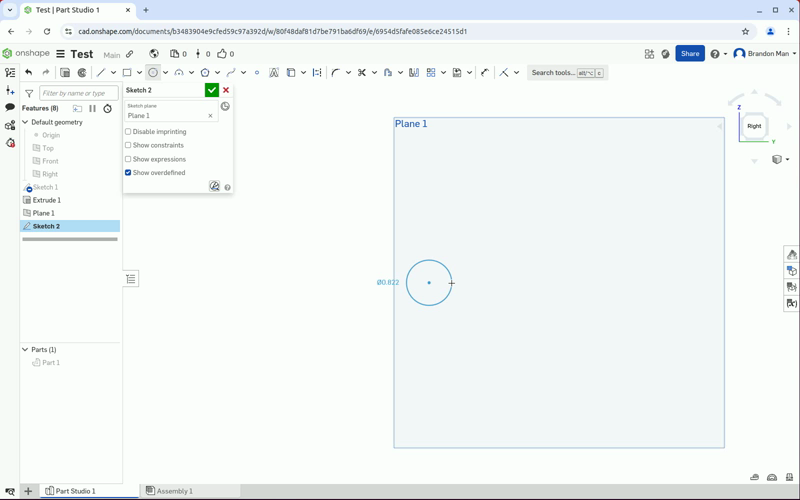
scroll(-6)
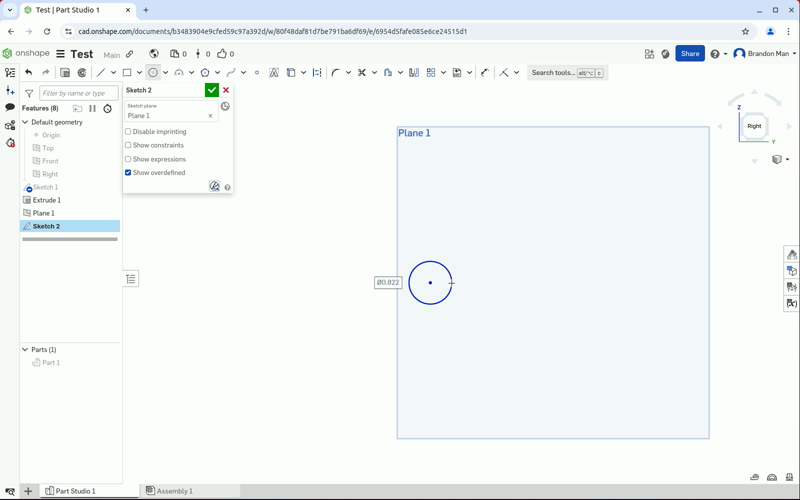
scroll(-6)
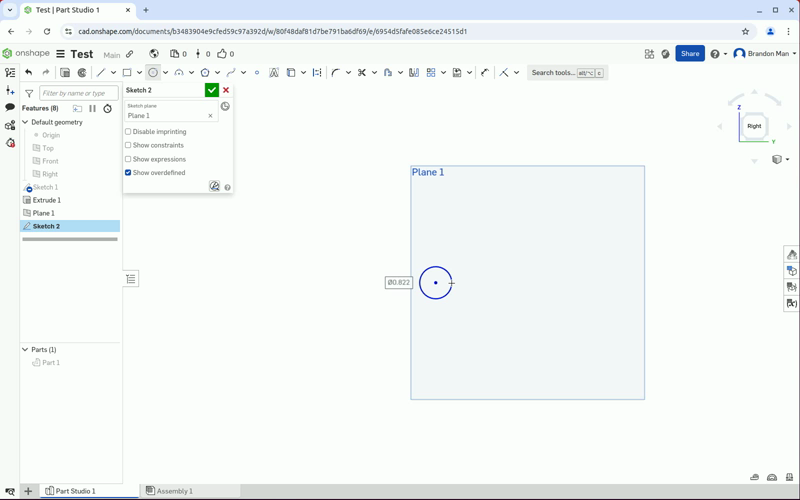
scroll(-6)
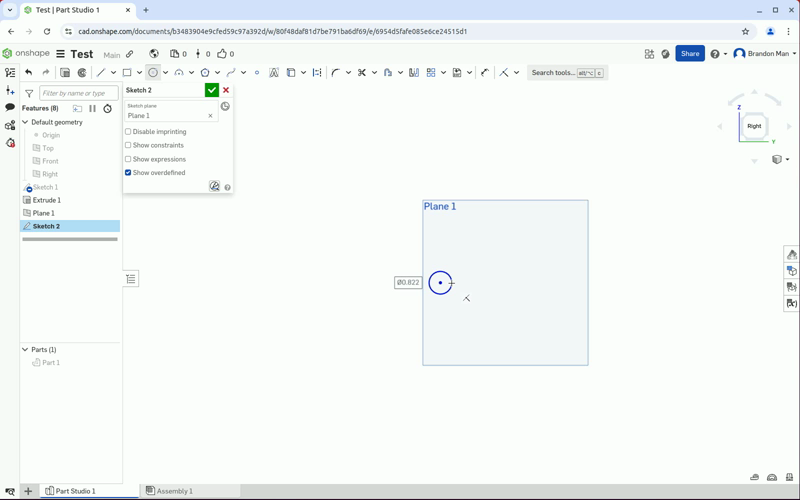
scroll(-6)
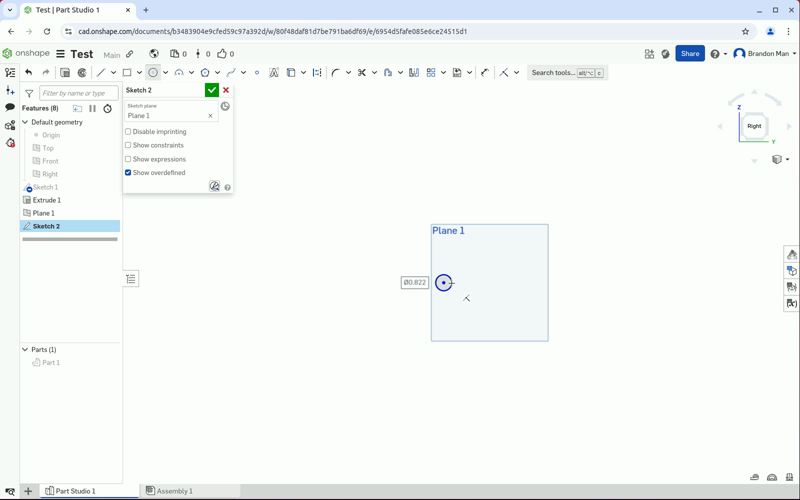
scroll(-6)
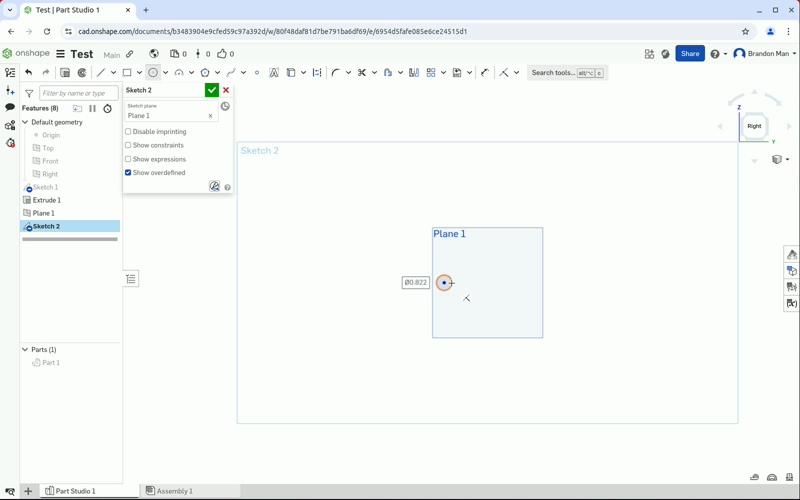
scroll(-6)
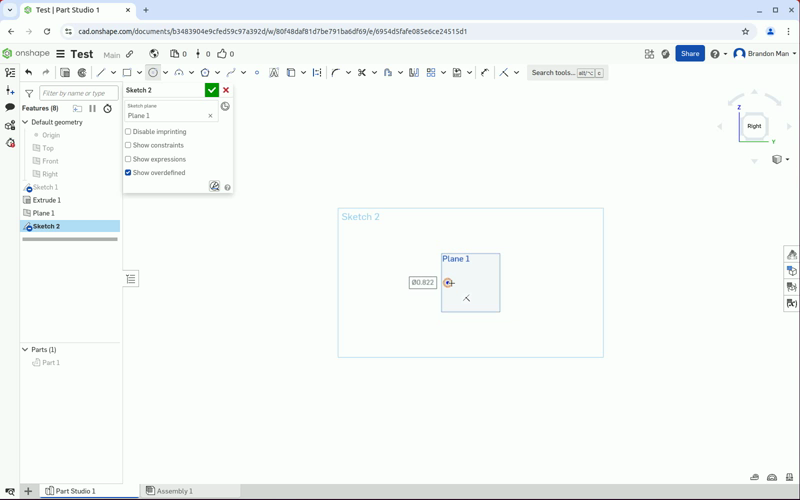
scroll(-6)
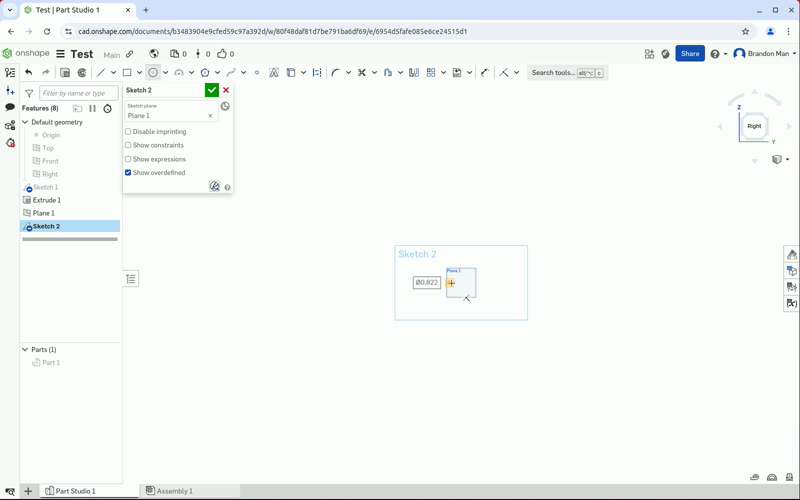
key(esc)
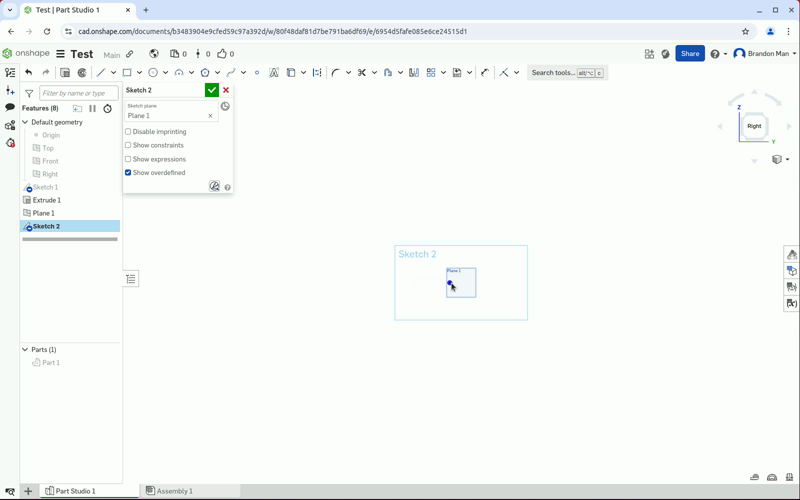
mouse_move(449, 282)
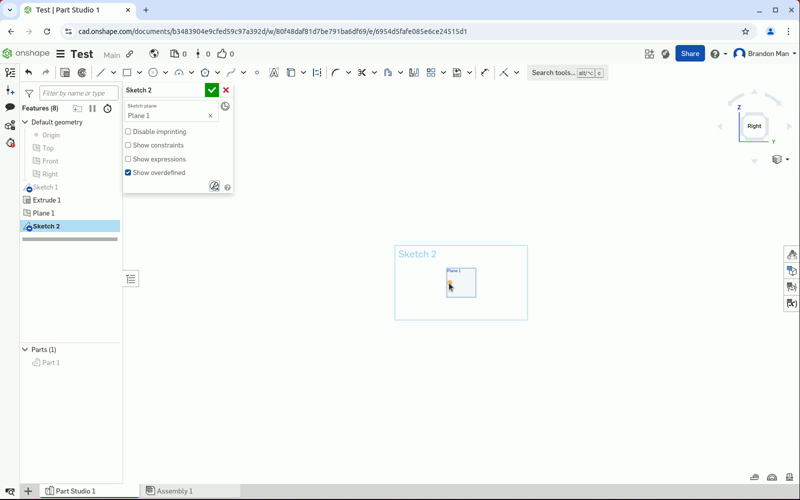
scroll(6)
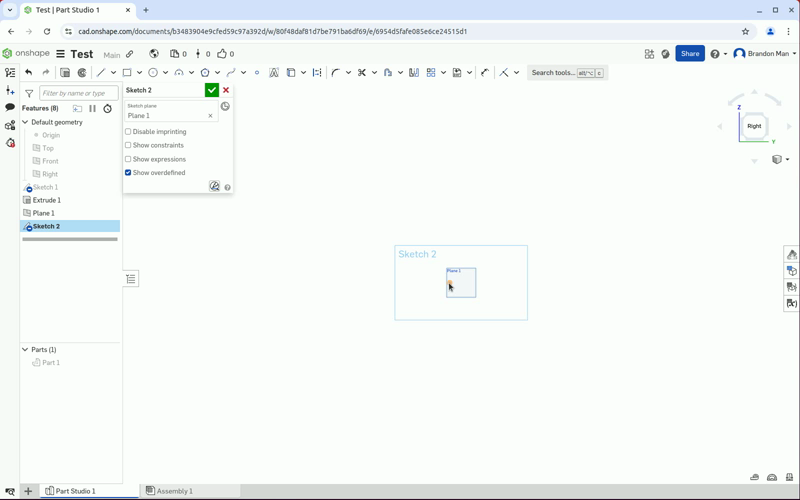
scroll(6)
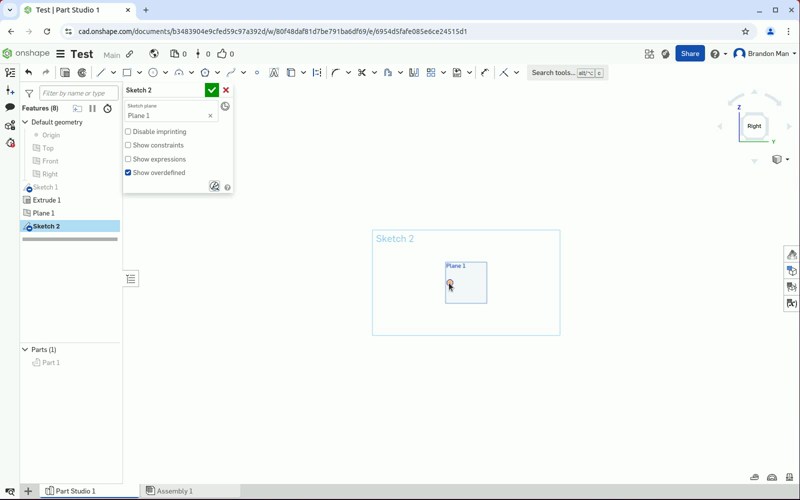
scroll(6)
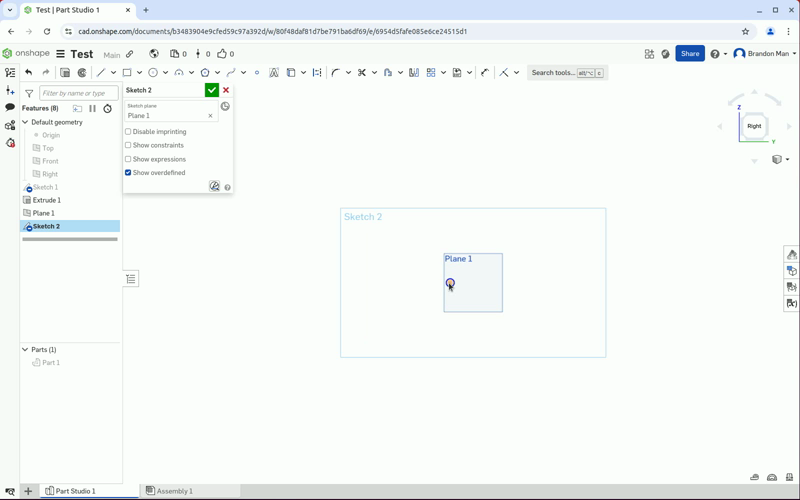
scroll(6)
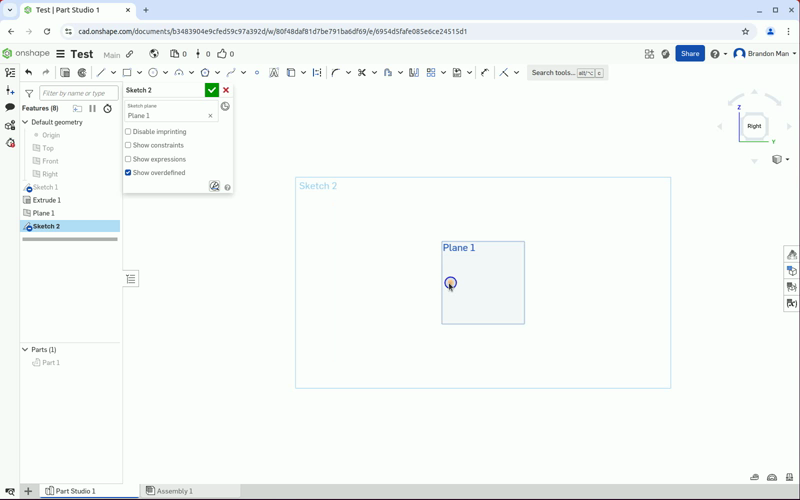
scroll(6)
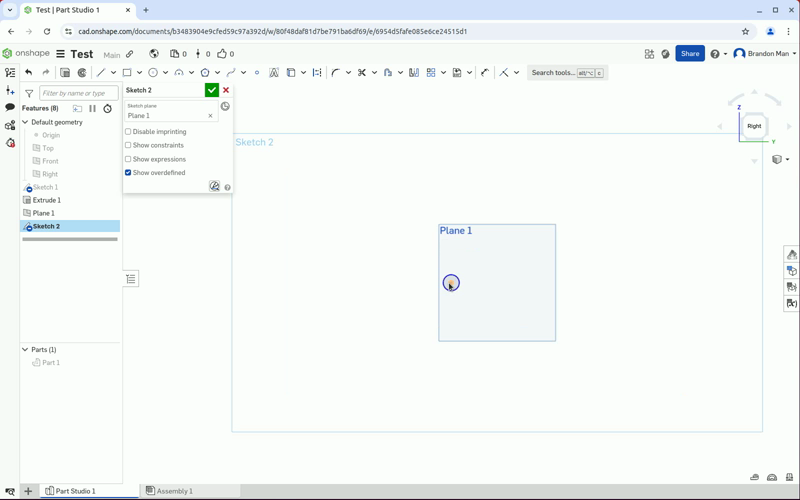
scroll(6)
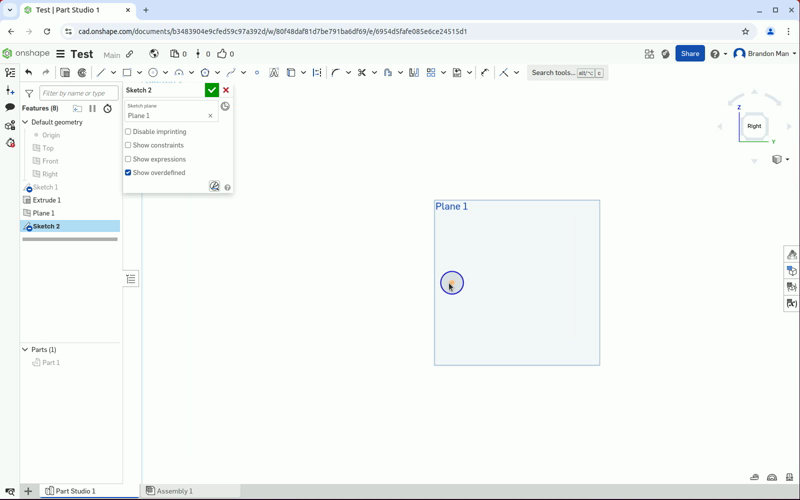
scroll(6)
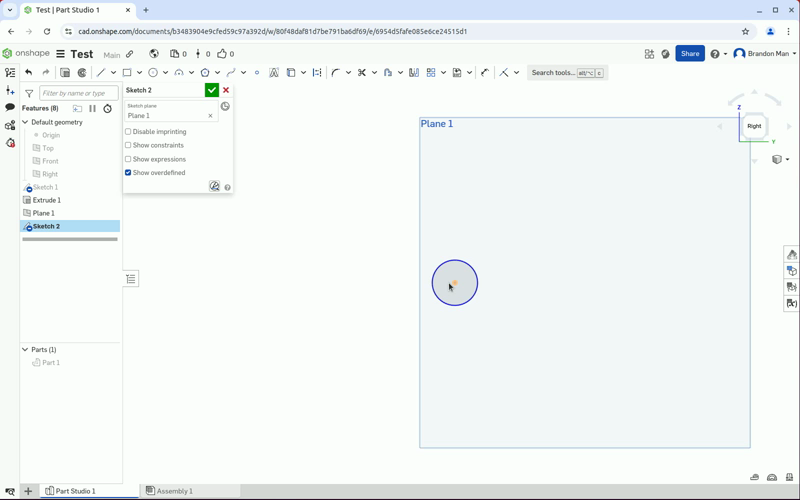
click(449, 282)
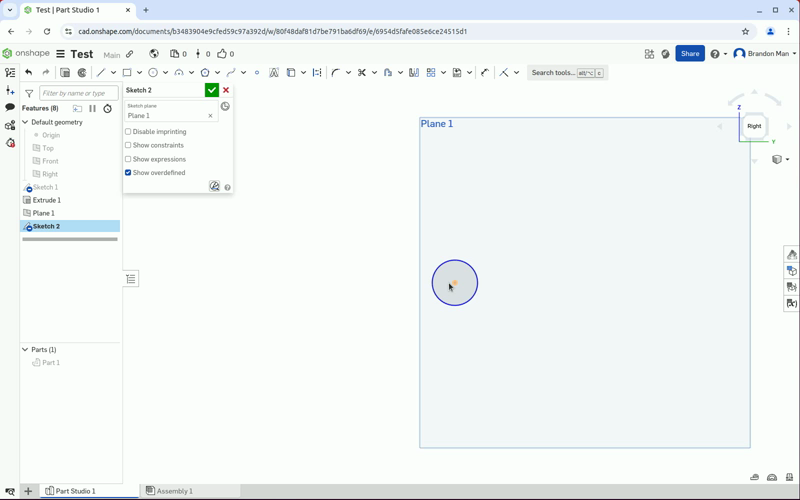
scroll(-6)
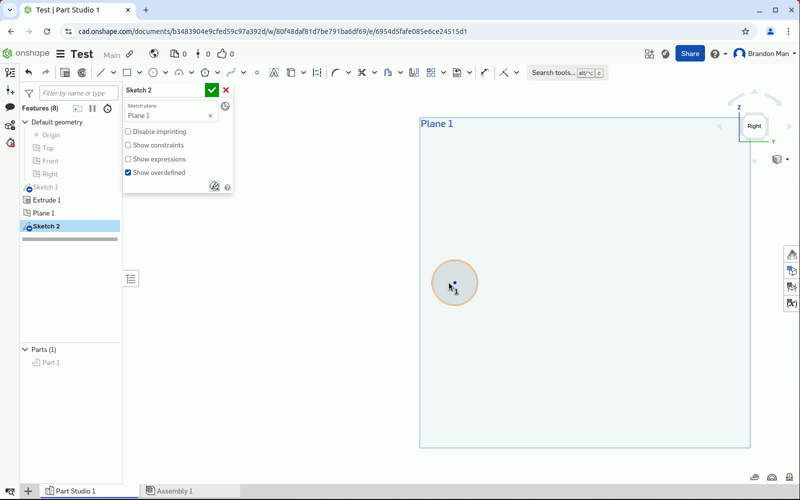
scroll(-6)
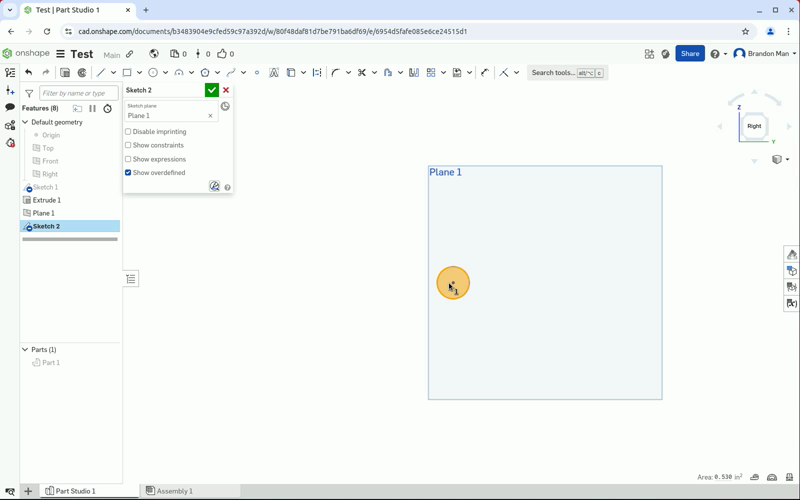
scroll(-6)
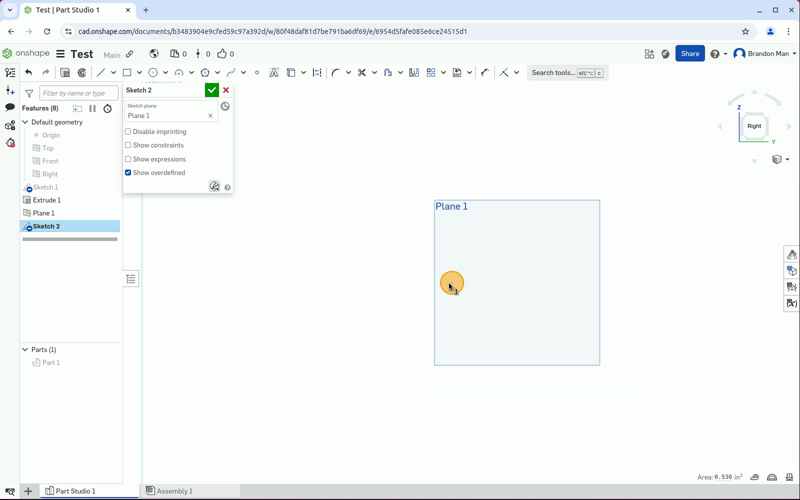
scroll(-6)
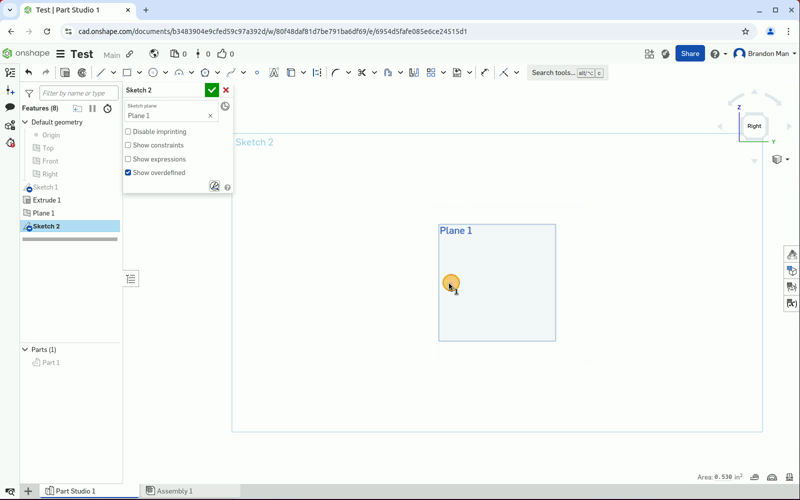
scroll(-6)
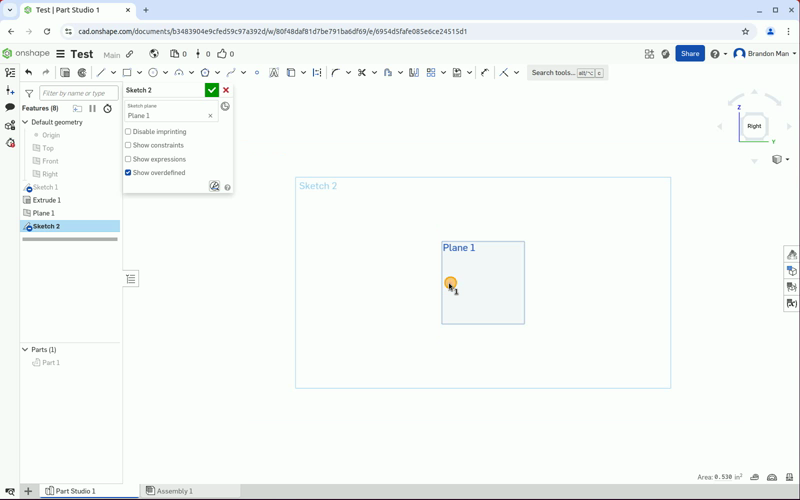
scroll(-6)
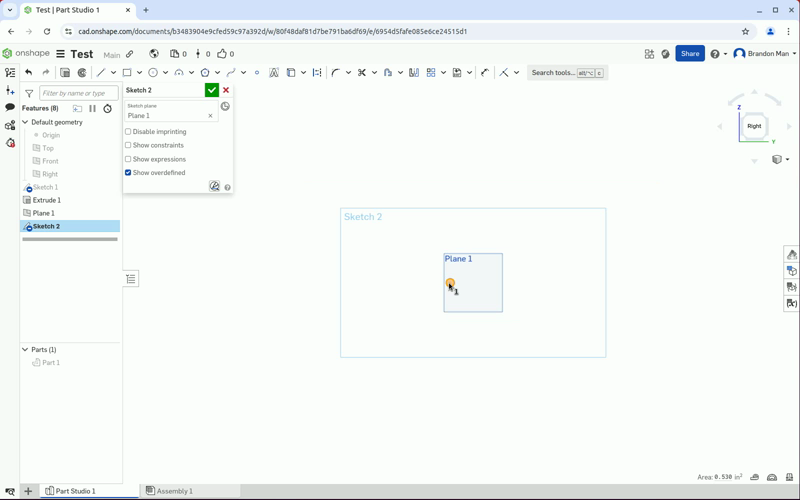
scroll(-6)
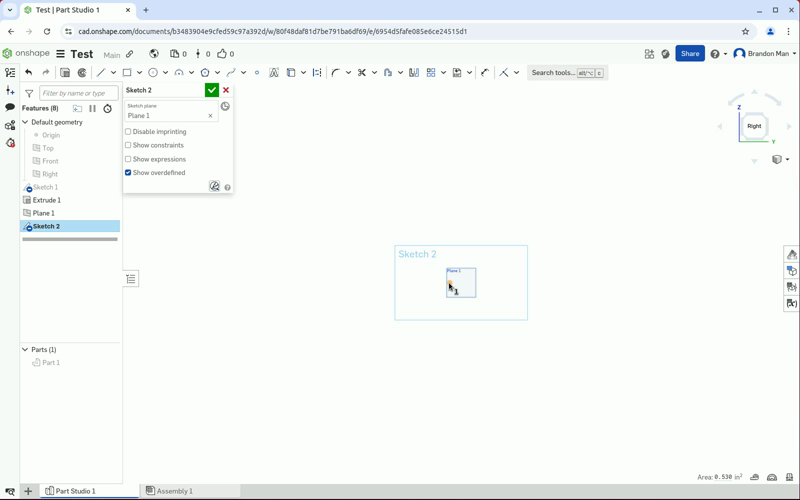
mouse_move(73, 352)
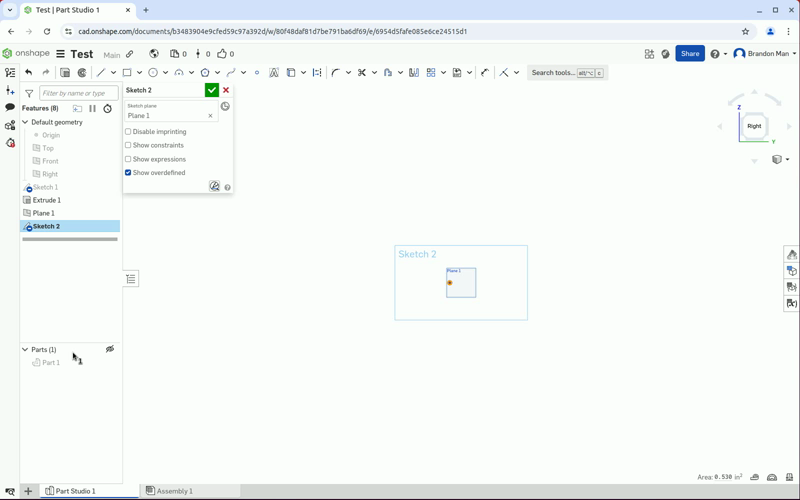
key(shift+y)
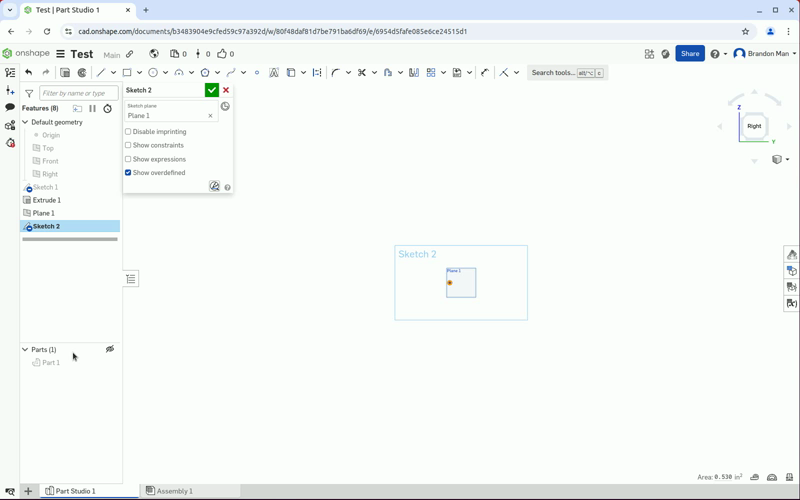
key(shift+e)
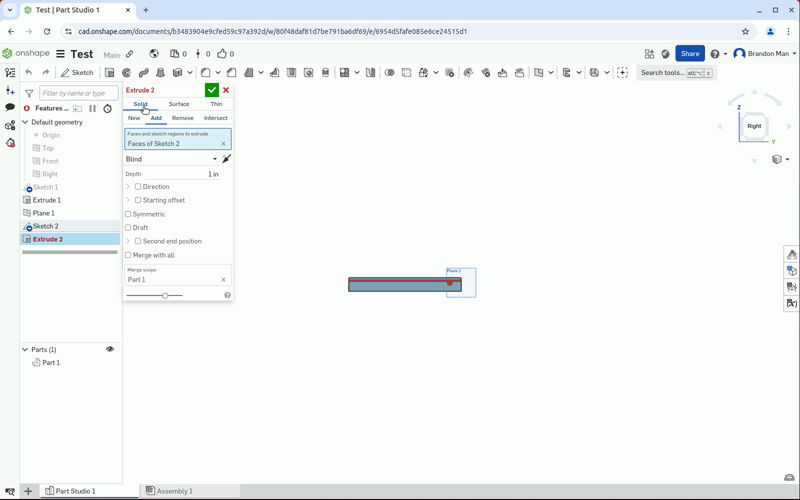
mouse_move(143, 106)
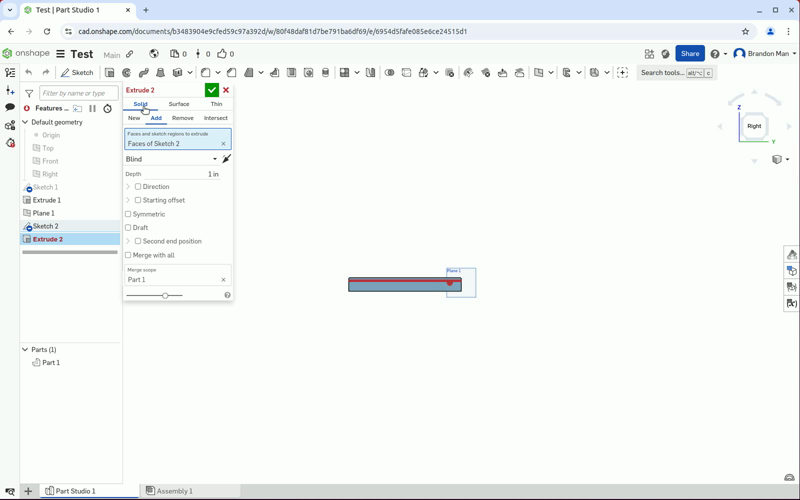
click(143, 106)
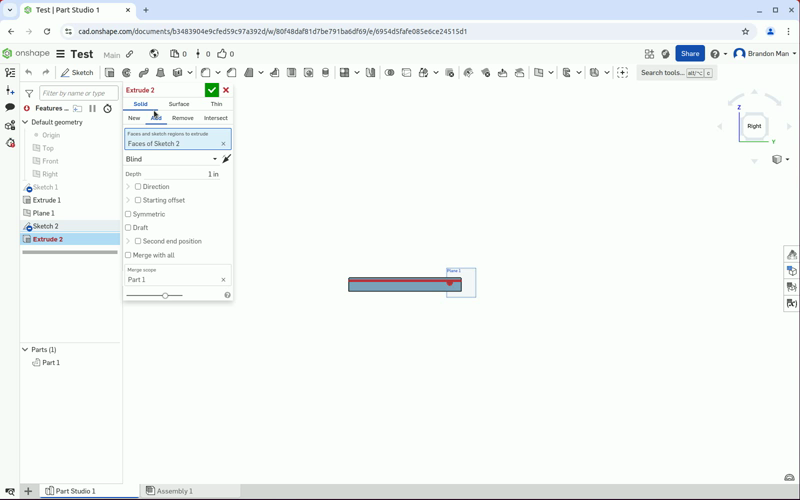
mouse_move(186, 120)
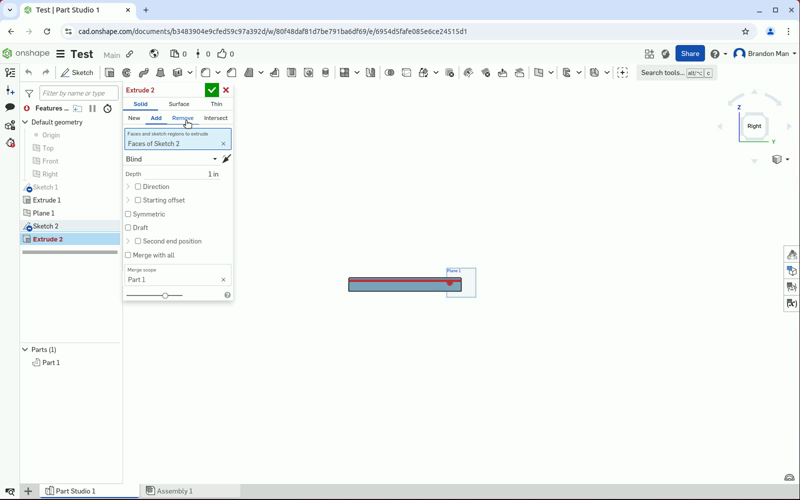
click(186, 120)
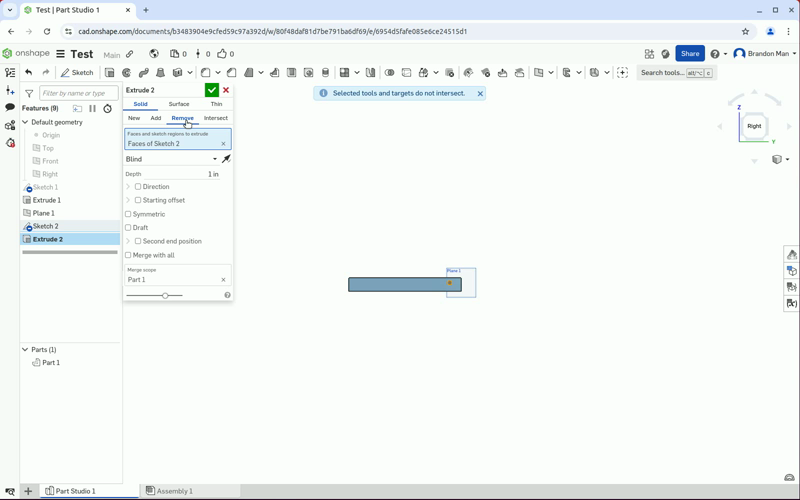
key(tab, 4)
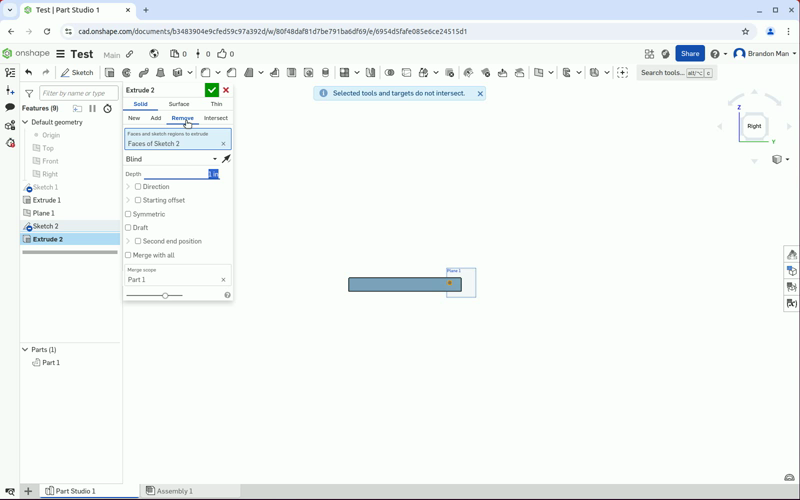
text(2.889)
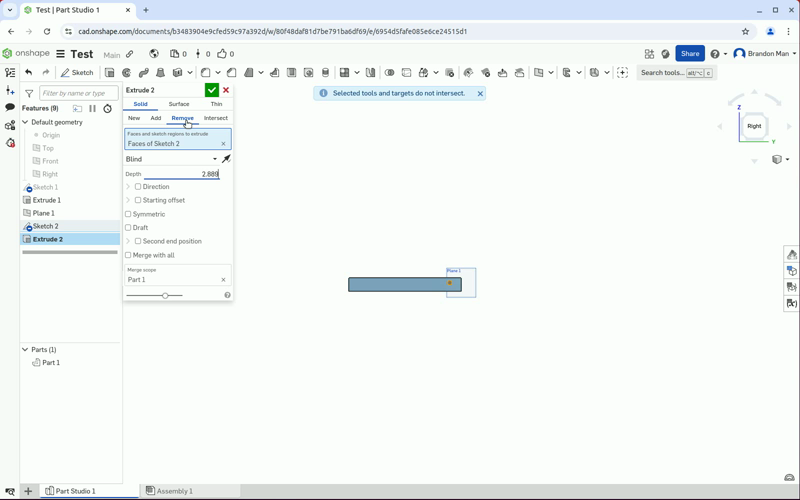
key(tab, 6)
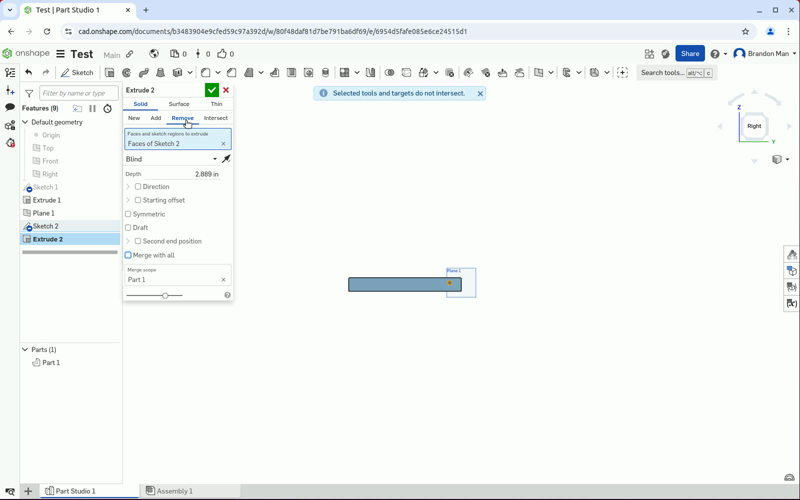
key(space)
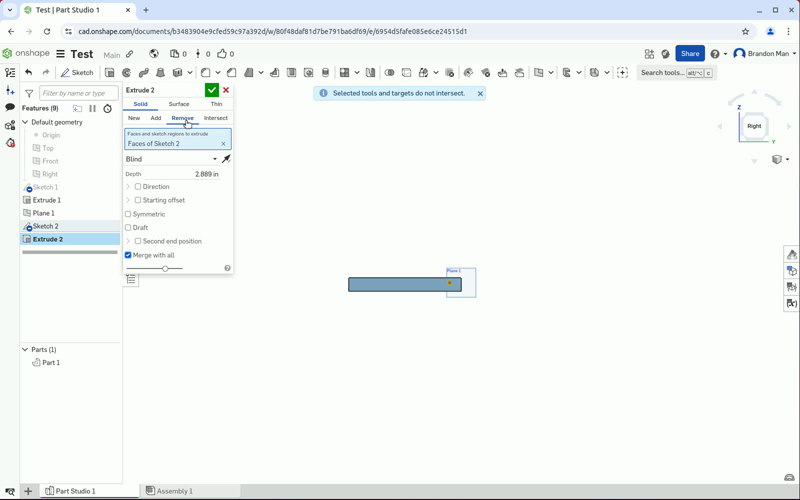
key(enter)
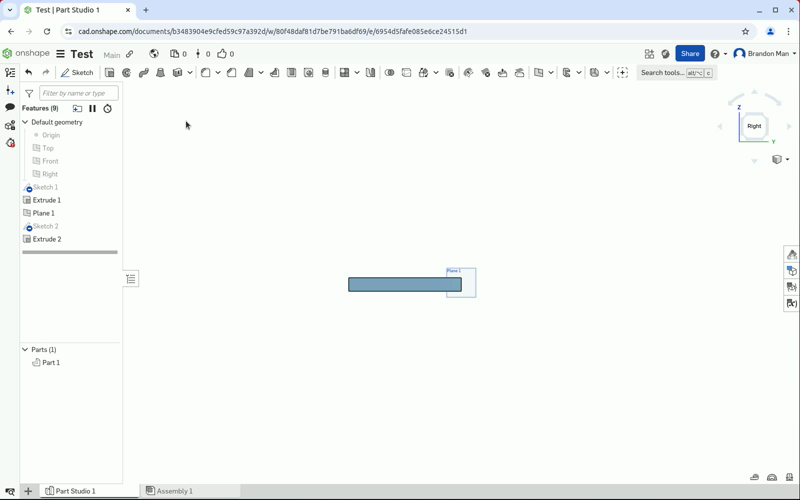
key(shift+h)
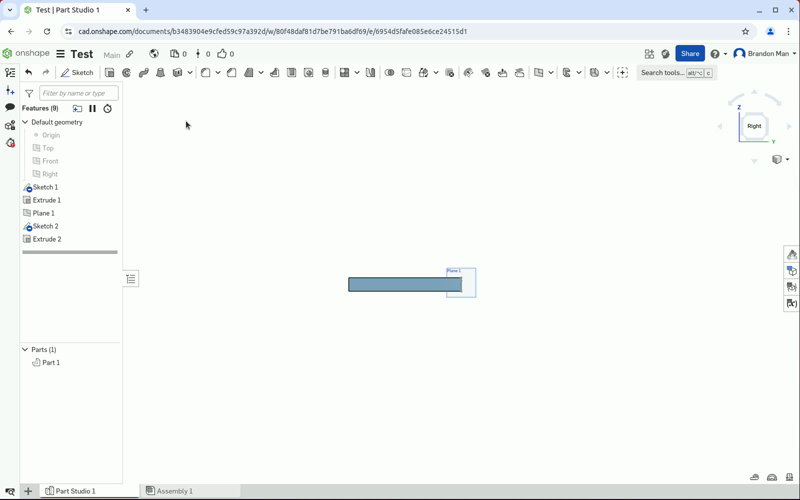
key(shift+h)
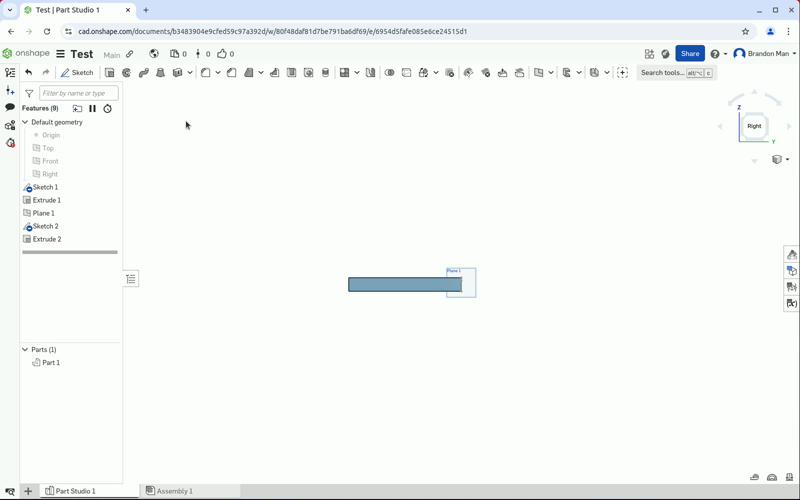
key(shift+7)
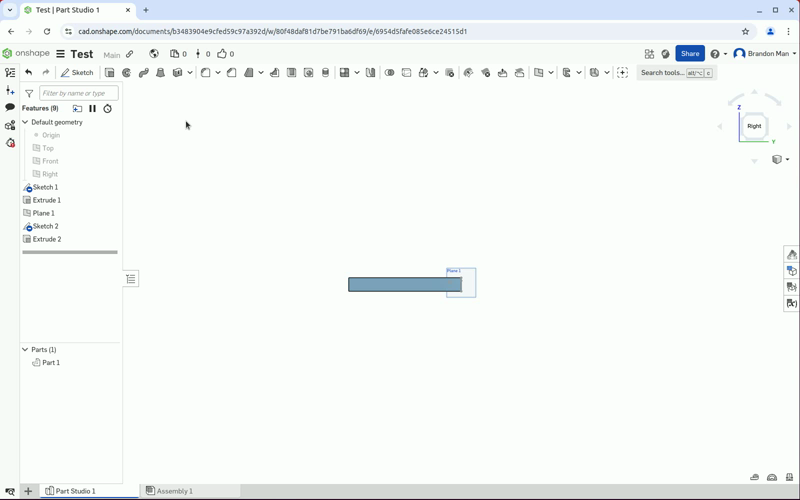
key(right, 2)
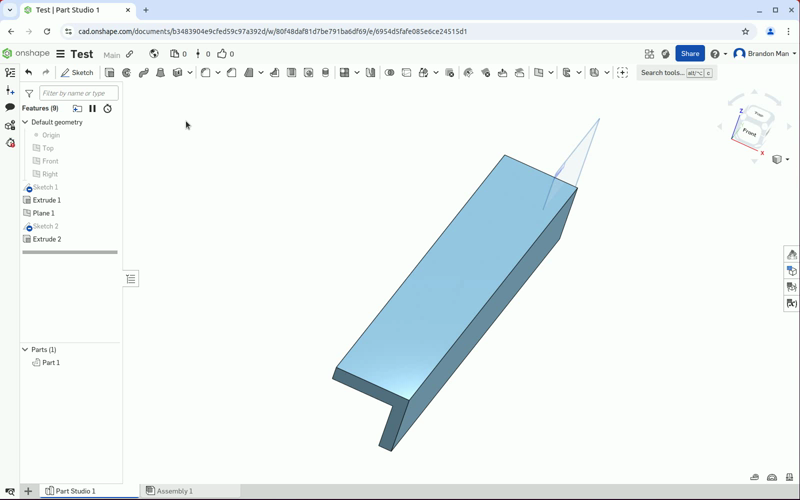
key(down, 2)
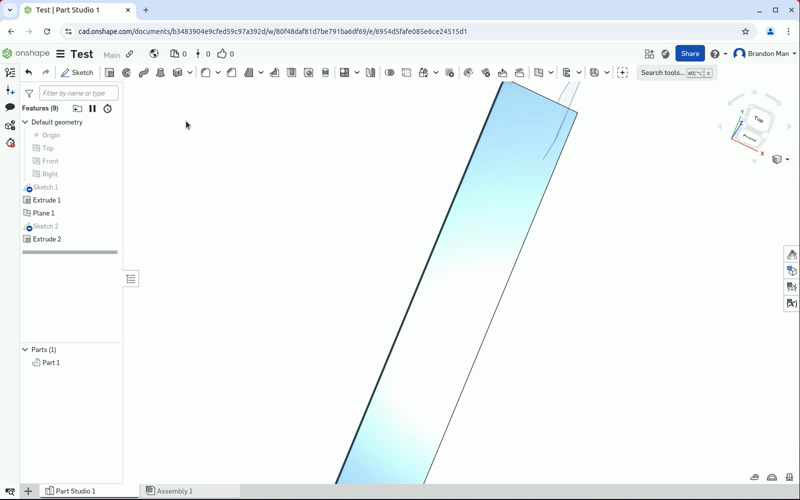
key(up, 2)
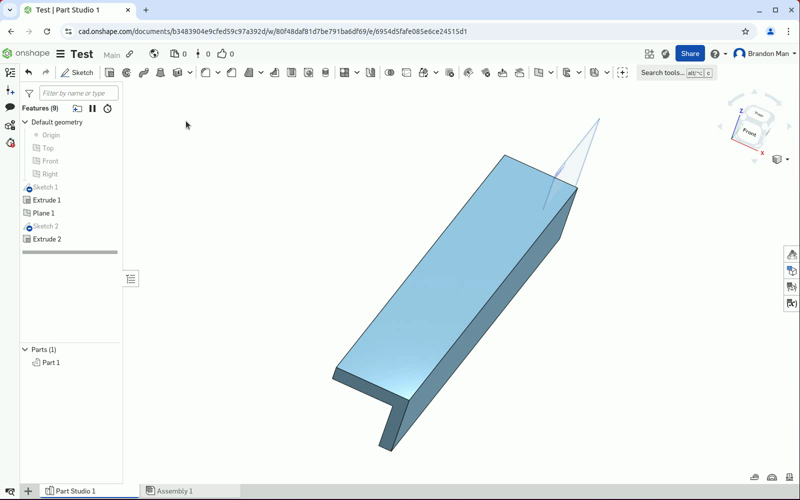
key(left, 2)
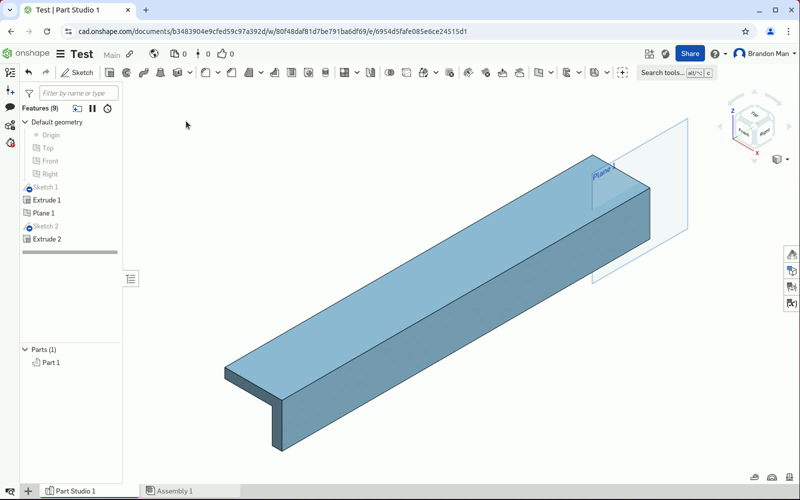
mouse_move(73, 189)
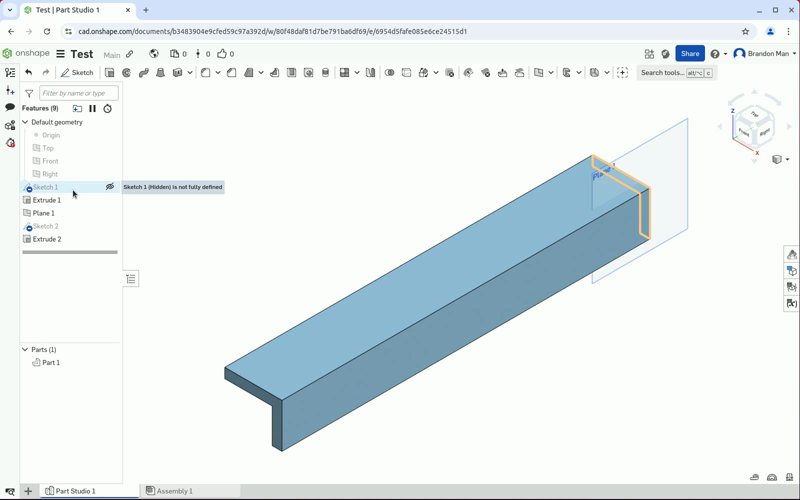
click(73, 189)